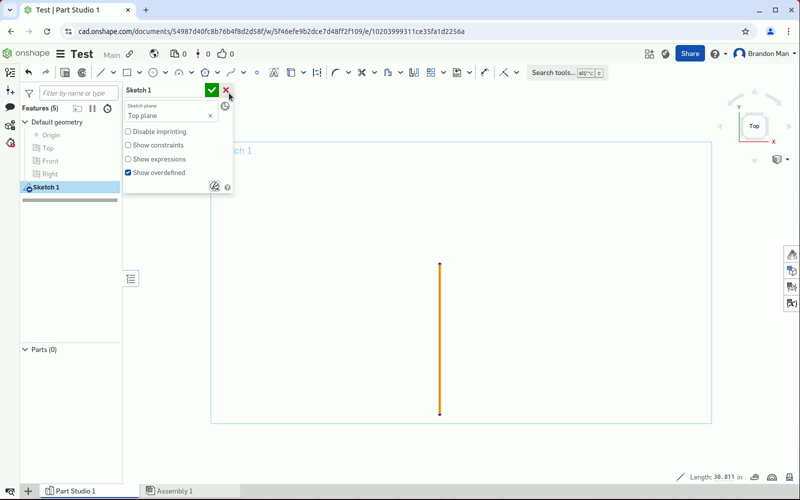
key(shift+h)
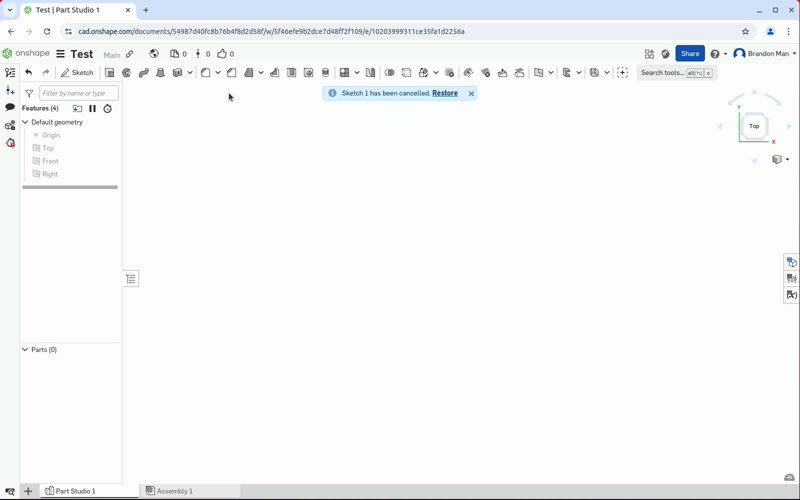
mouse_move(73, 352)
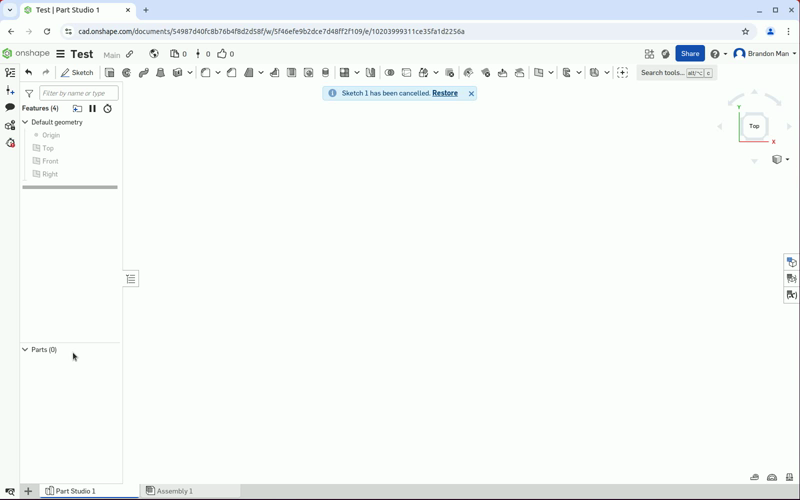
key(y)
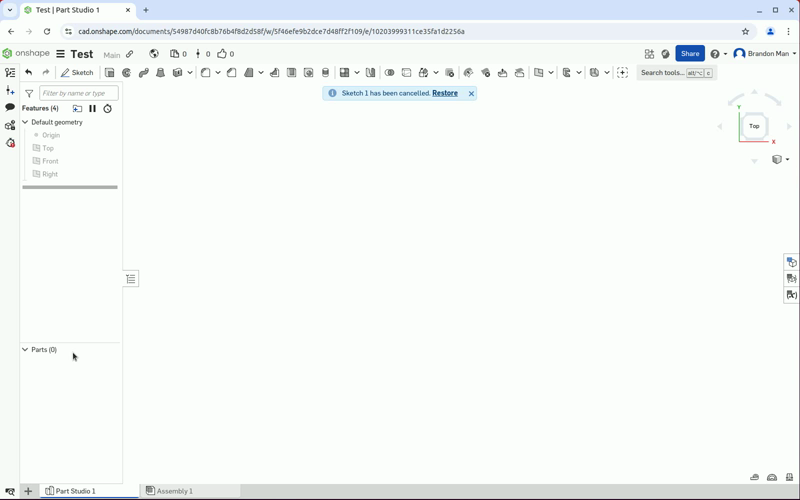
key(shift+p)
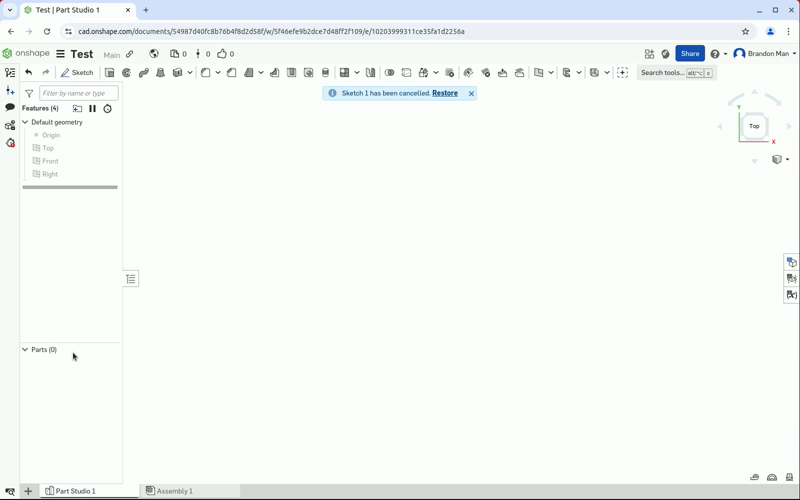
key(space)
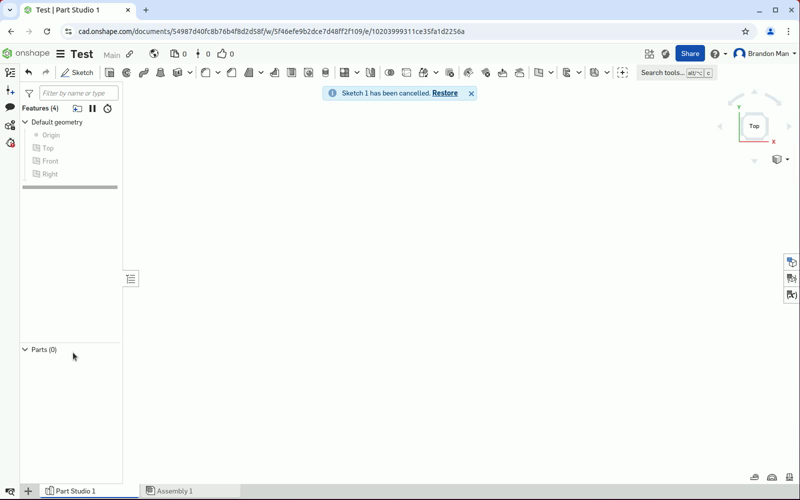
key_down(shift)
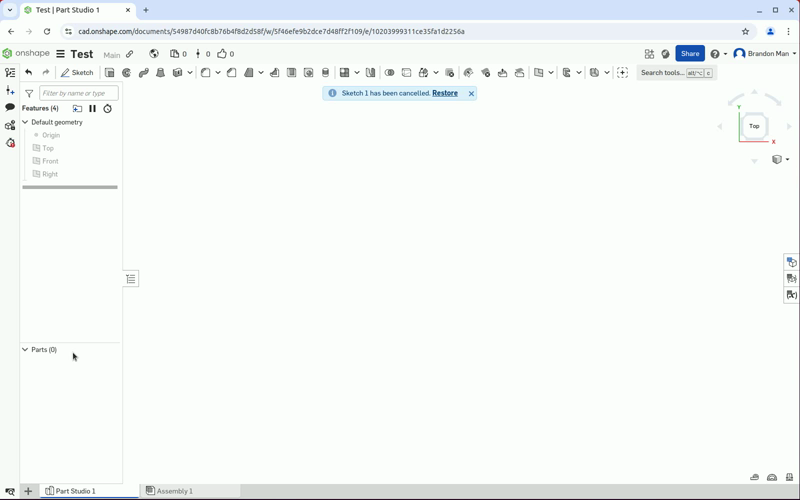
key(up)
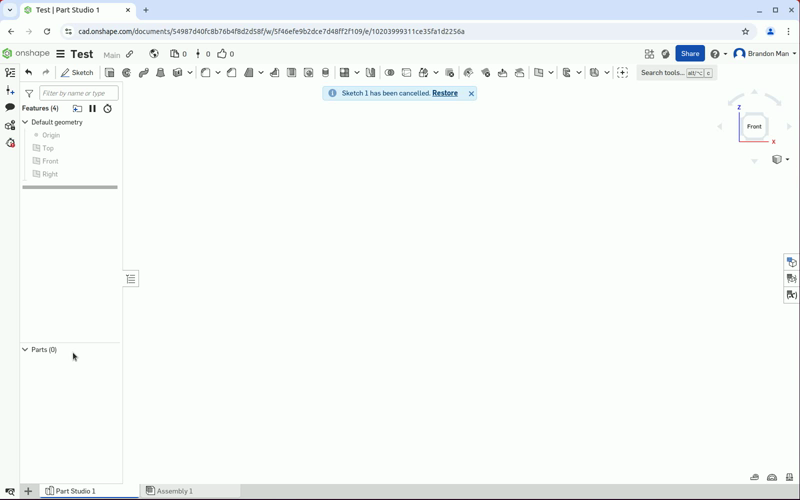
key_up(shift)
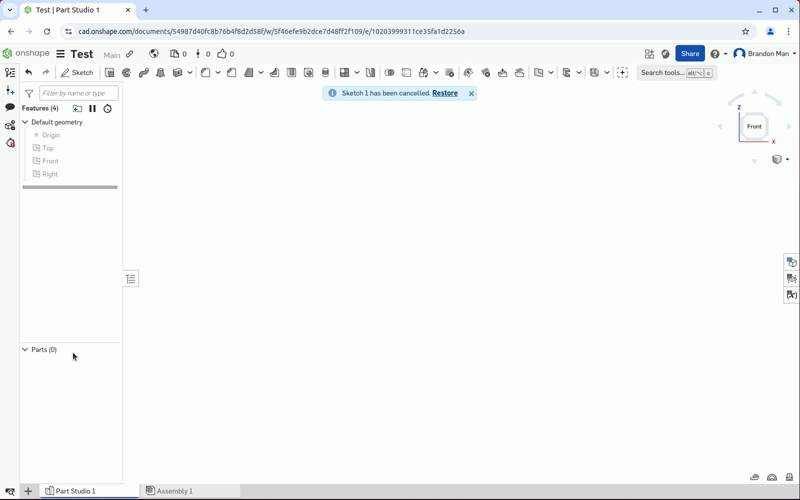
mouse_move(73, 352)
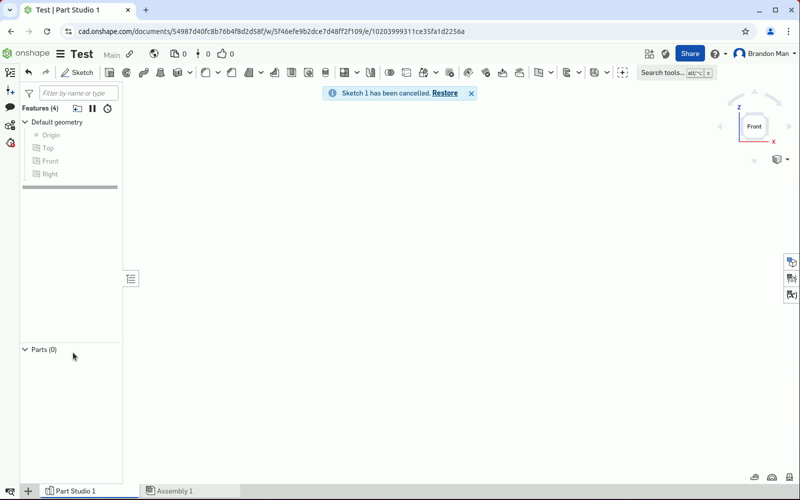
key(shift+y)
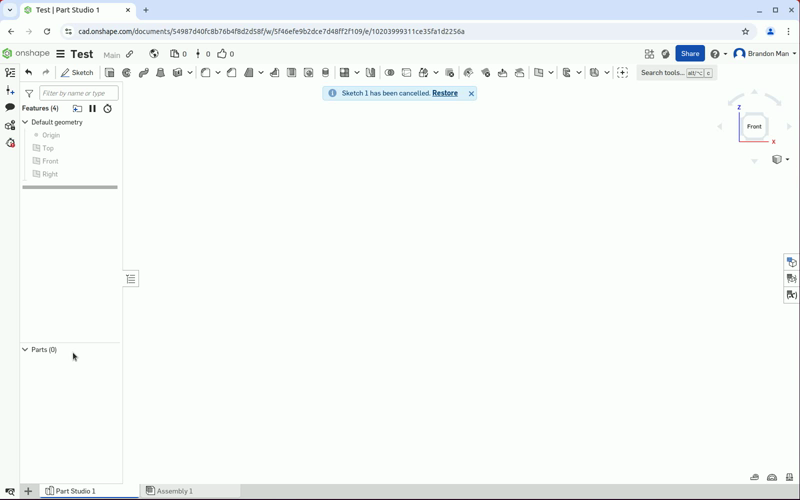
key(shift+s)
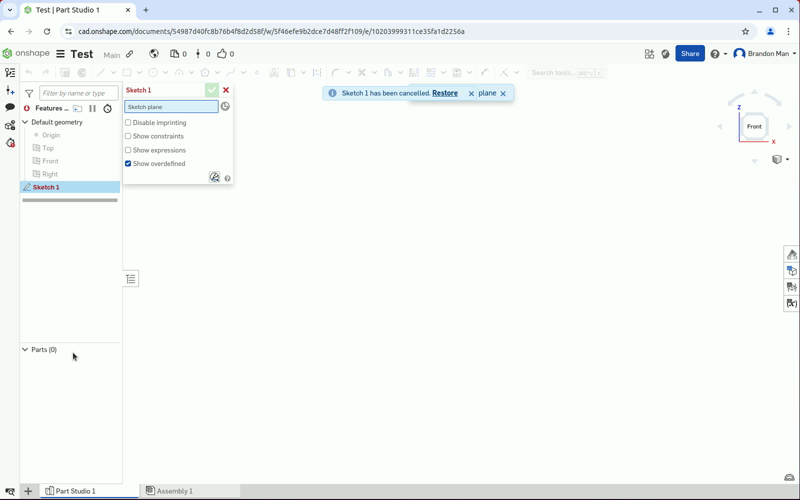
mouse_move(73, 163)
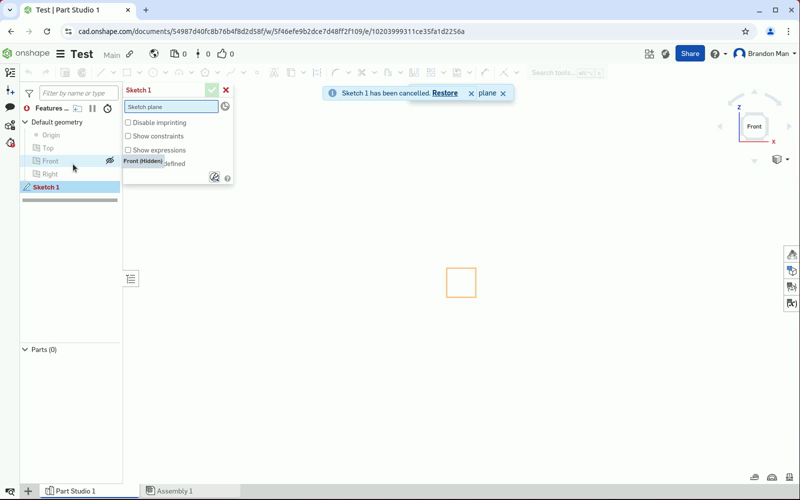
click(73, 163)
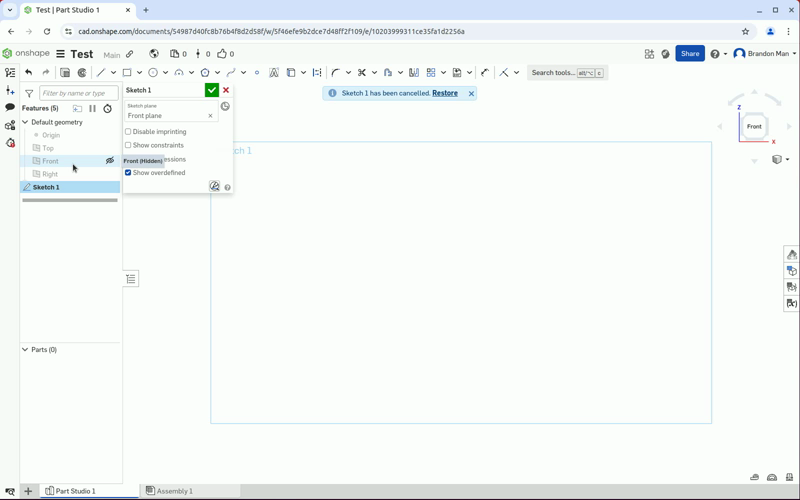
mouse_move(73, 352)
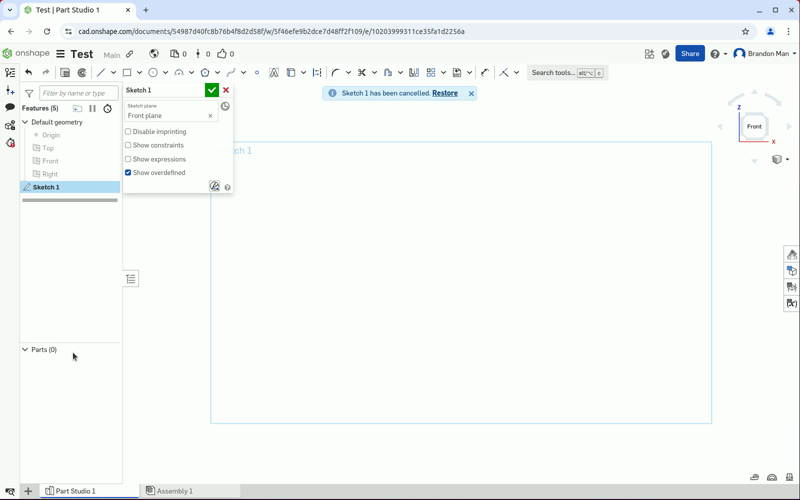
key(y)
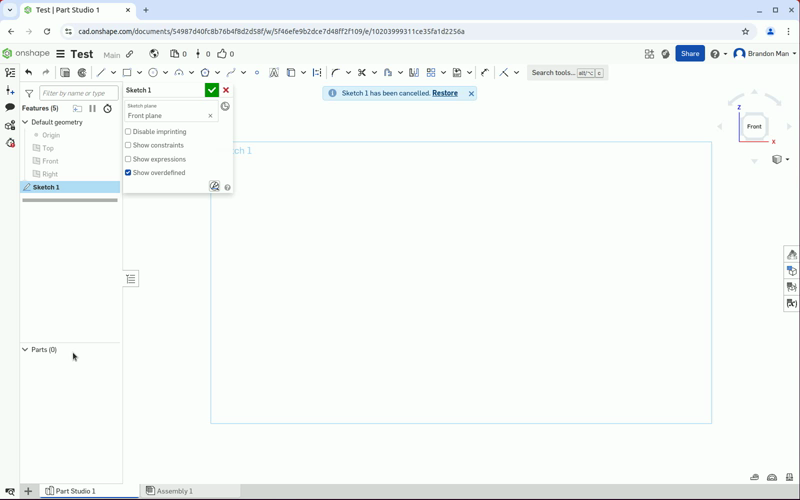
key(l)
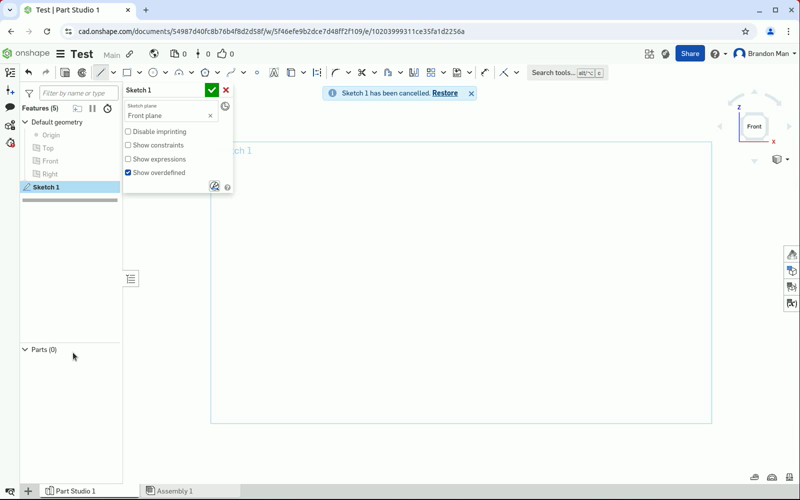
key_down(shift)
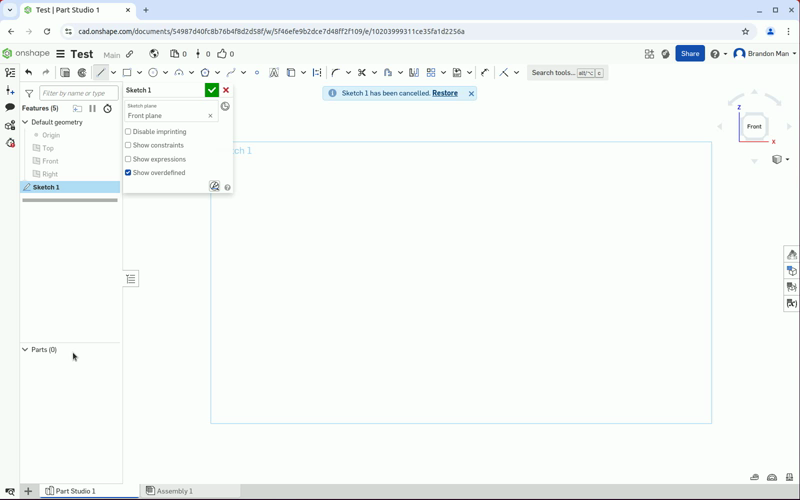
mouse_move(443, 226)
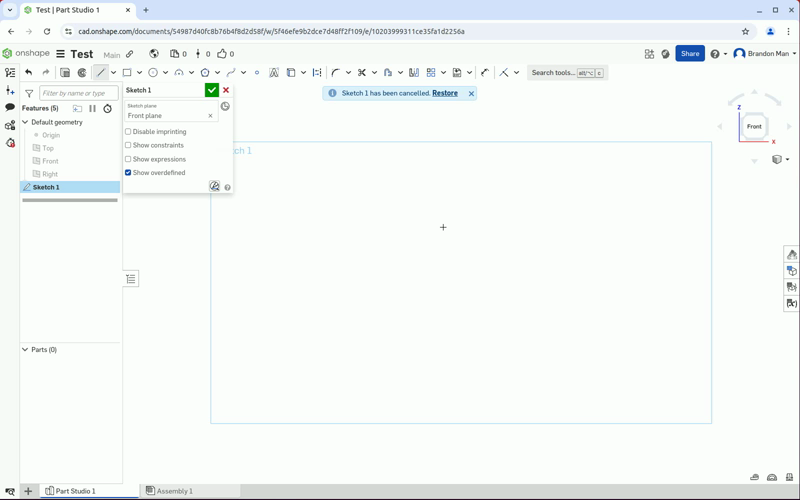
click(443, 226)
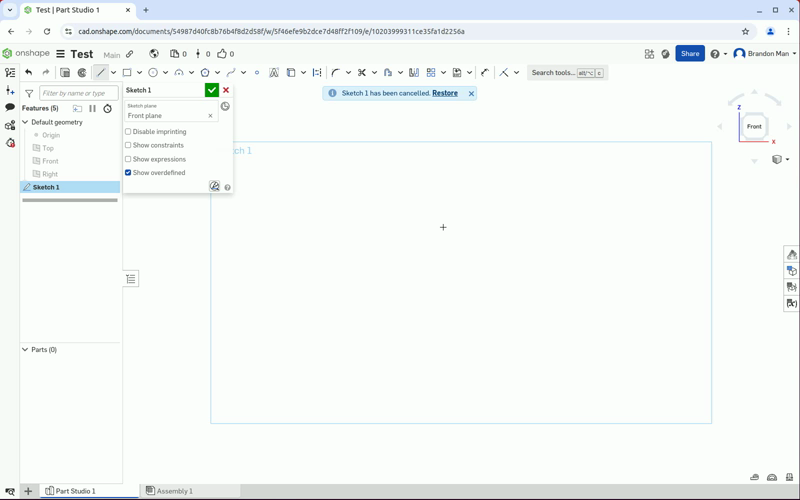
key_up(shift)
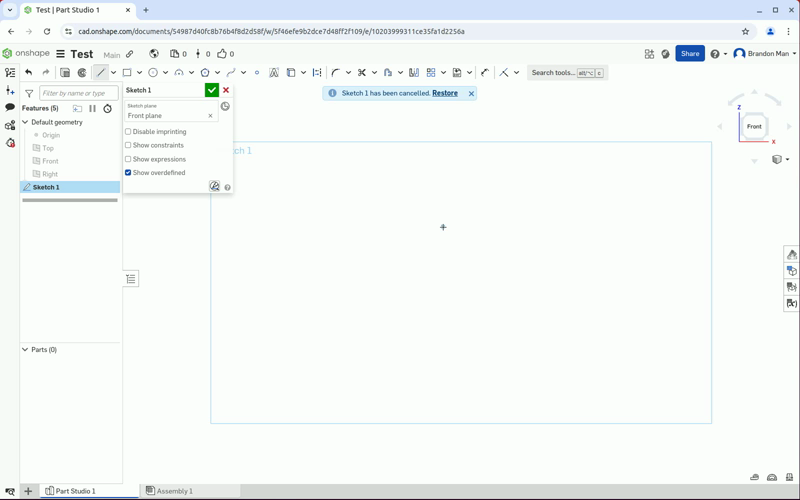
key_down(shift)
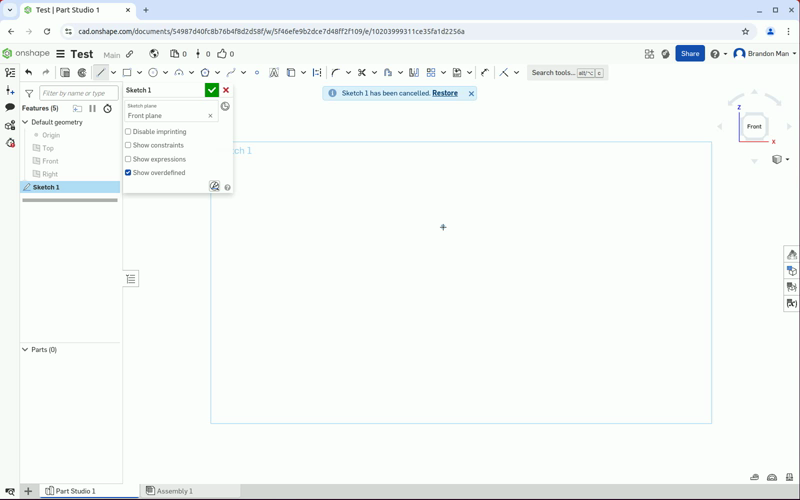
mouse_move(473, 226)
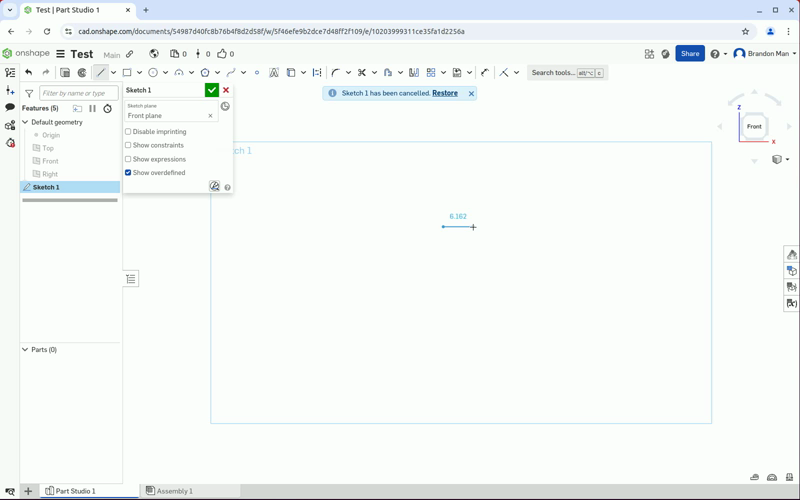
mouse_move(480, 226)
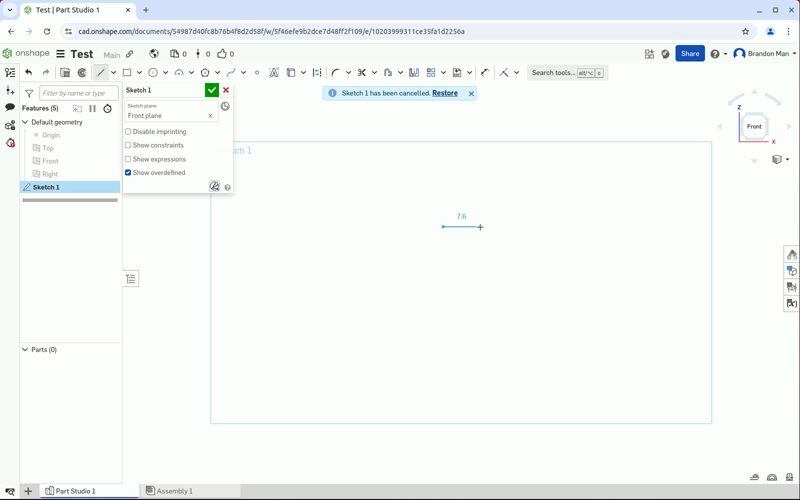
click(480, 226)
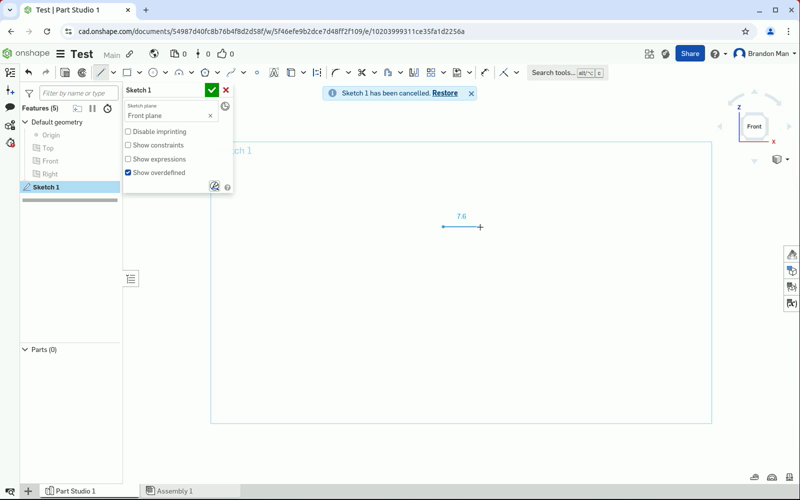
key_up(shift)
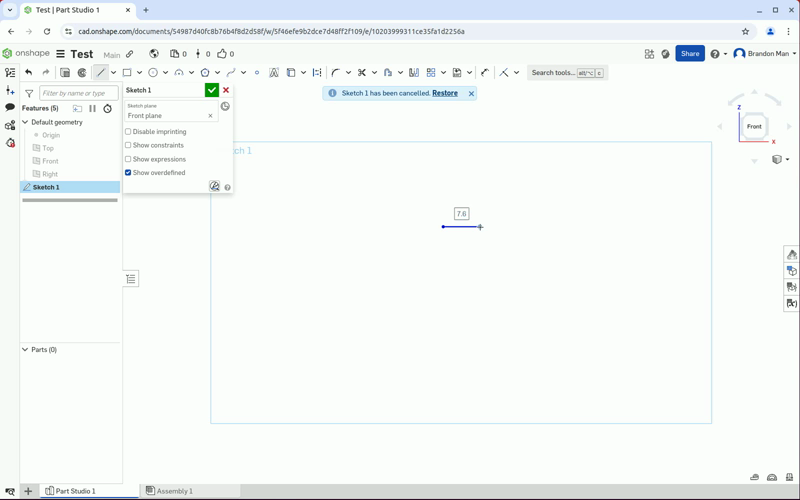
key(esc)
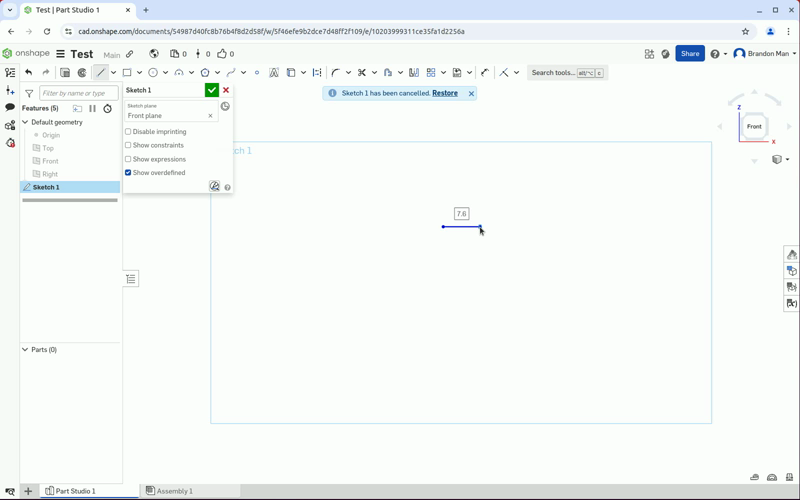
key(a)
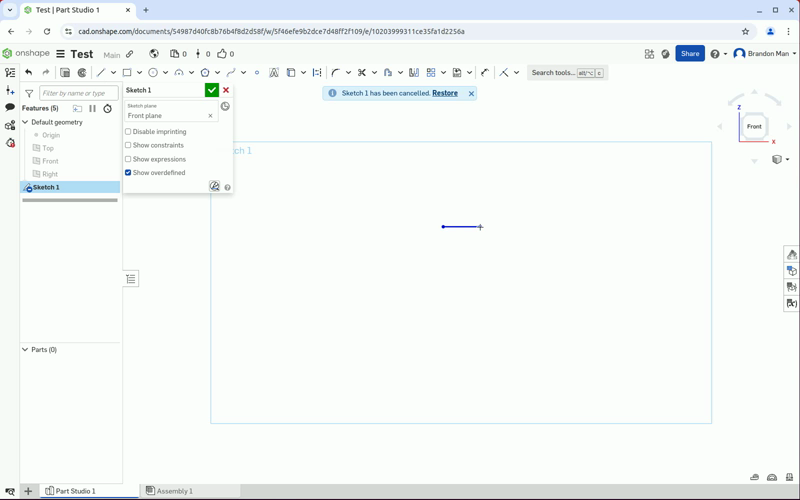
mouse_move(480, 226)
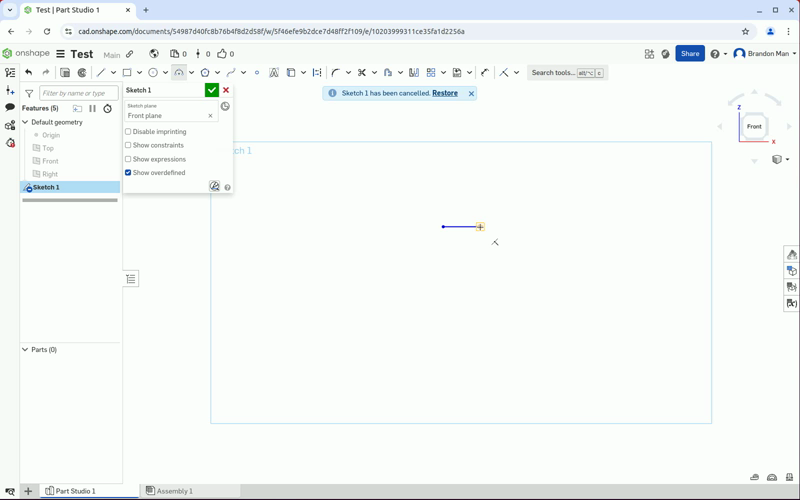
click(480, 226)
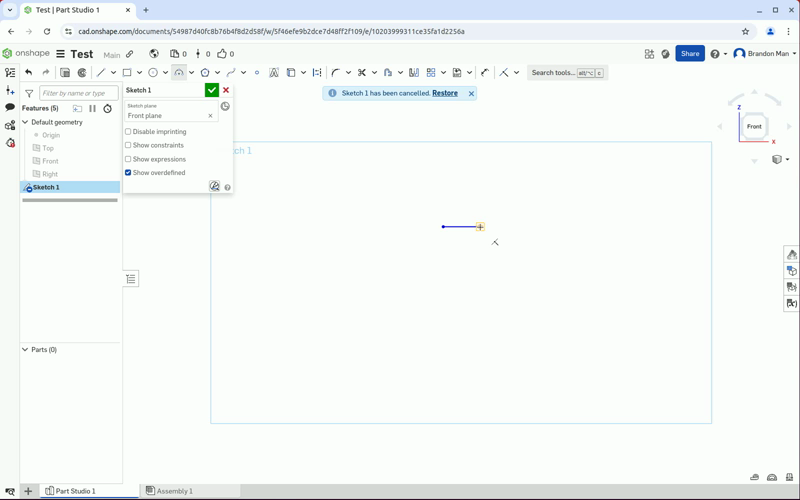
mouse_move(443, 226)
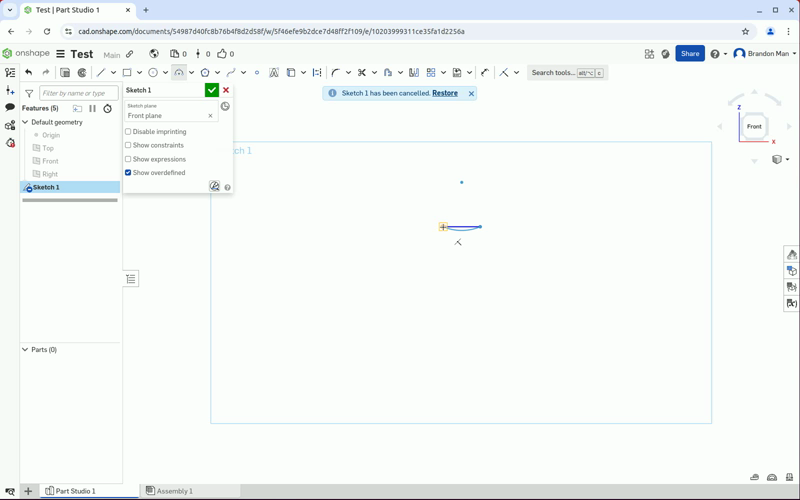
click(443, 226)
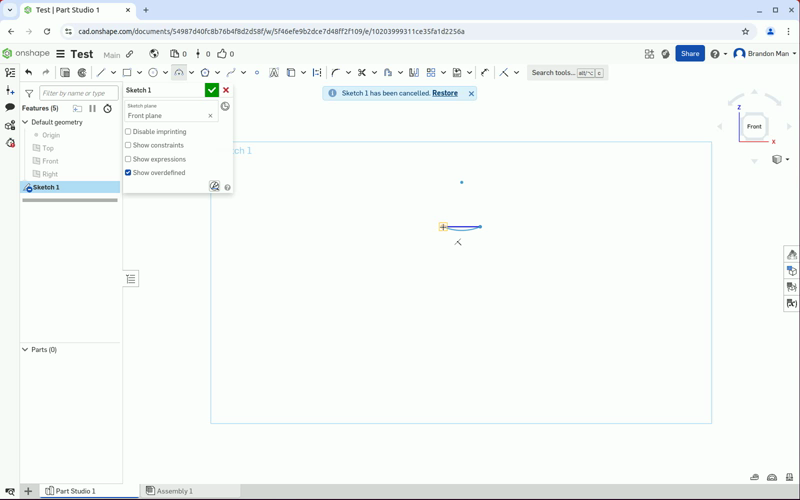
key_down(shift)
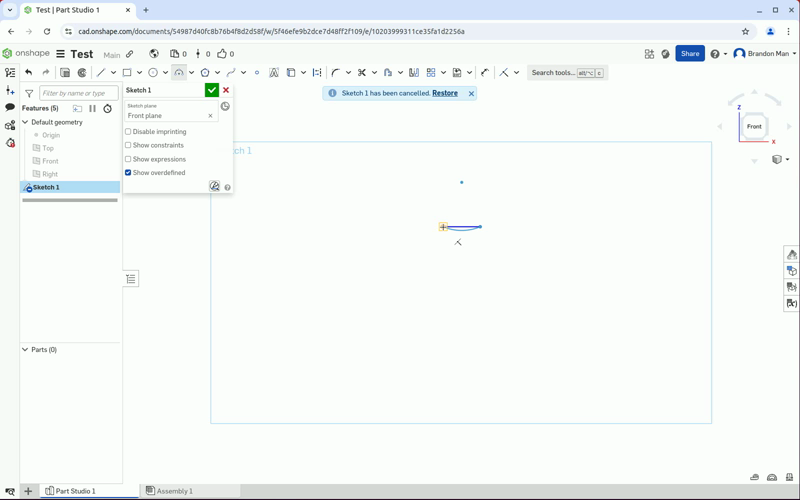
mouse_move(461, 223)
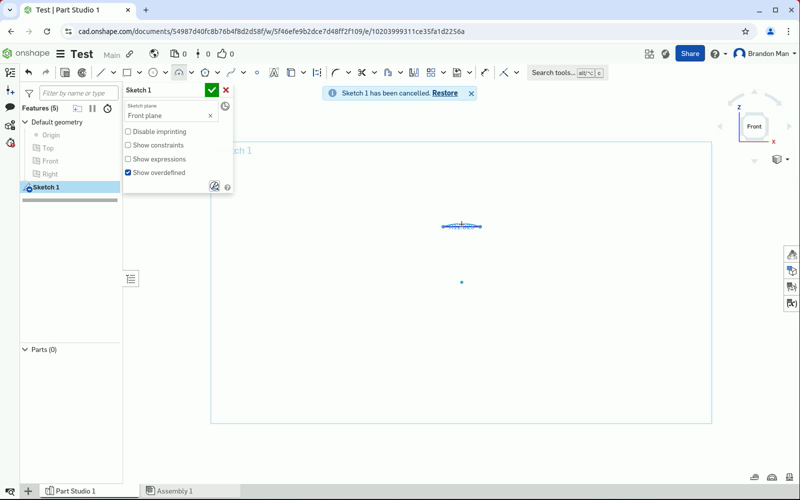
click(461, 223)
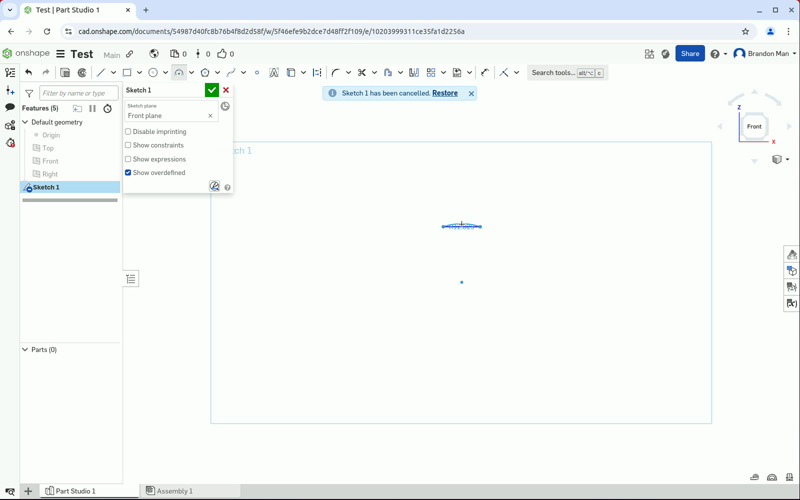
key_up(shift)
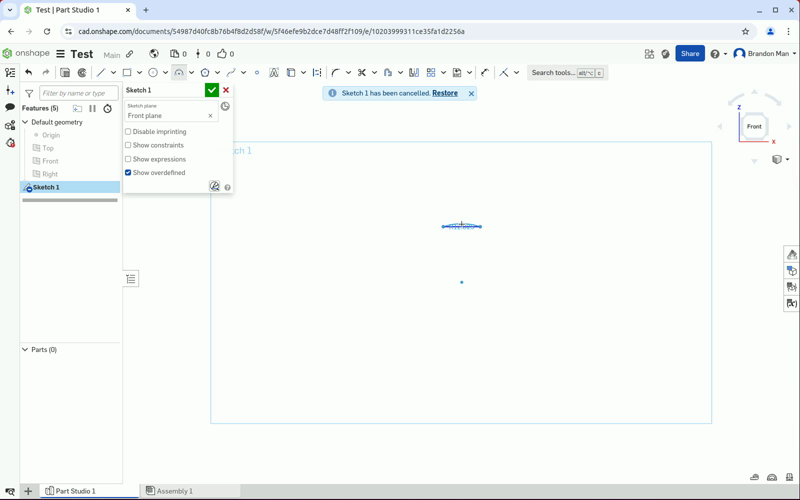
key(esc)
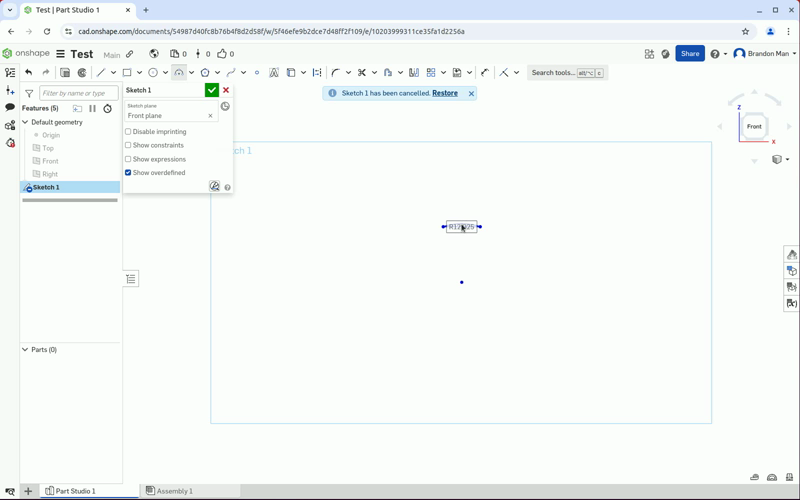
mouse_move(457, 224)
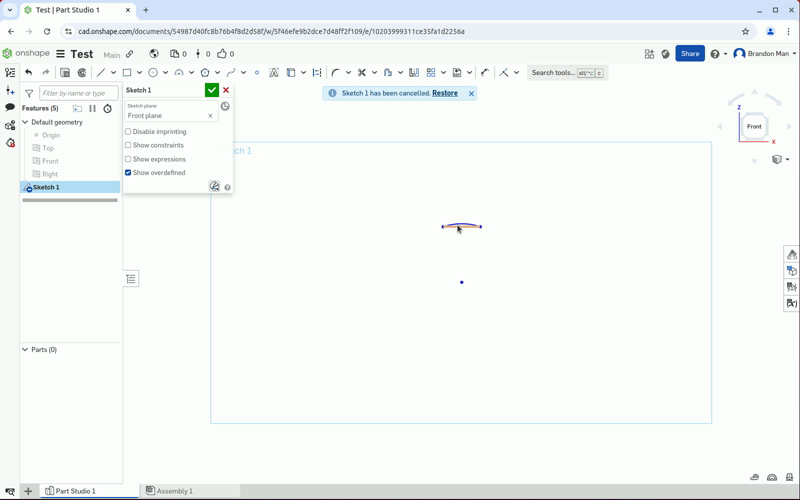
scroll(6)
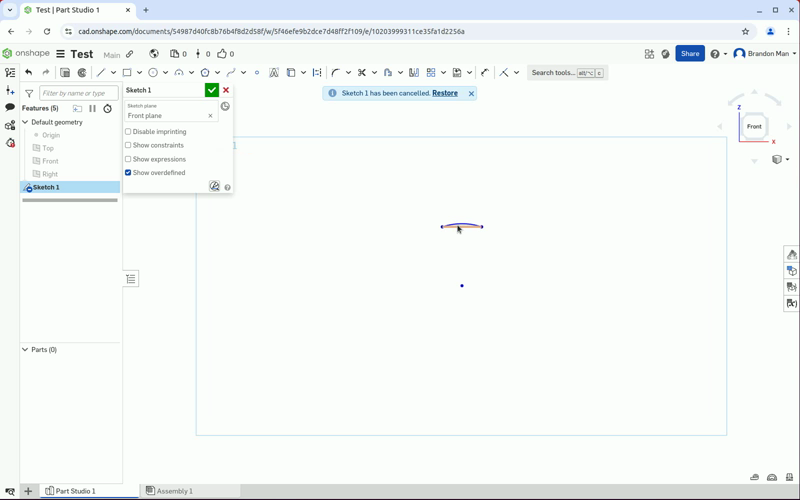
scroll(6)
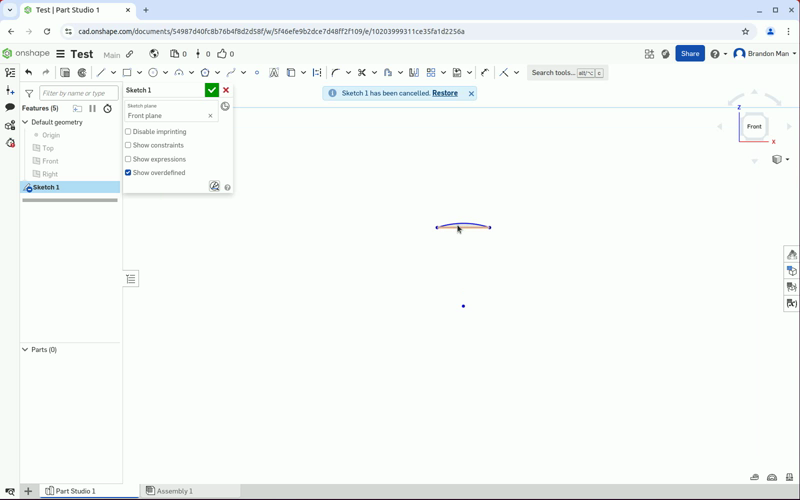
scroll(6)
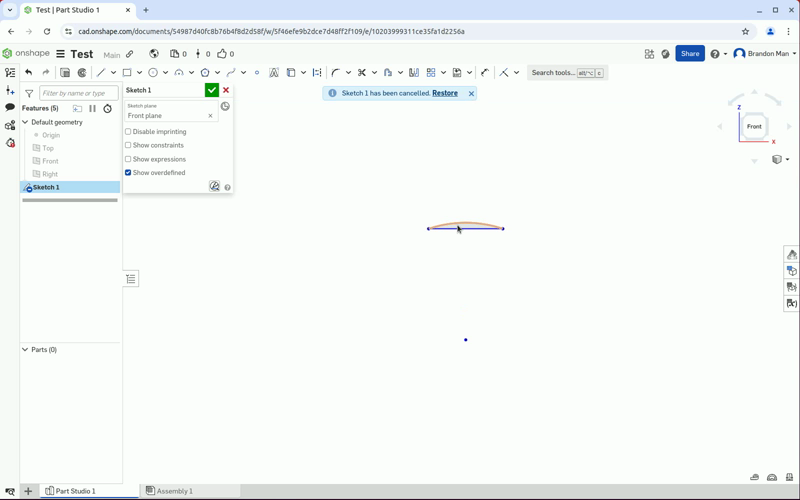
scroll(6)
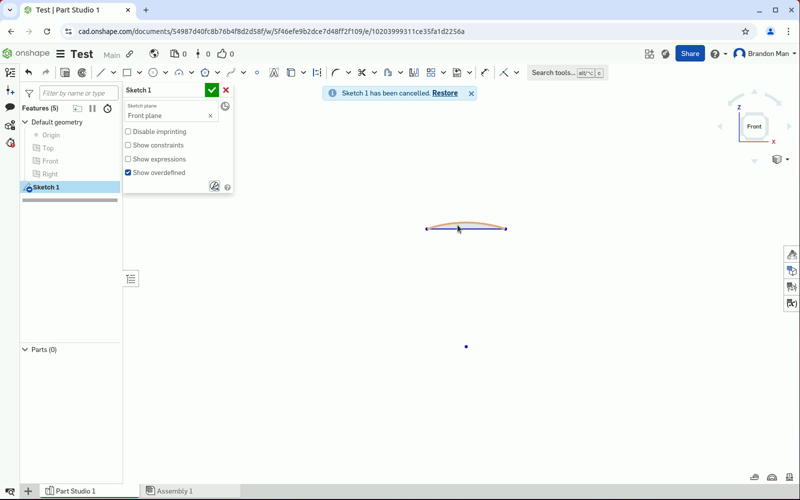
scroll(6)
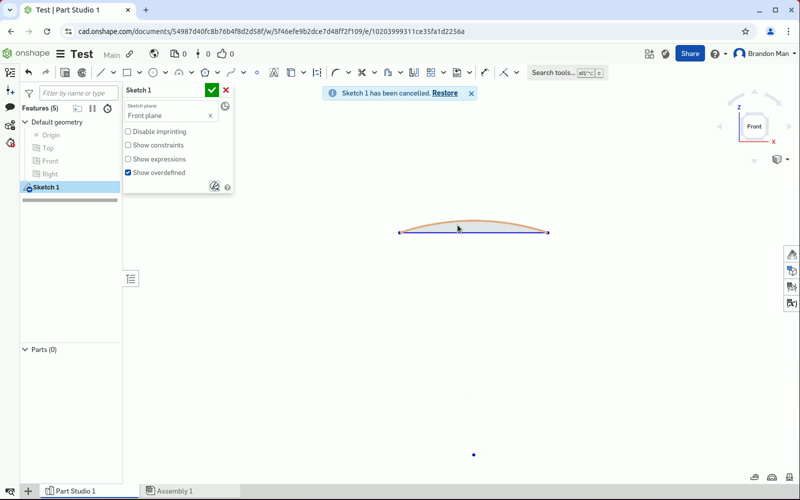
scroll(6)
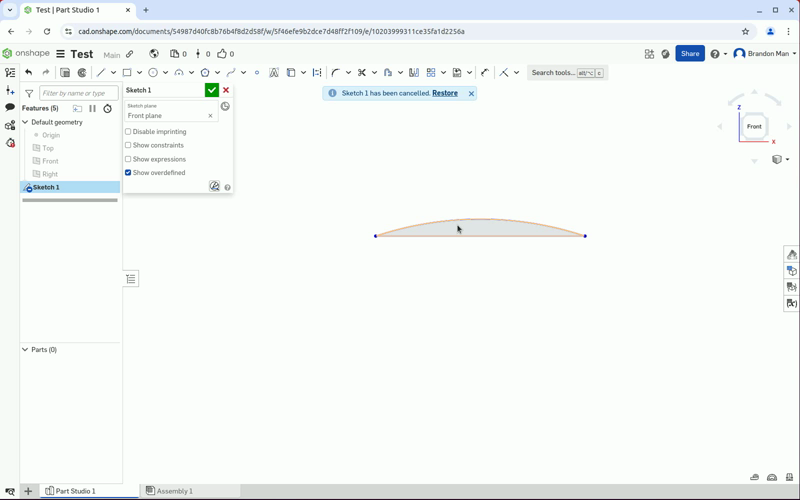
scroll(6)
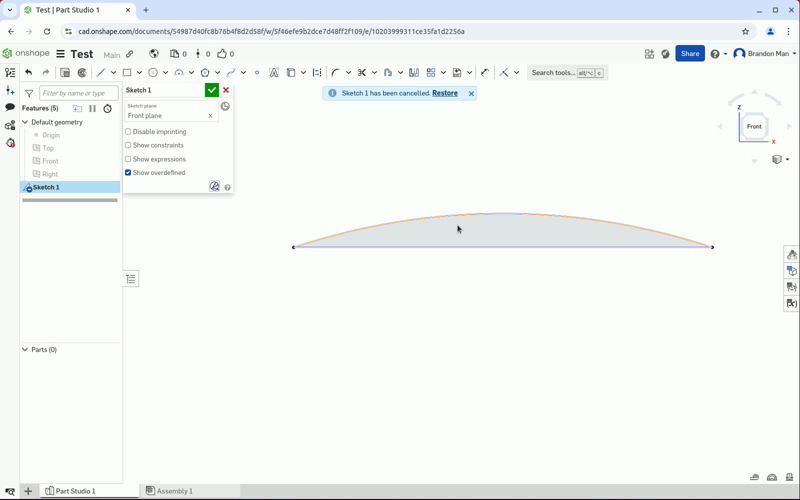
click(457, 224)
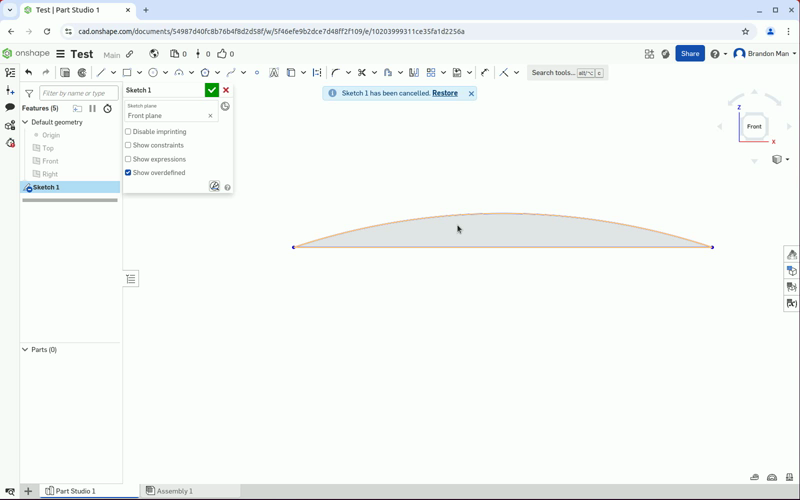
scroll(-6)
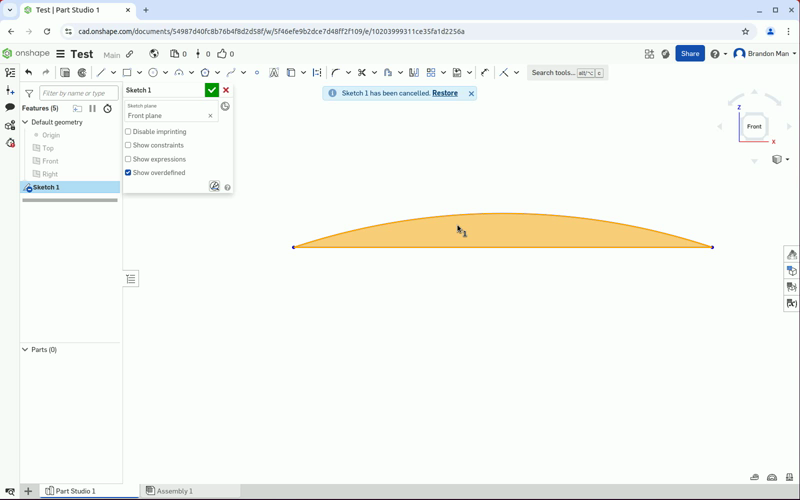
scroll(-6)
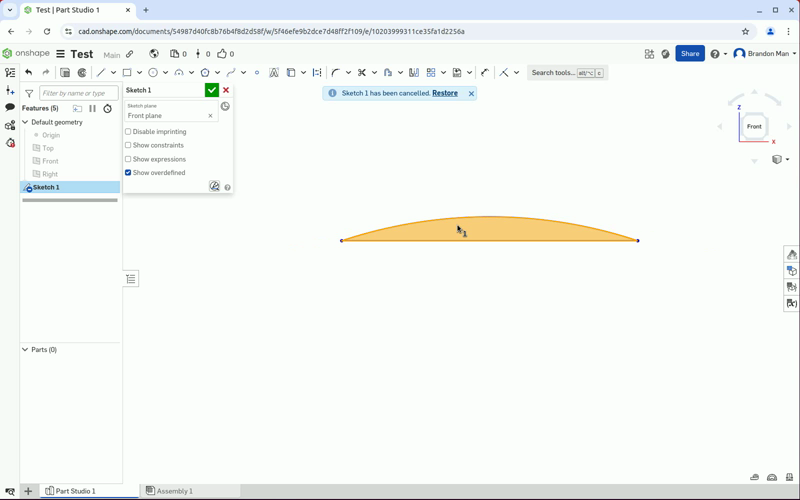
scroll(-6)
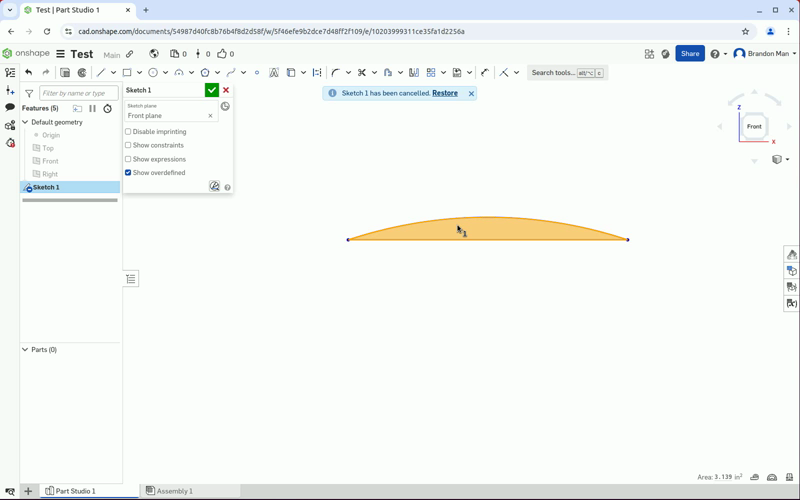
scroll(-6)
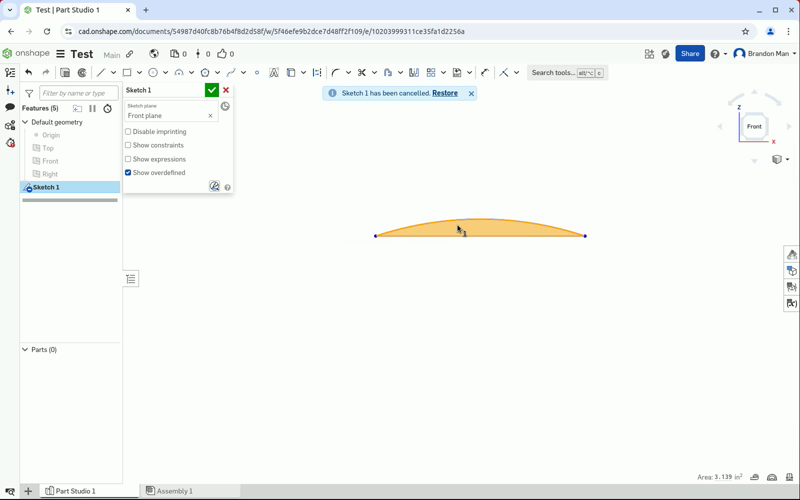
scroll(-6)
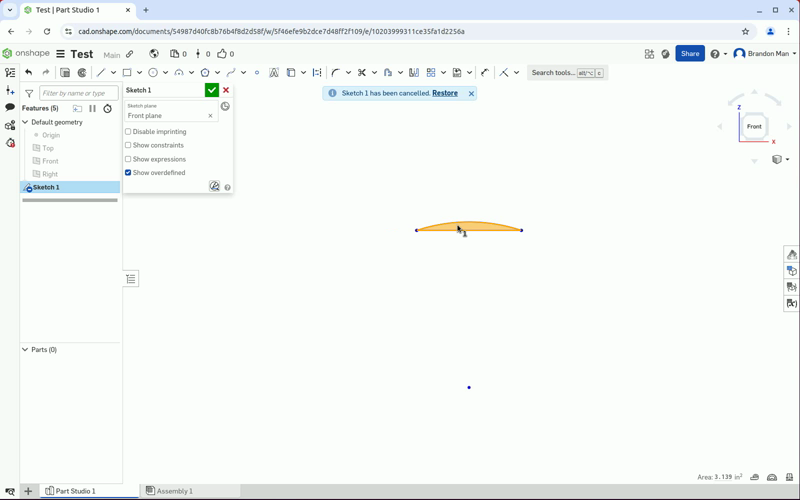
scroll(-6)
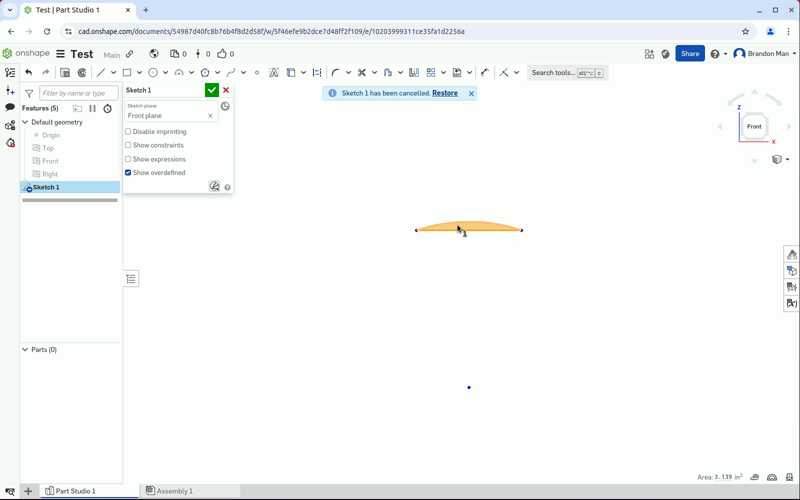
scroll(-6)
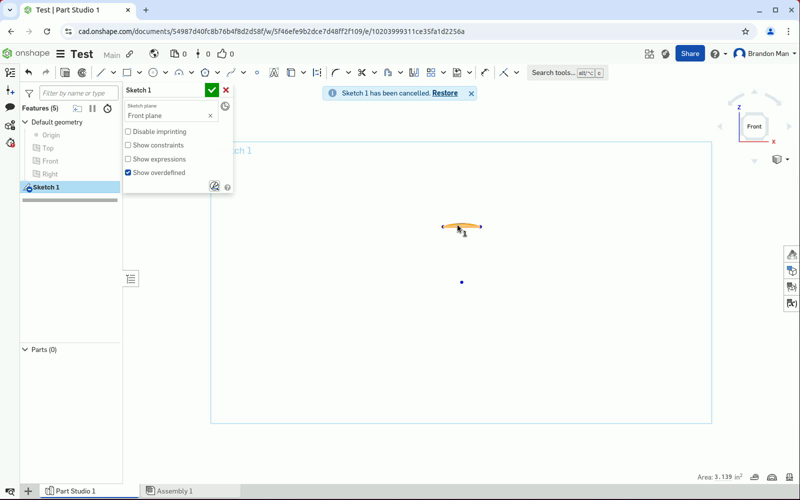
mouse_move(73, 352)
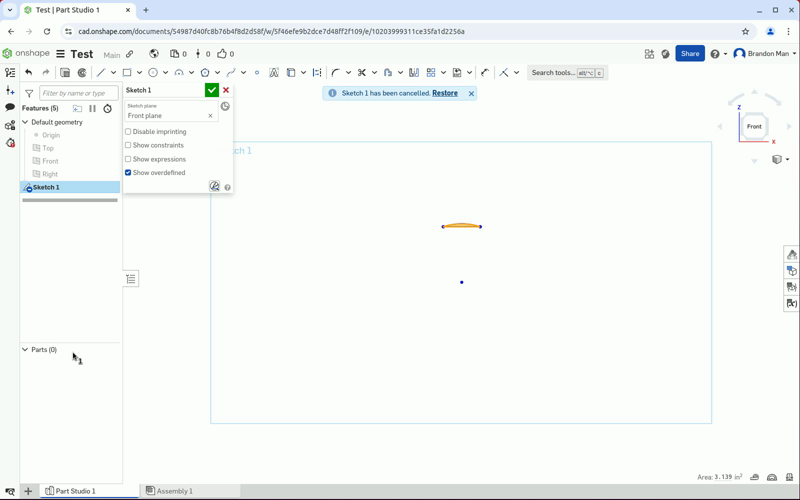
key(shift+y)
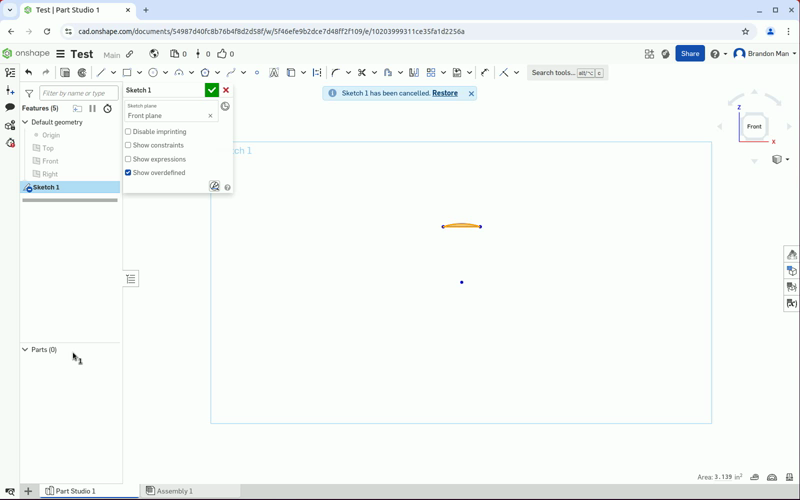
key(shift+e)
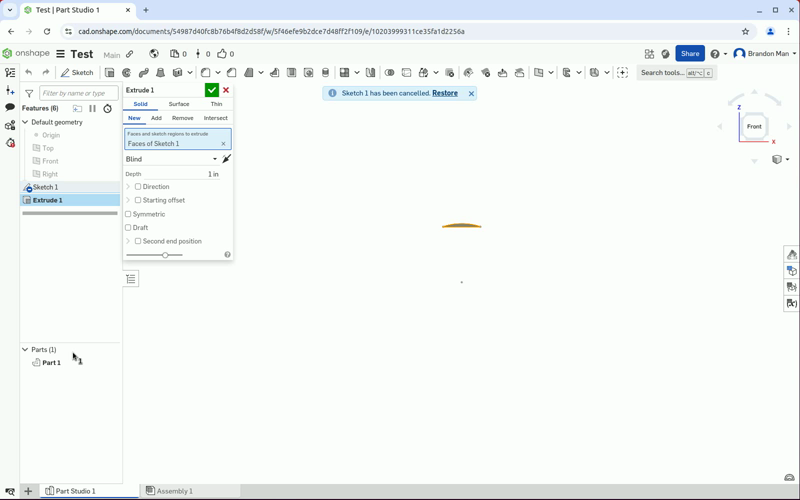
mouse_move(143, 106)
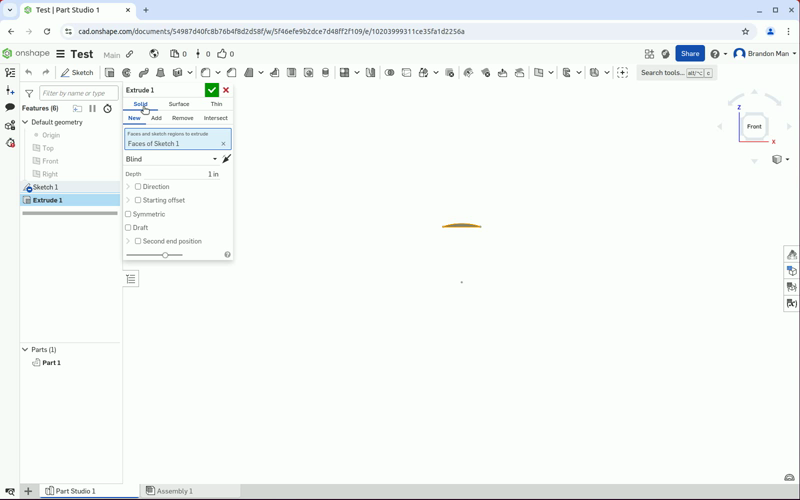
click(143, 106)
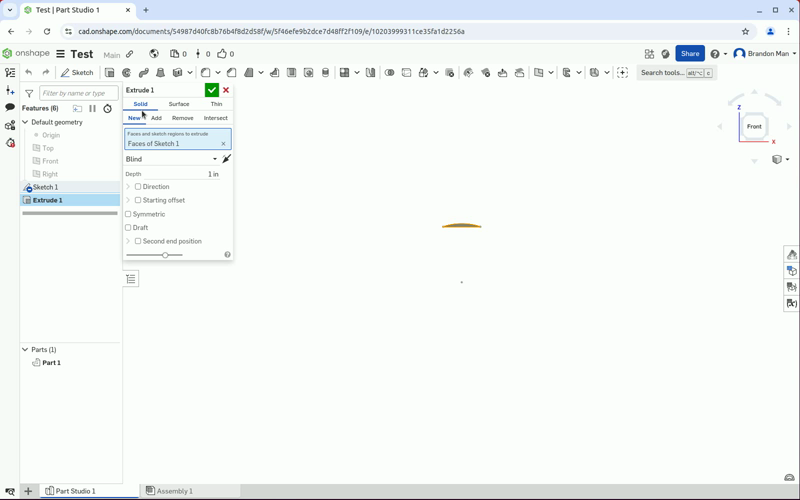
mouse_move(137, 120)
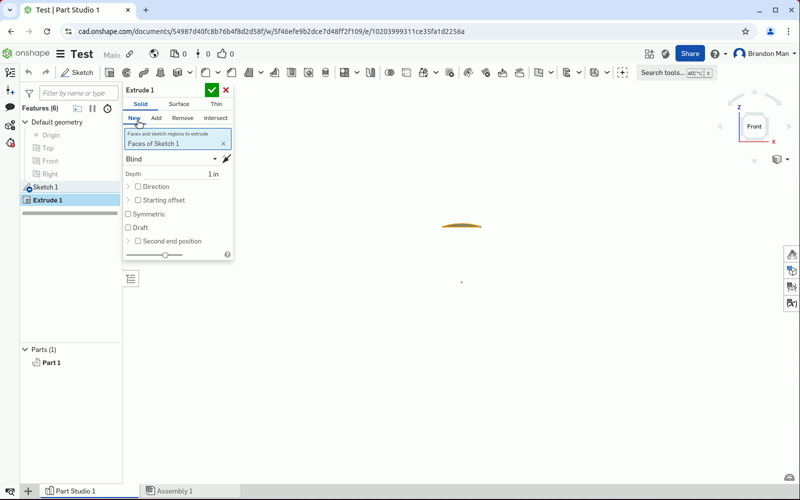
click(137, 120)
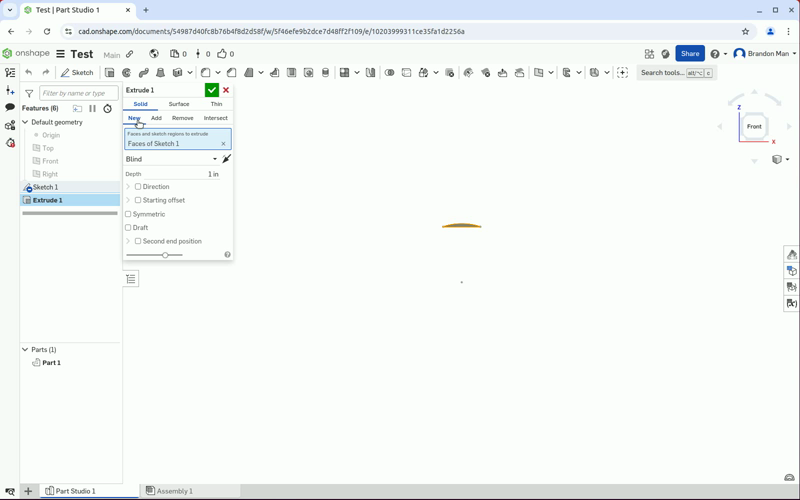
key(tab, 4)
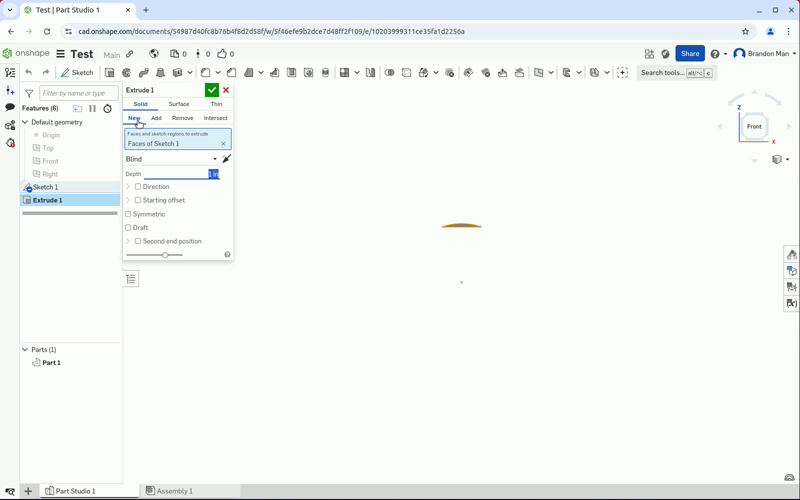
text(23.108)
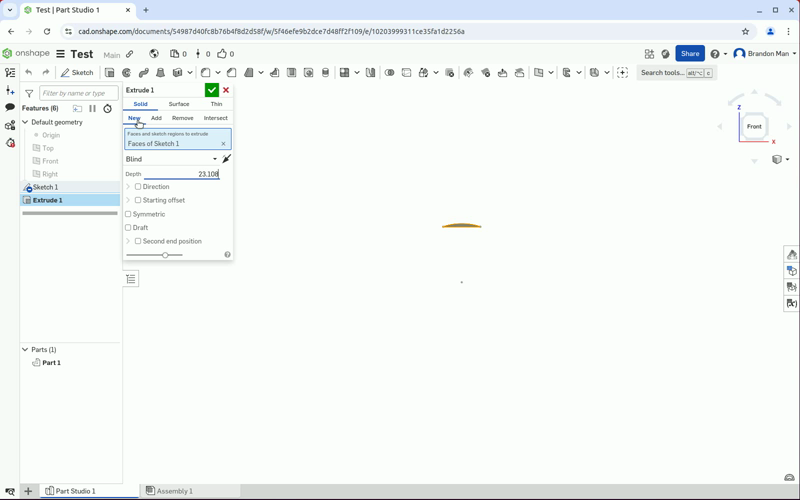
key(enter)
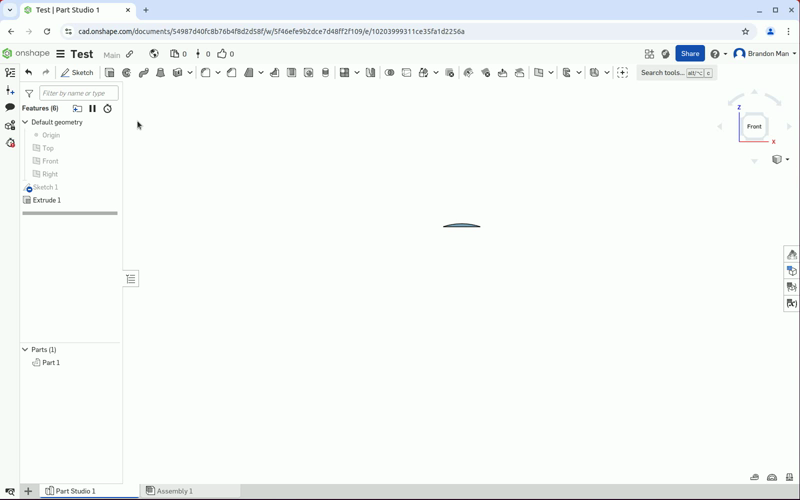
key(shift+h)
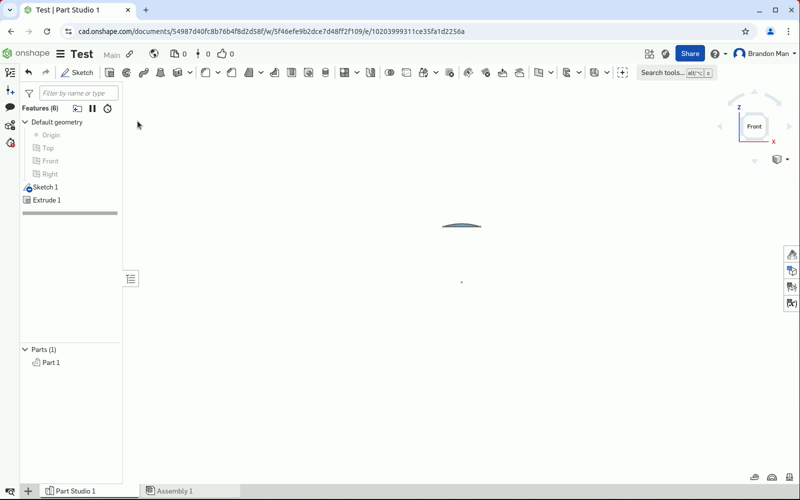
key(shift+h)
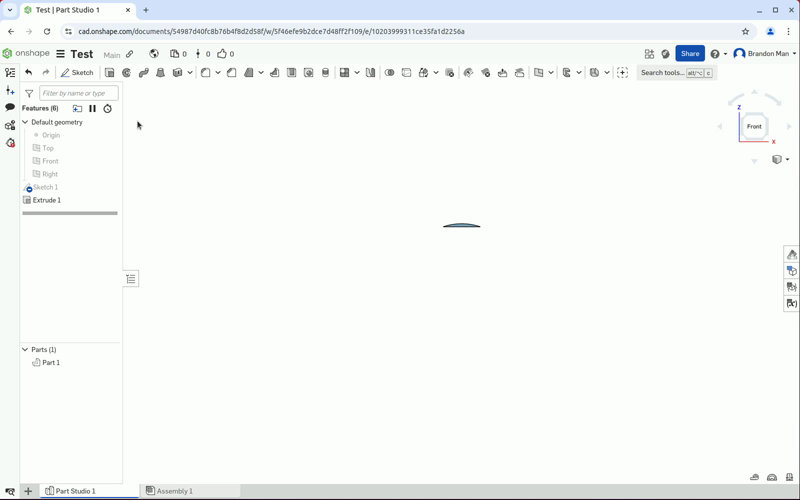
mouse_move(73, 189)
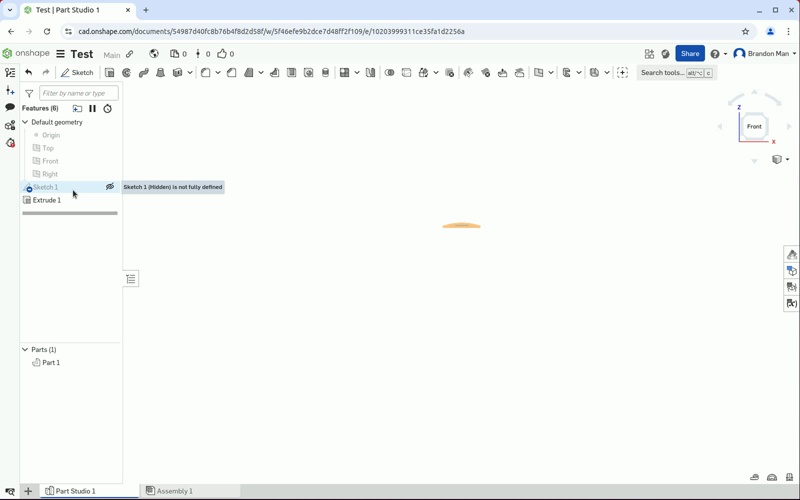
click(73, 189)
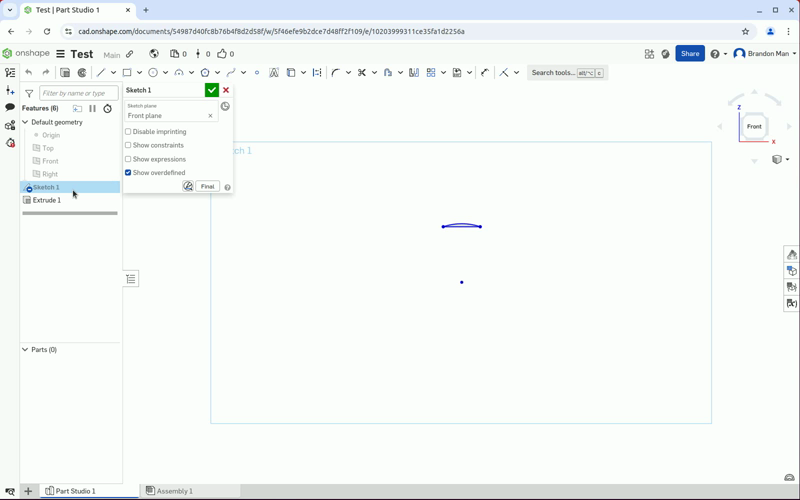
mouse_move(229, 92)
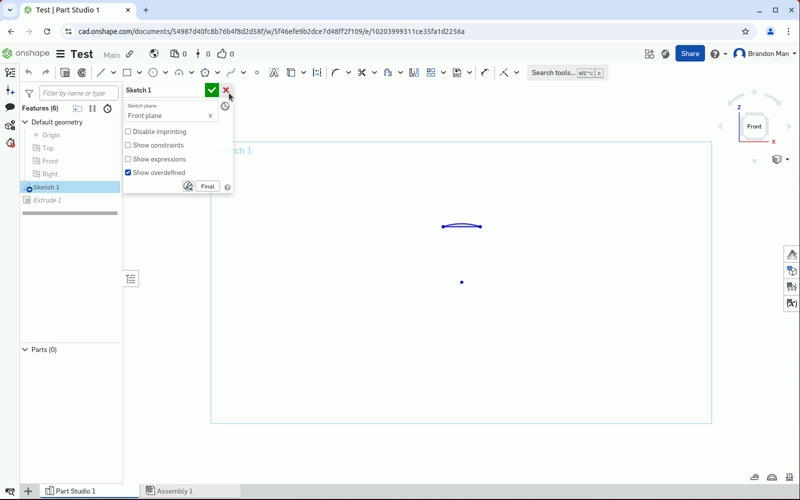
click(229, 92)
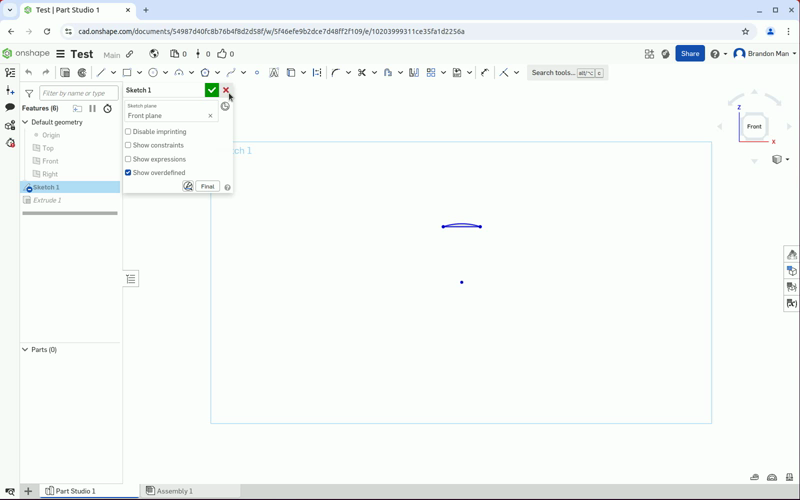
key(shift+s)
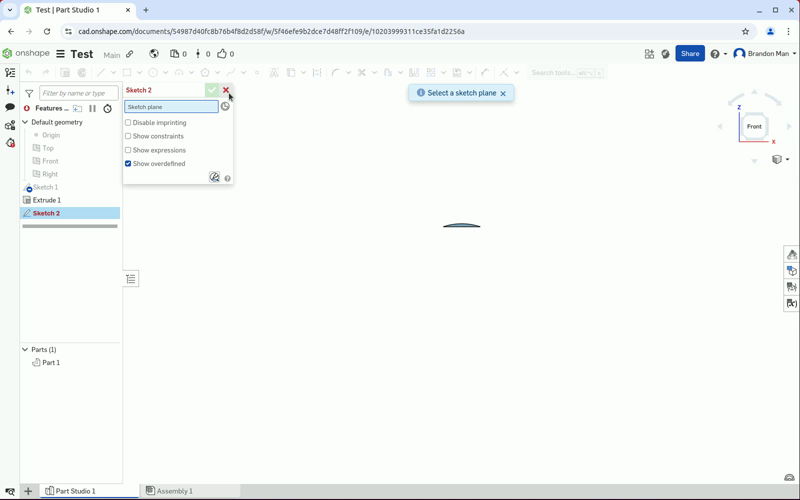
mouse_move(73, 163)
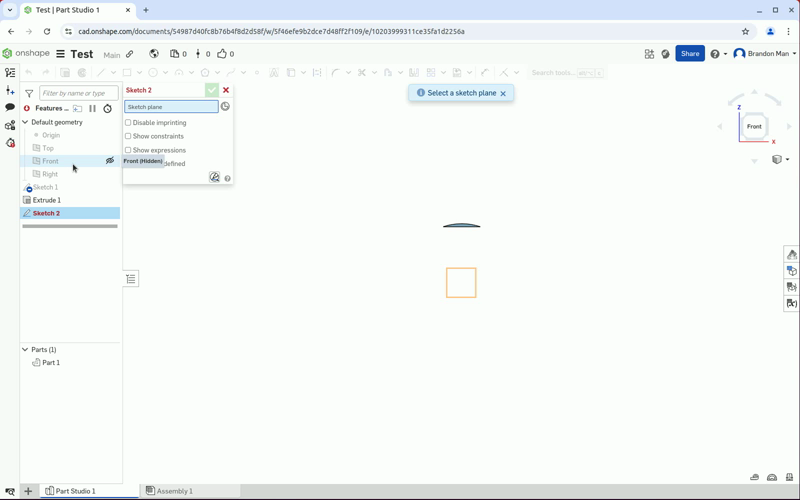
click(73, 163)
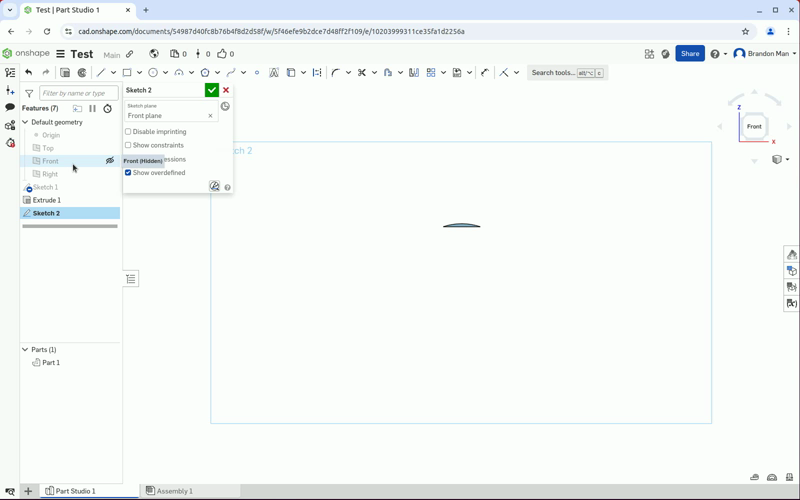
mouse_move(73, 352)
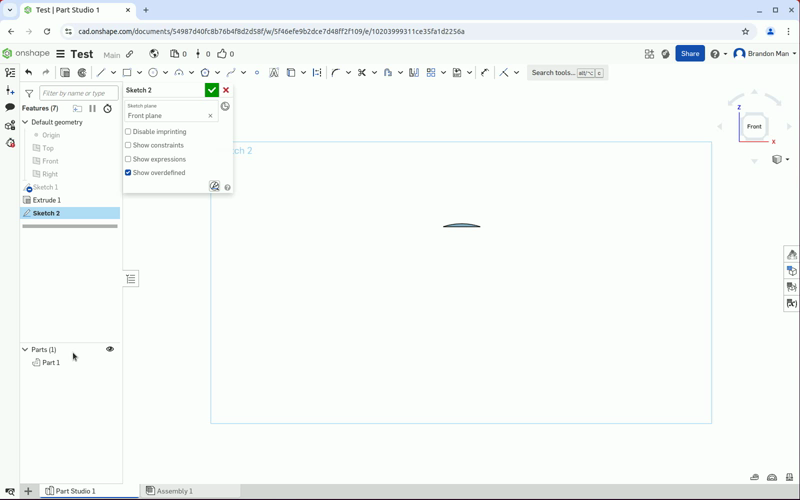
key(y)
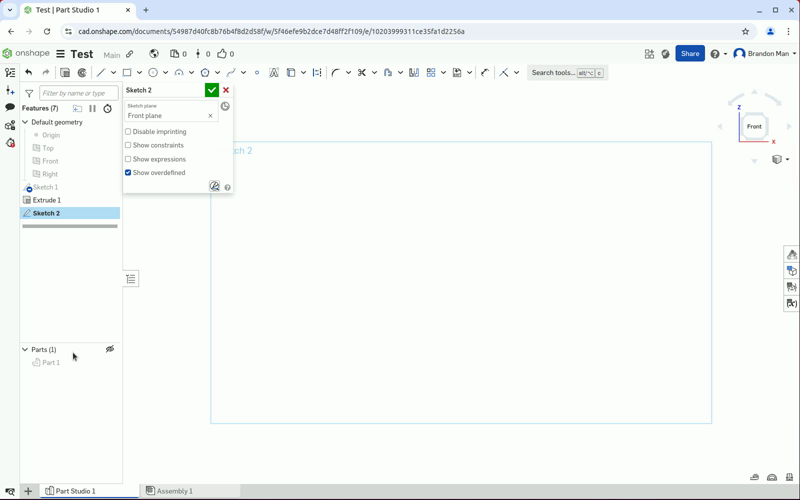
key(l)
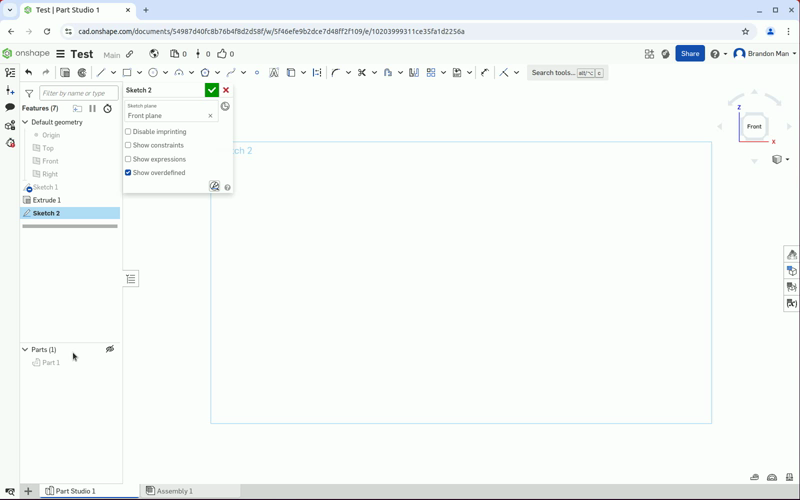
key_down(shift)
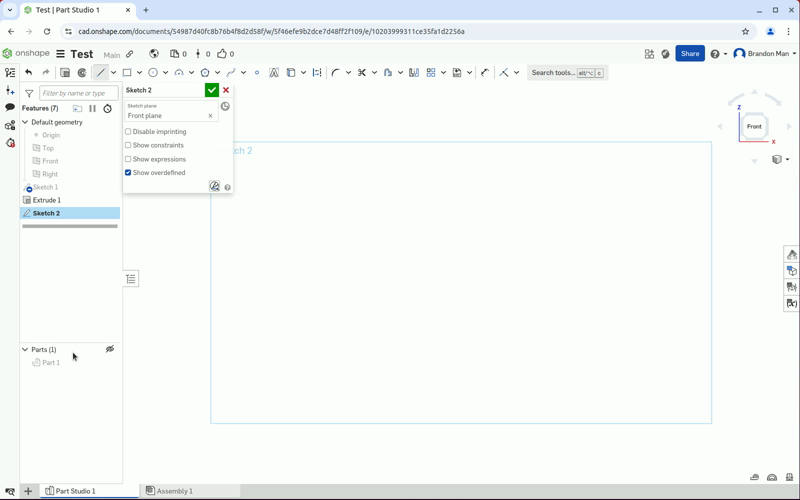
mouse_move(404, 300)
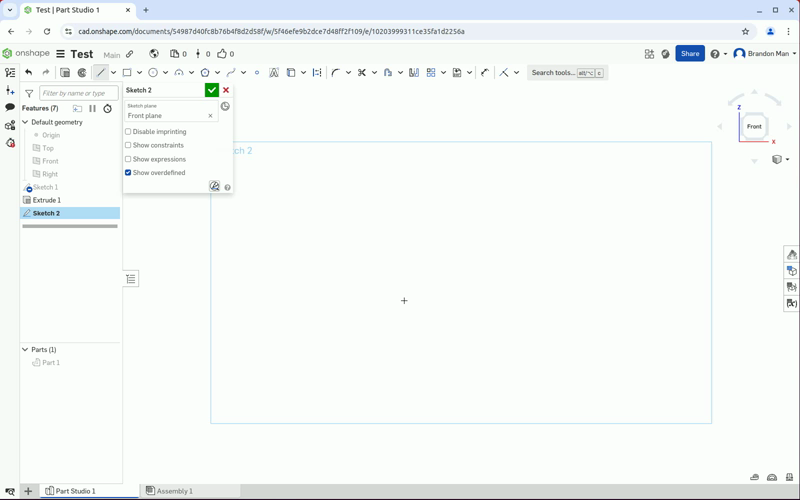
click(404, 300)
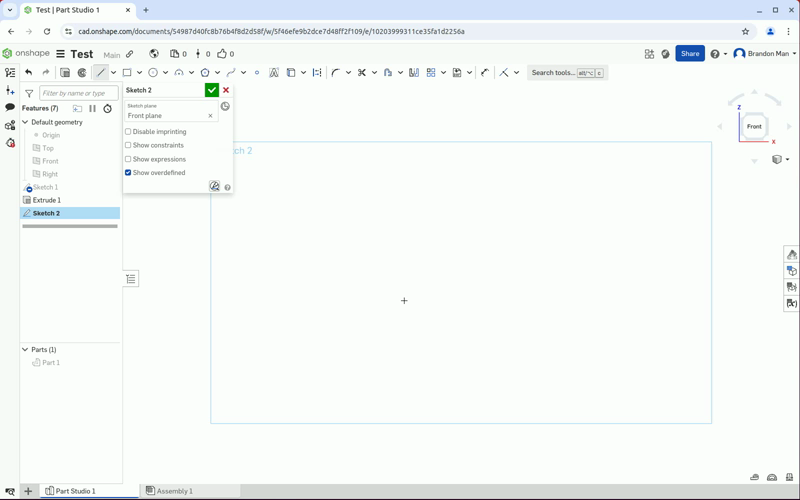
key_up(shift)
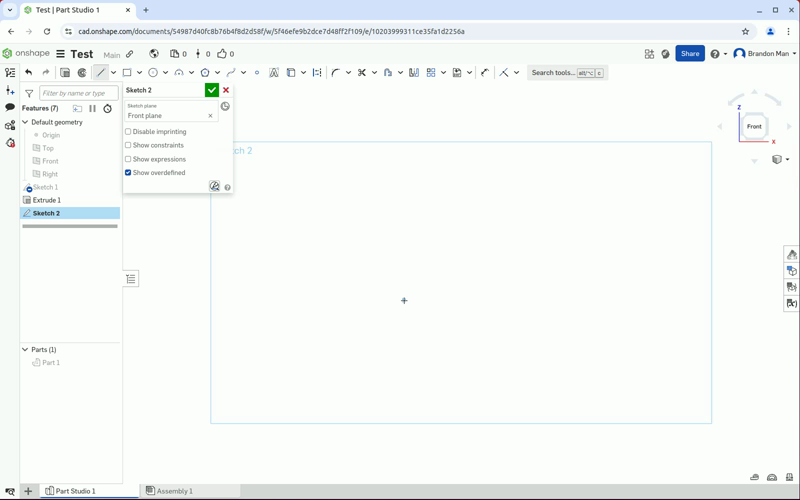
key_down(shift)
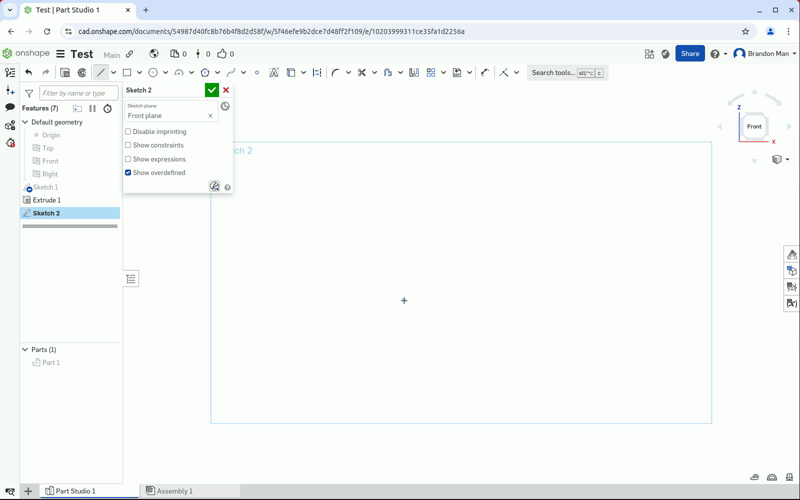
mouse_move(434, 300)
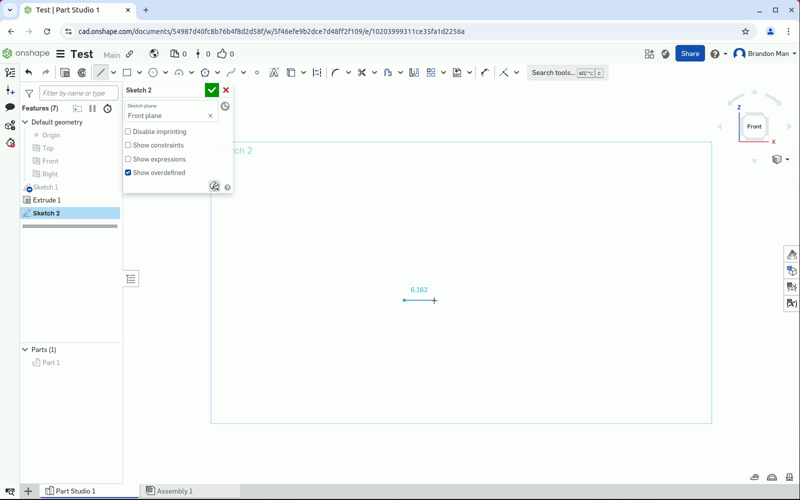
mouse_move(404, 263)
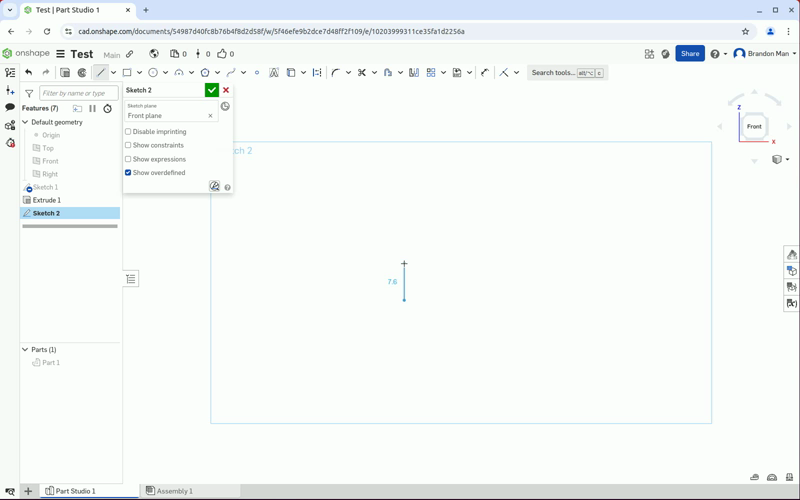
click(404, 263)
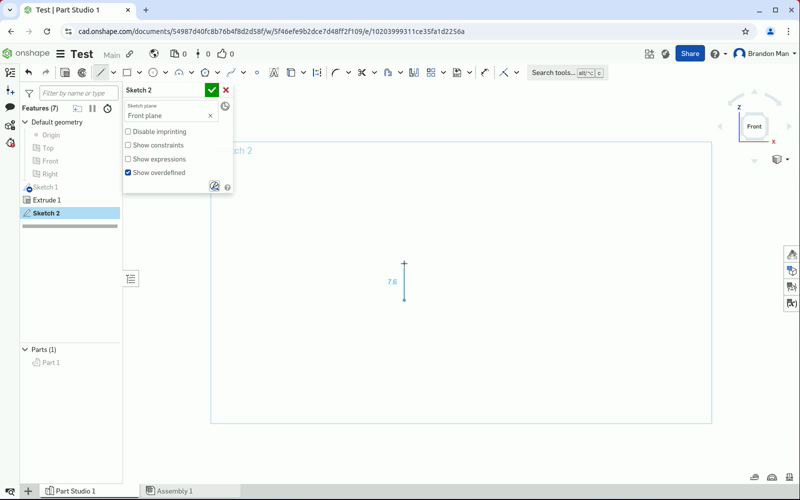
key_up(shift)
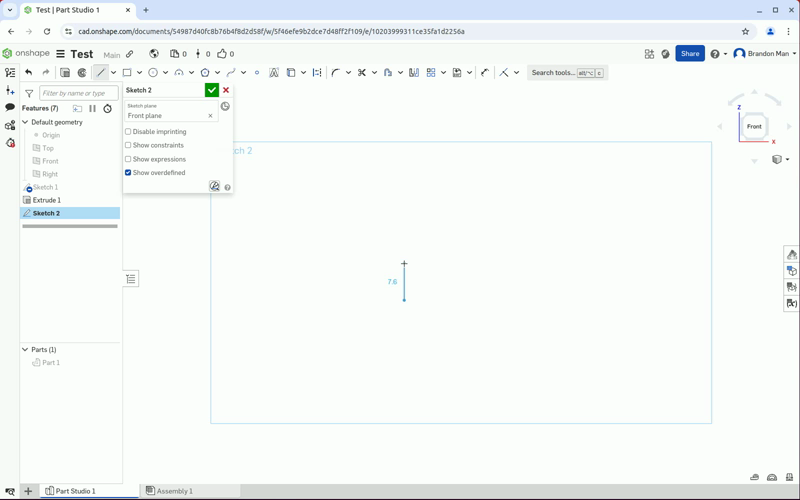
key(esc)
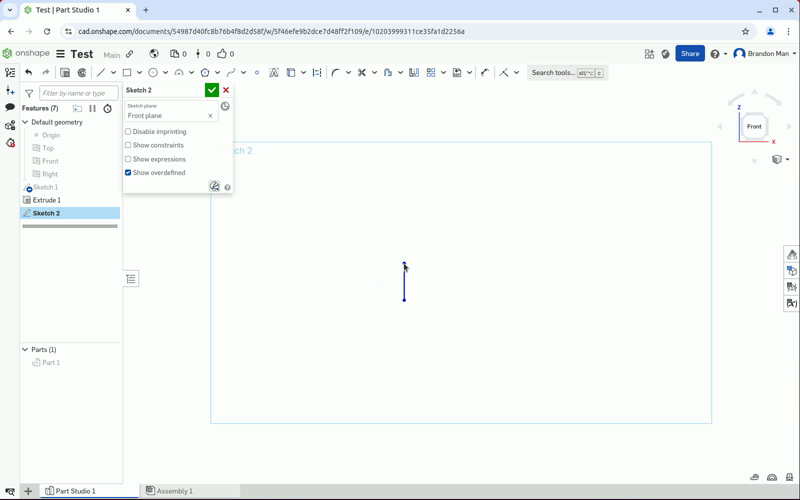
key(a)
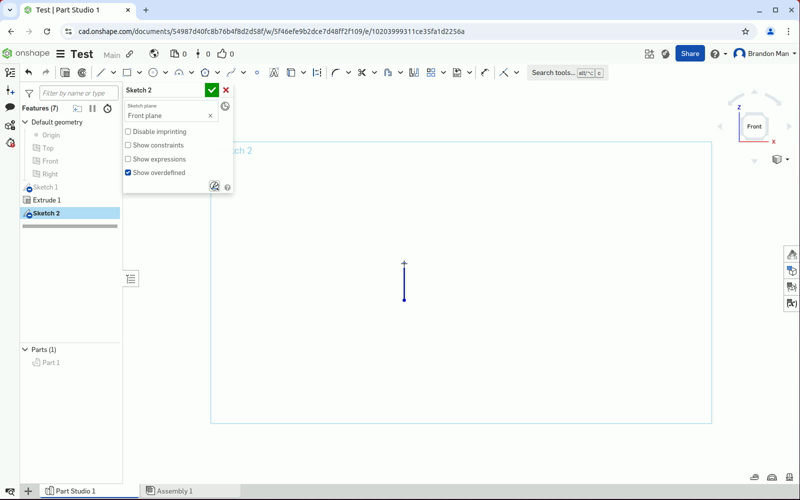
mouse_move(404, 263)
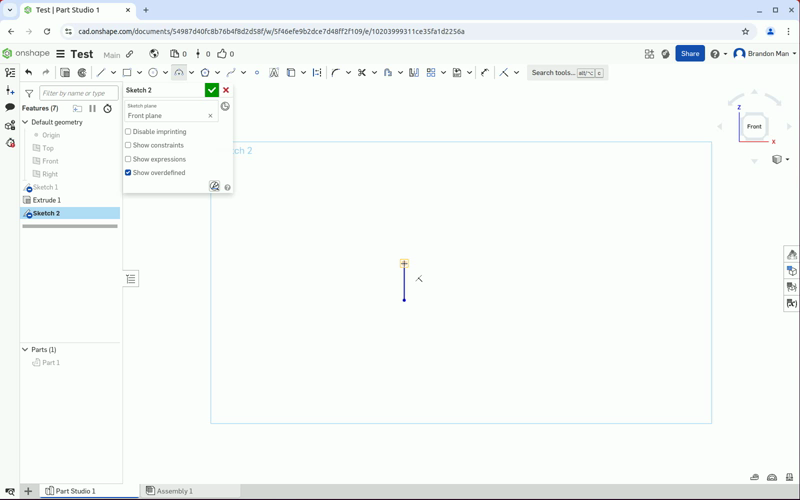
click(404, 263)
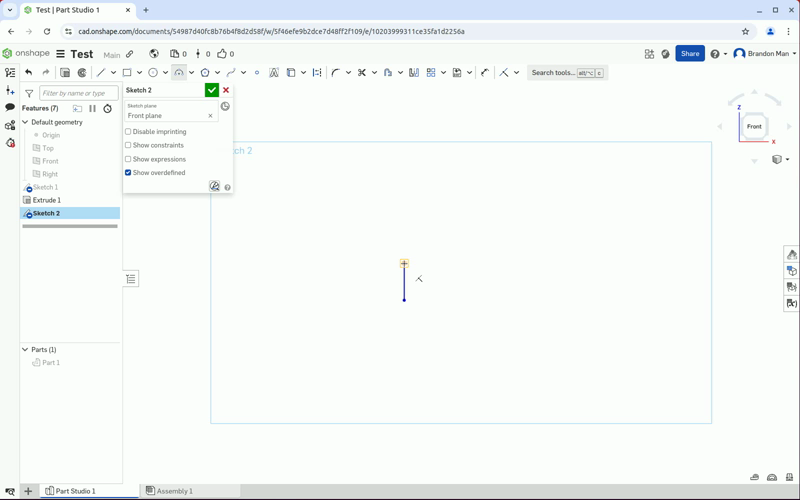
mouse_move(404, 300)
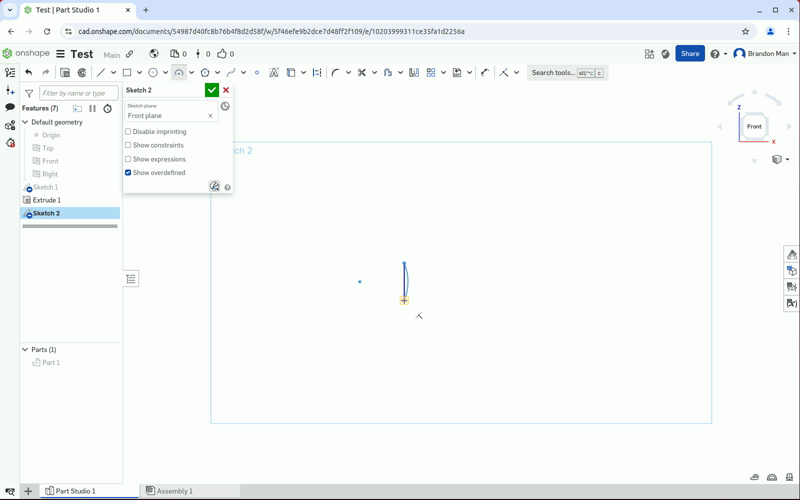
click(404, 300)
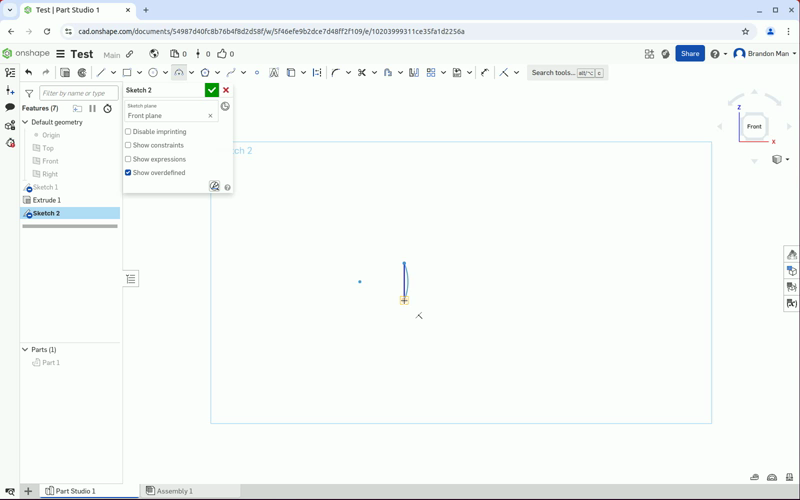
key_down(shift)
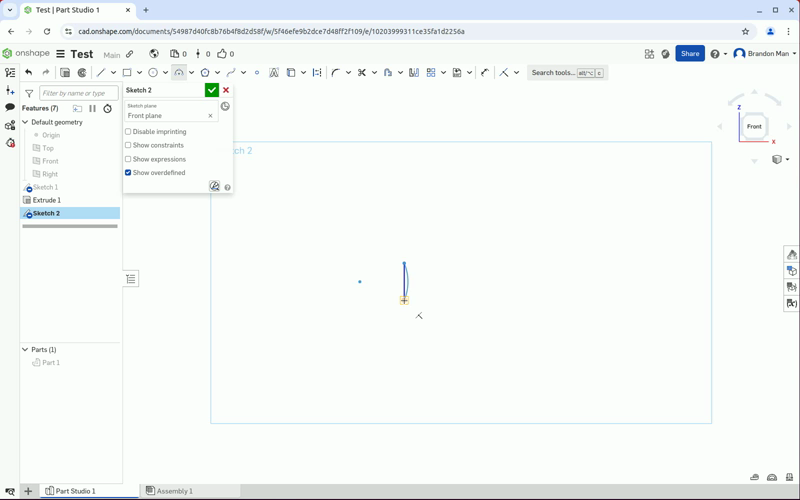
mouse_move(401, 282)
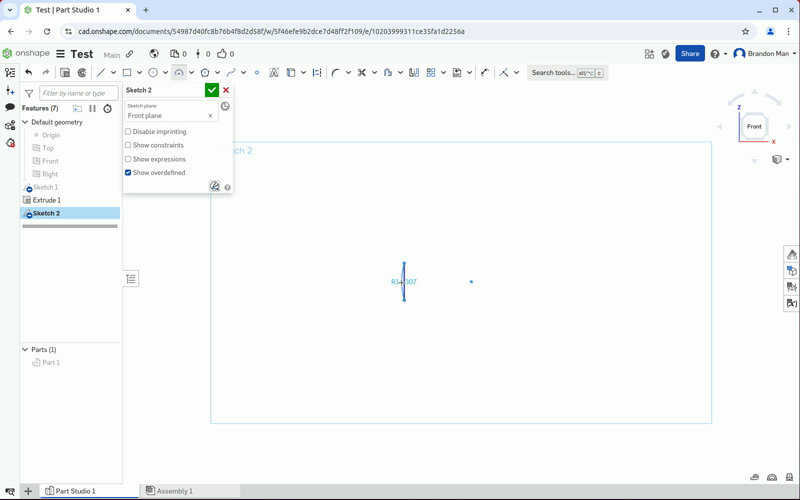
click(401, 282)
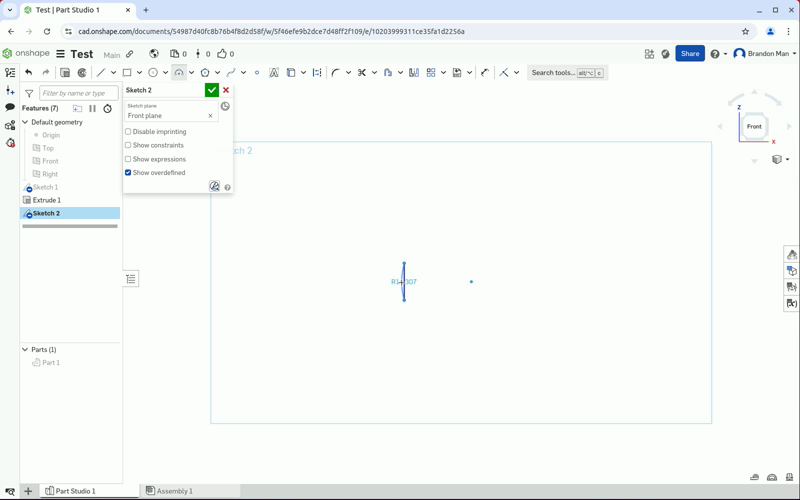
key_up(shift)
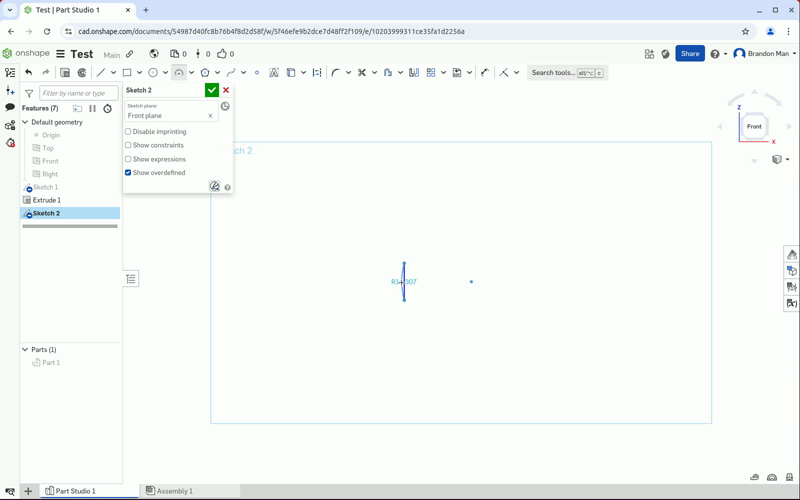
key(esc)
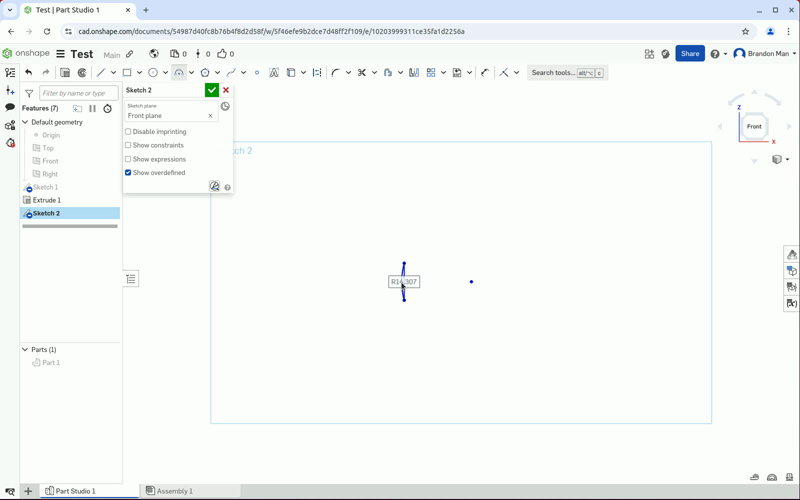
mouse_move(404, 284)
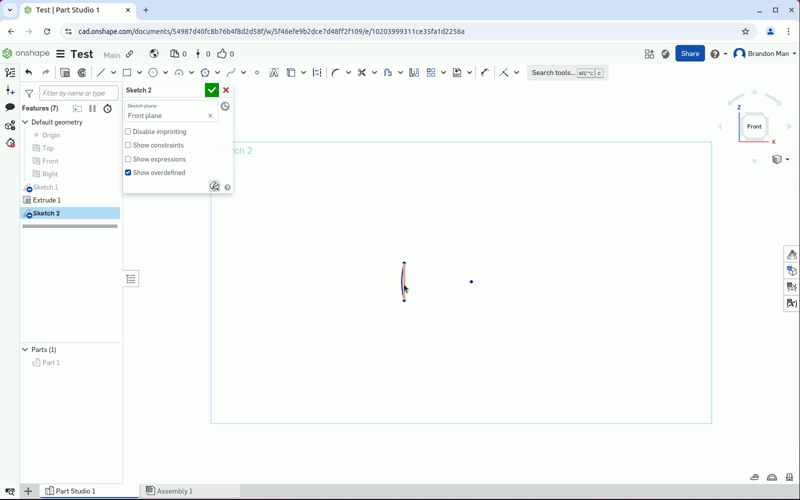
scroll(6)
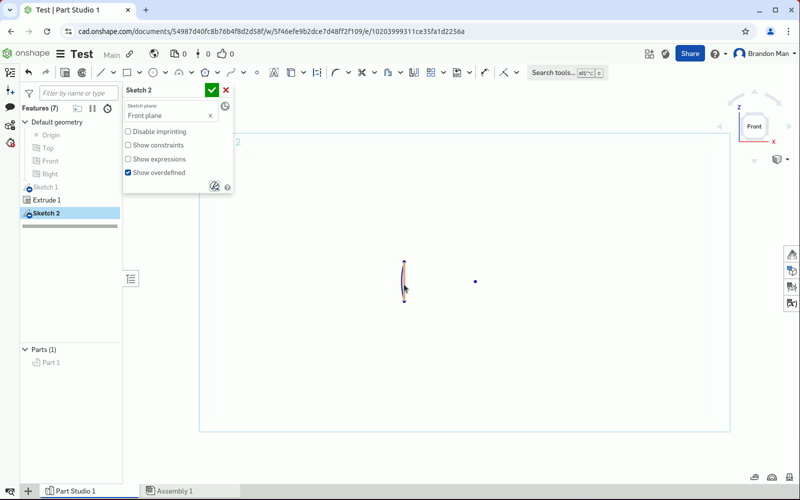
scroll(6)
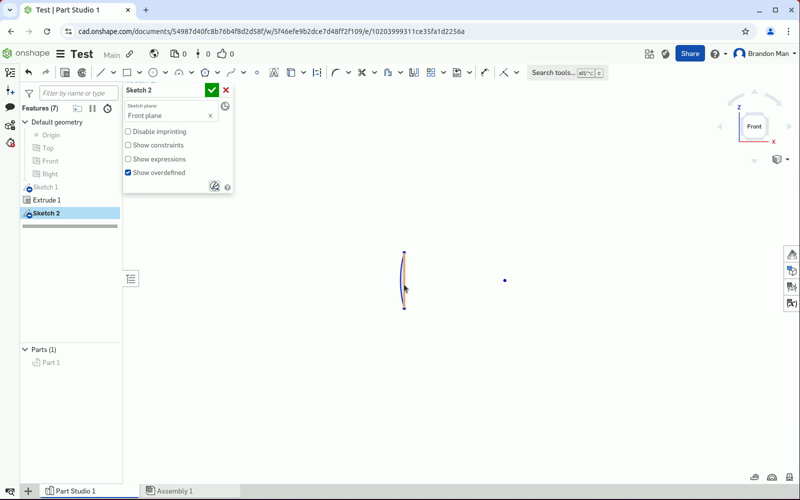
scroll(6)
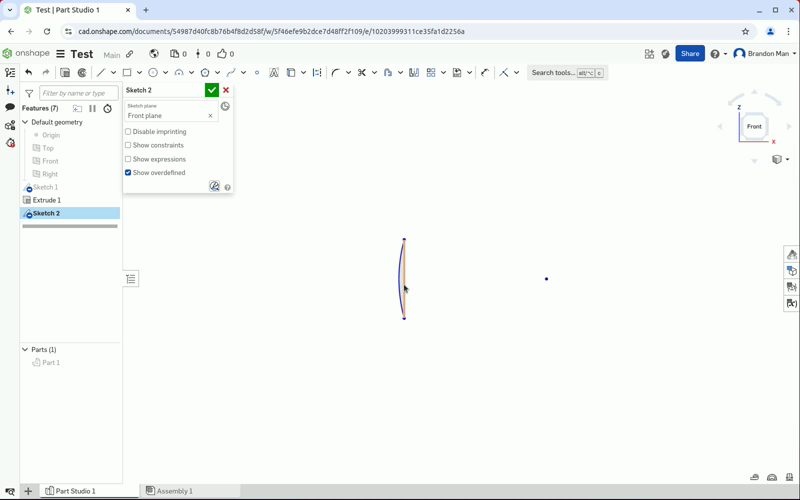
scroll(6)
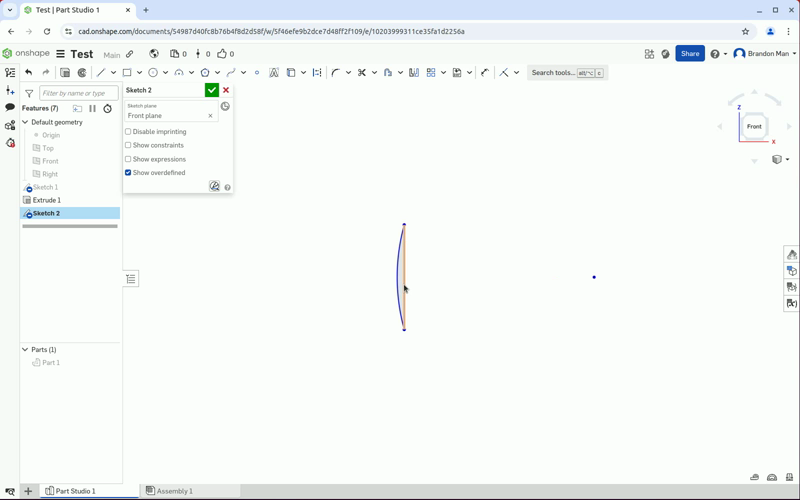
scroll(6)
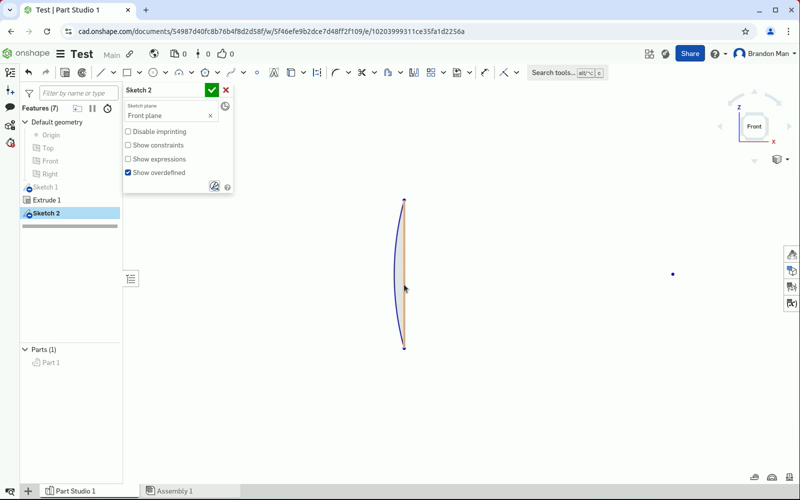
scroll(6)
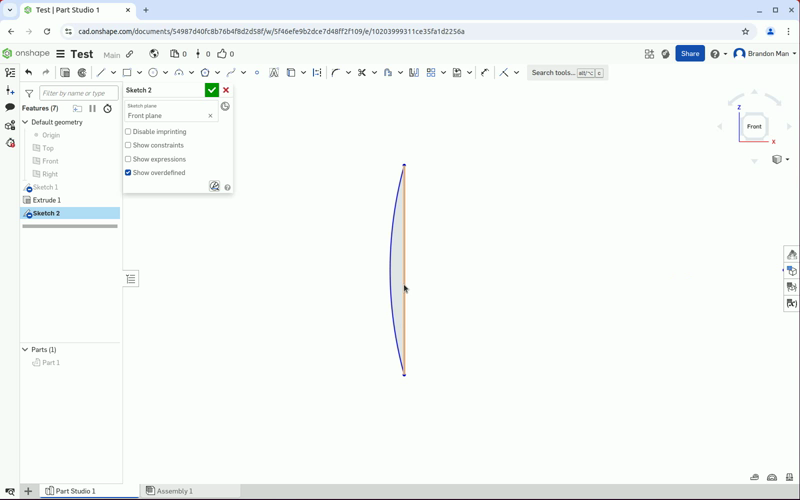
scroll(6)
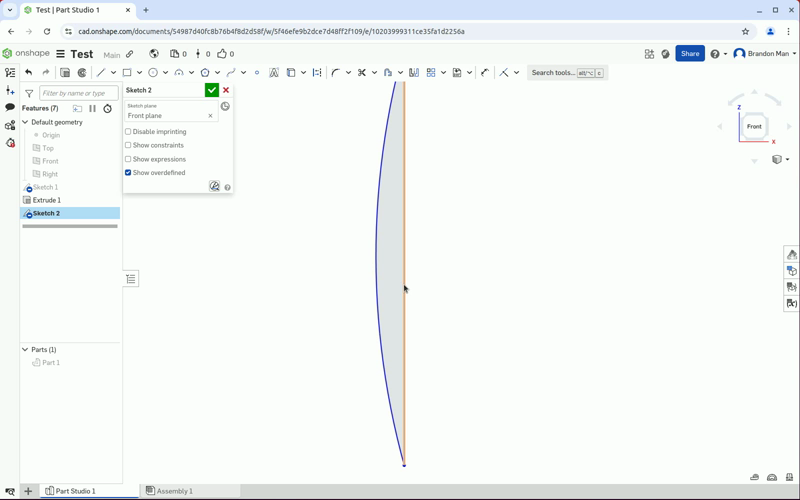
click(404, 284)
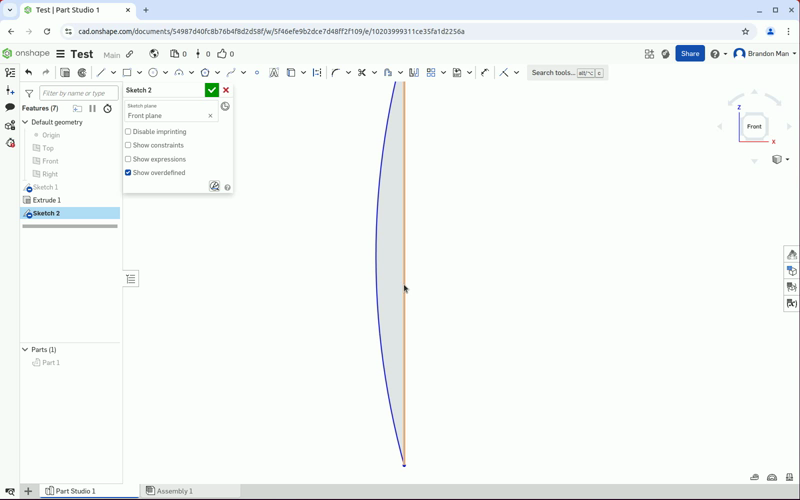
scroll(-6)
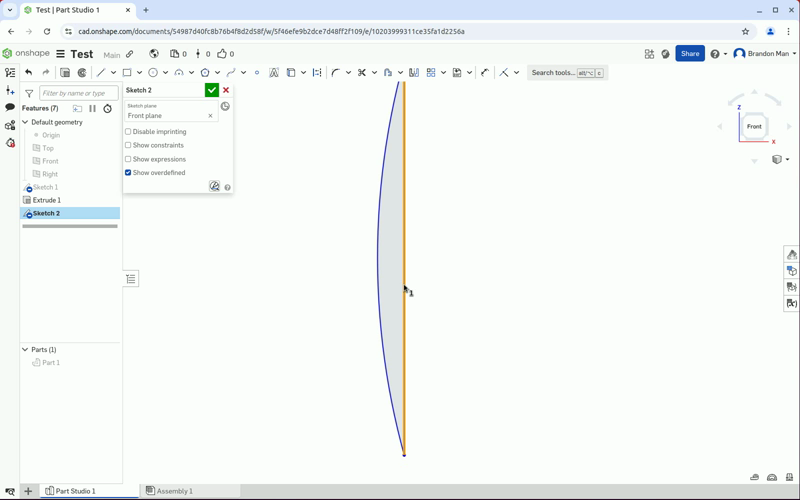
scroll(-6)
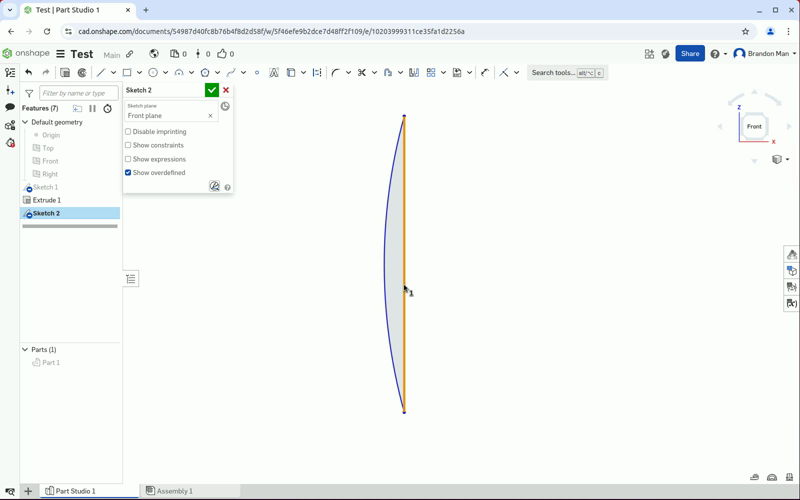
scroll(-6)
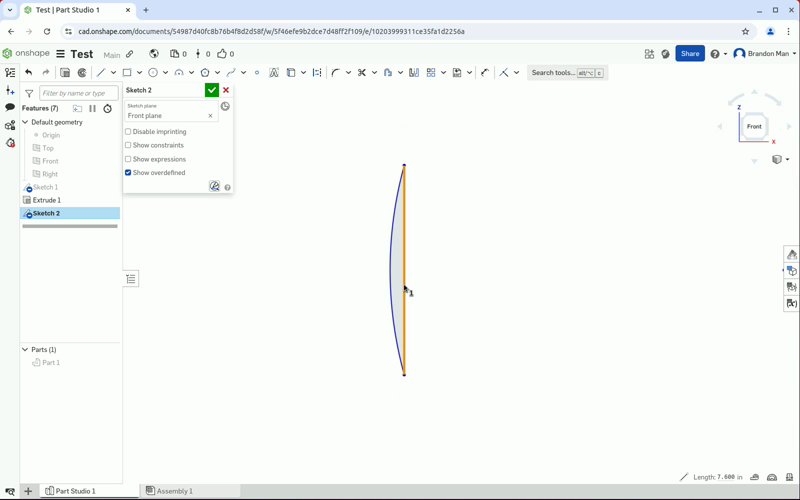
scroll(-6)
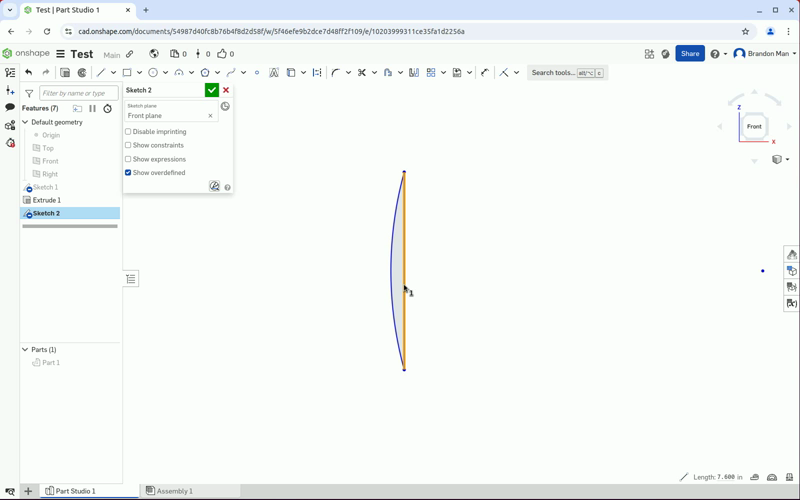
scroll(-6)
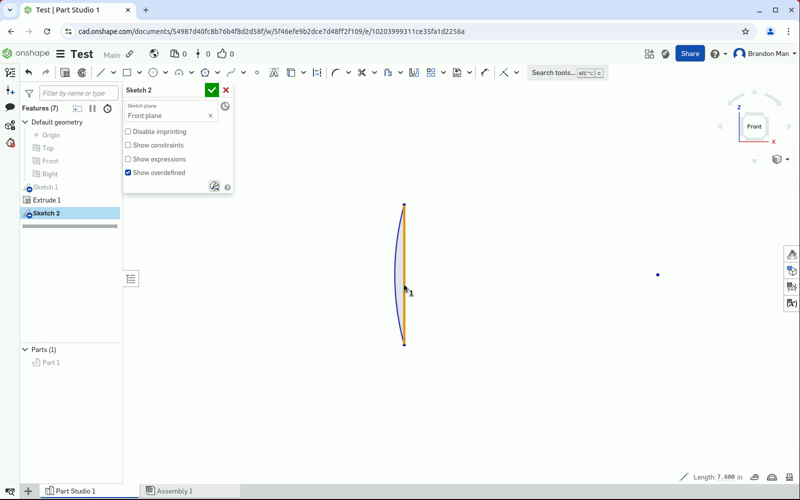
scroll(-6)
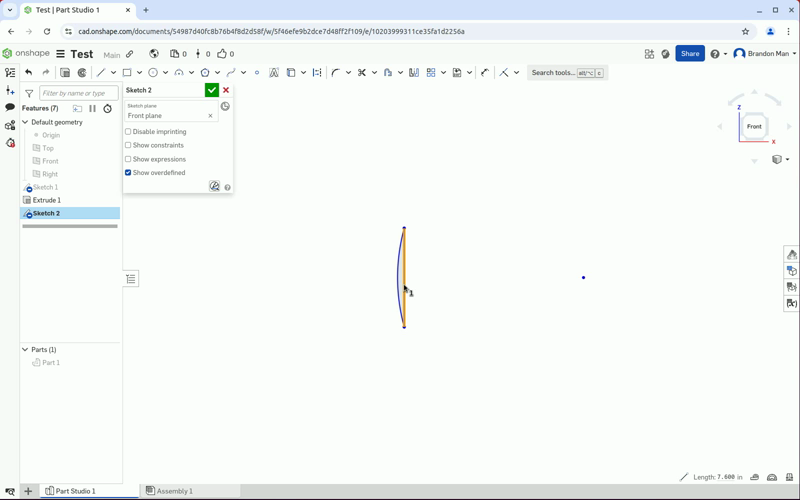
scroll(-6)
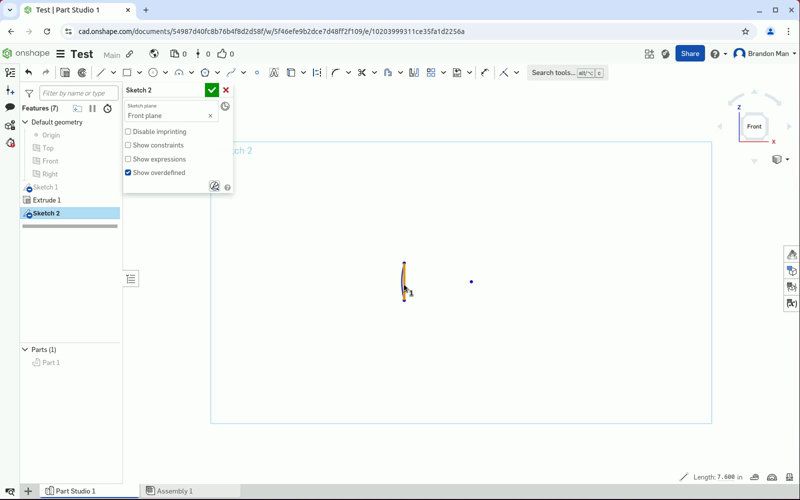
mouse_move(73, 352)
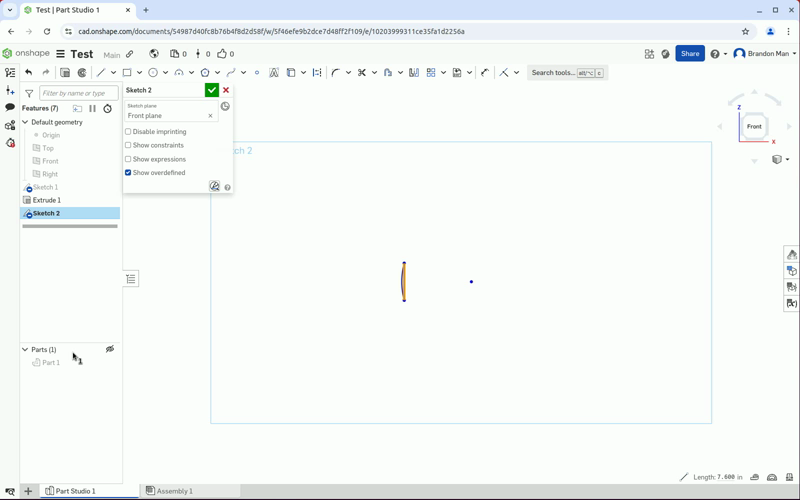
key(shift+y)
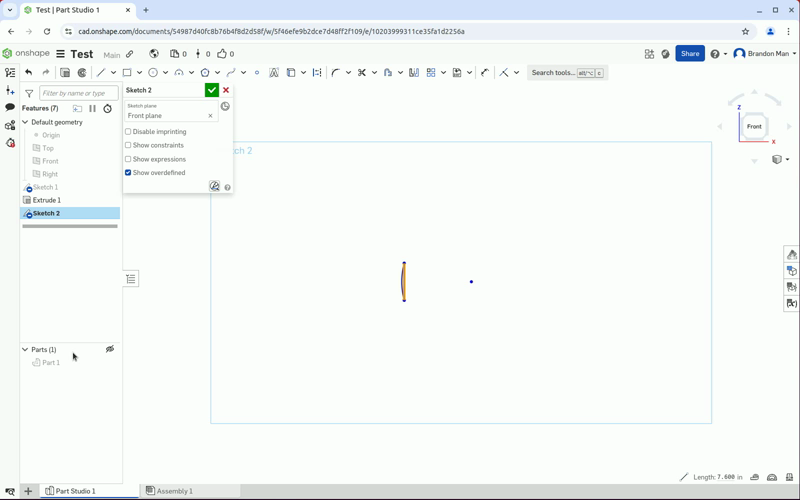
key(shift+e)
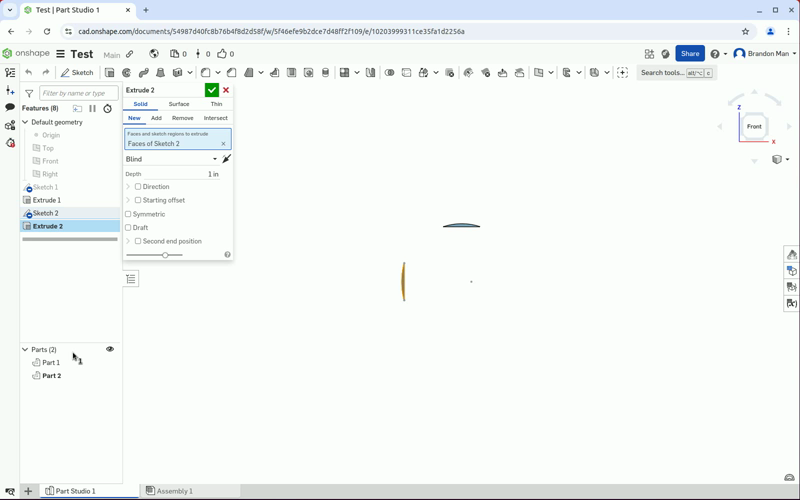
mouse_move(143, 106)
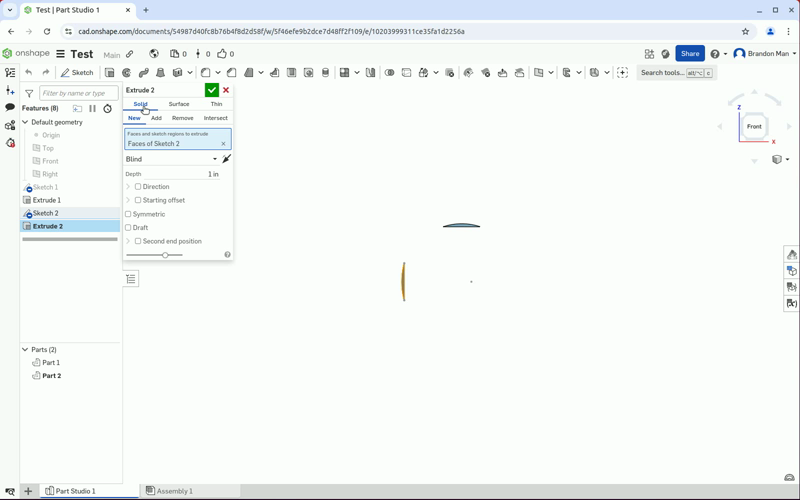
click(143, 106)
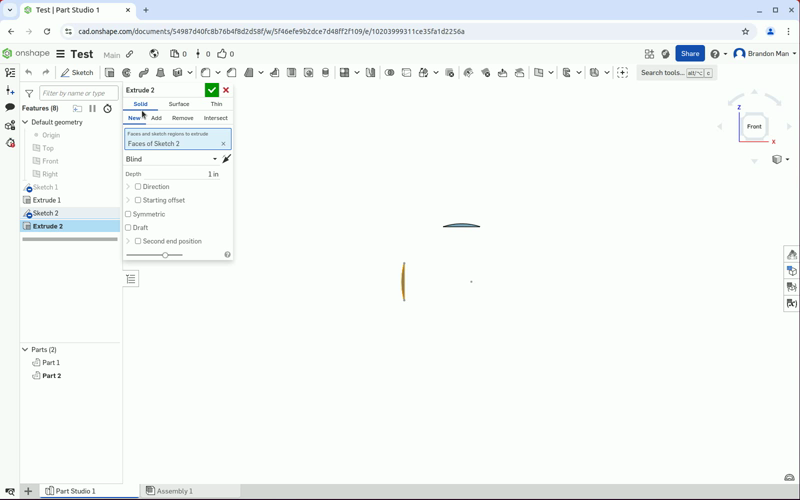
mouse_move(137, 120)
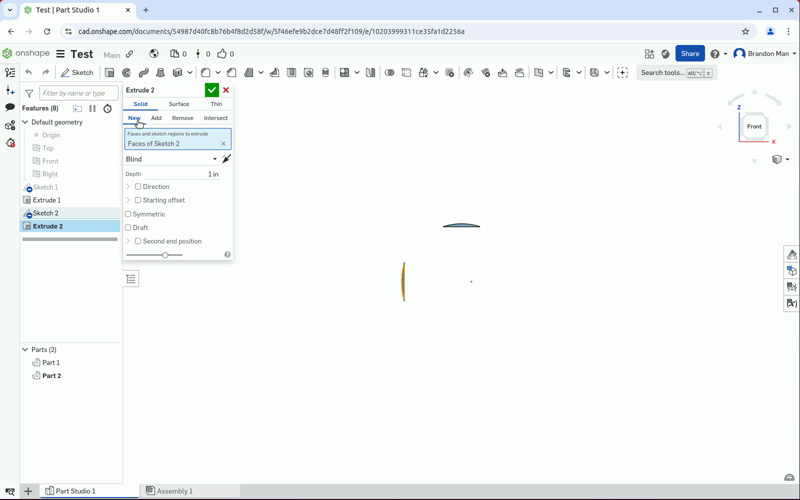
click(137, 120)
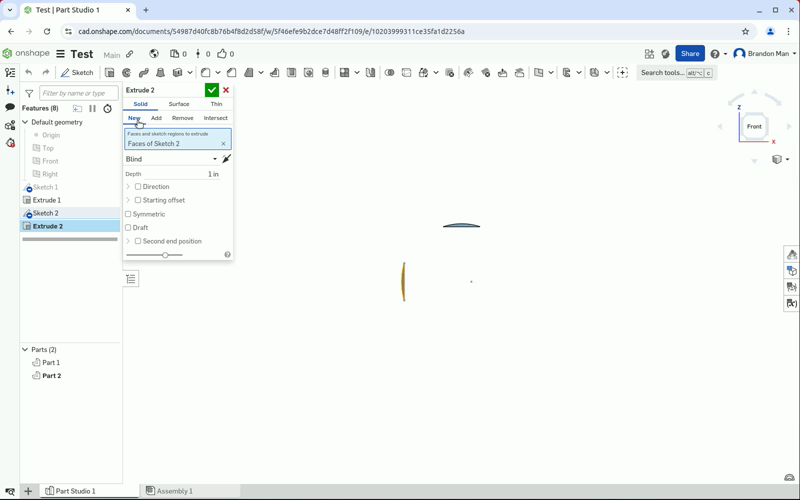
key(tab, 4)
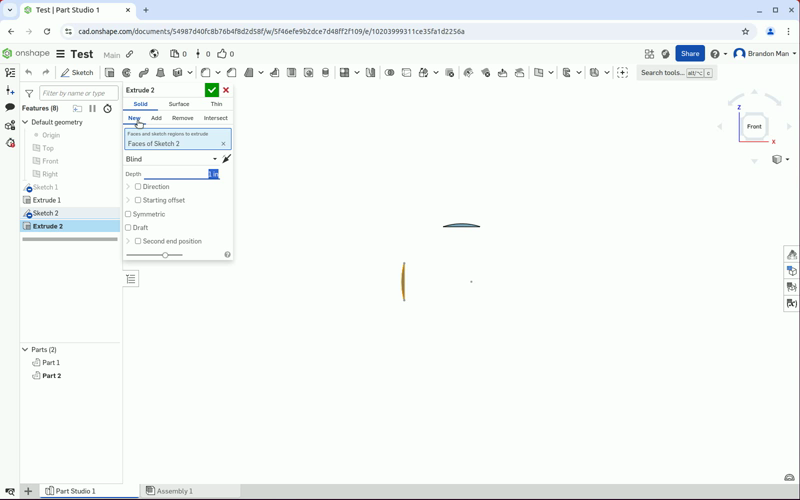
text(23.108)
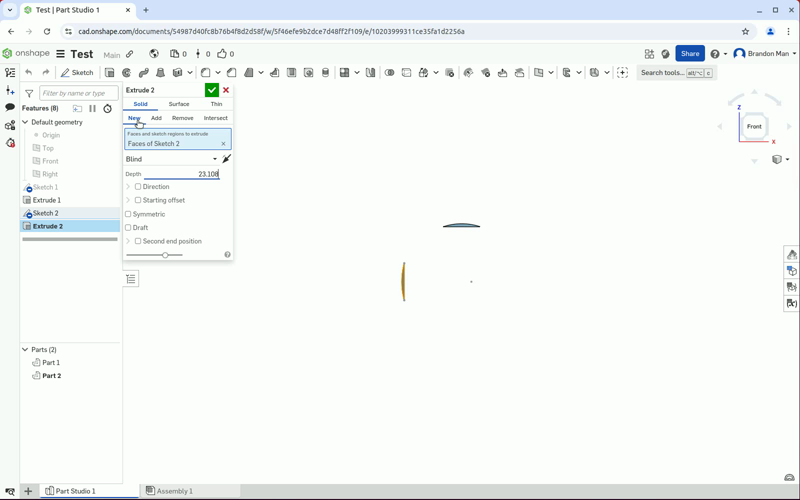
key(enter)
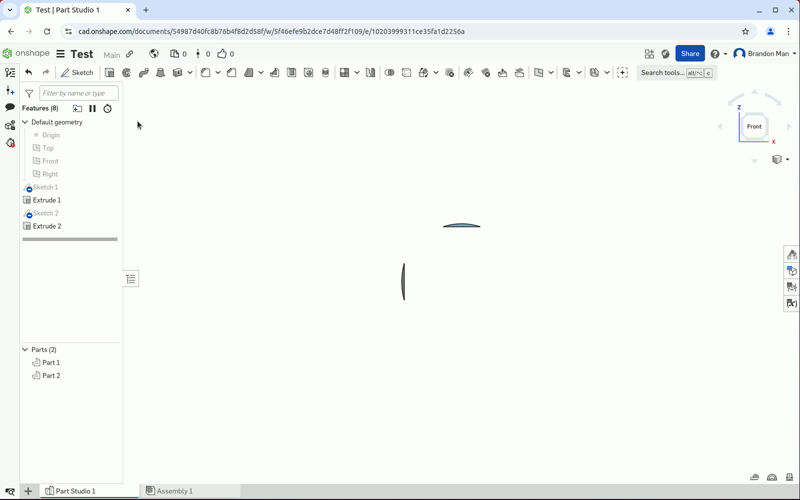
key(shift+h)
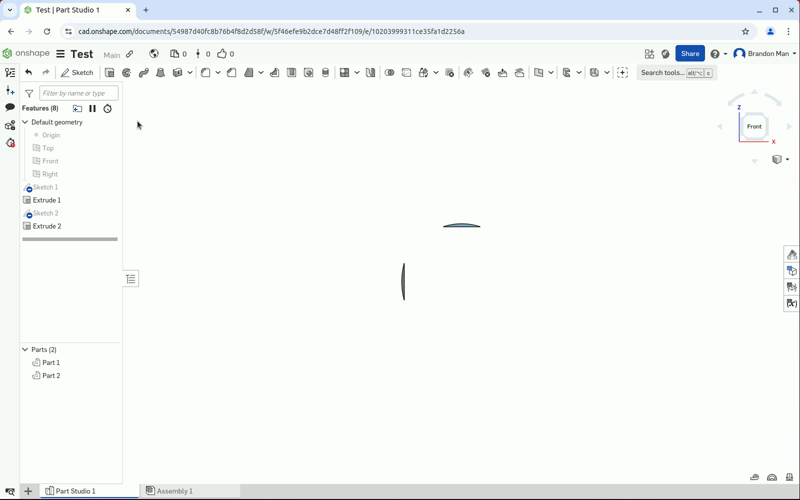
key(shift+h)
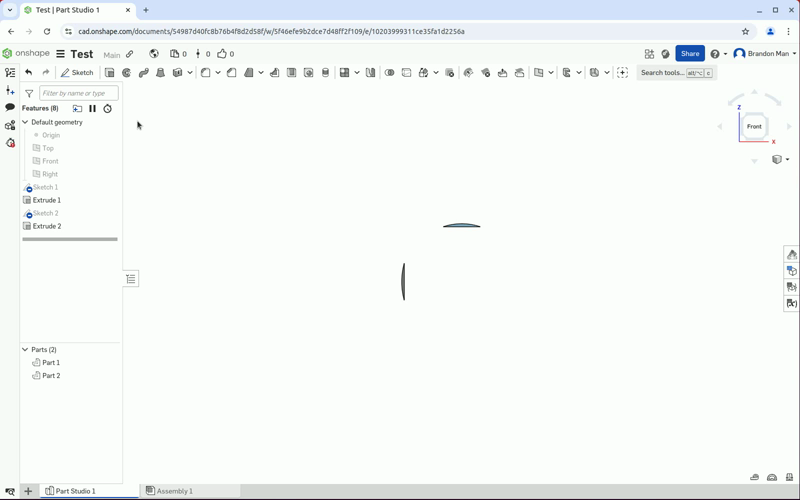
mouse_move(73, 189)
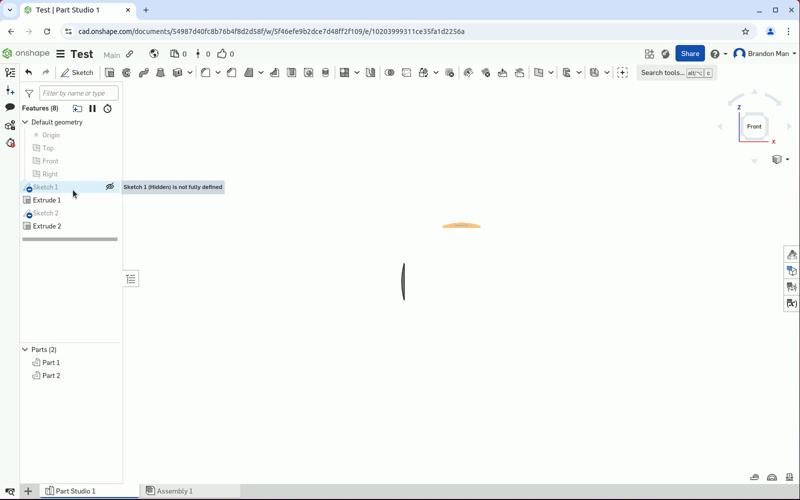
click(73, 189)
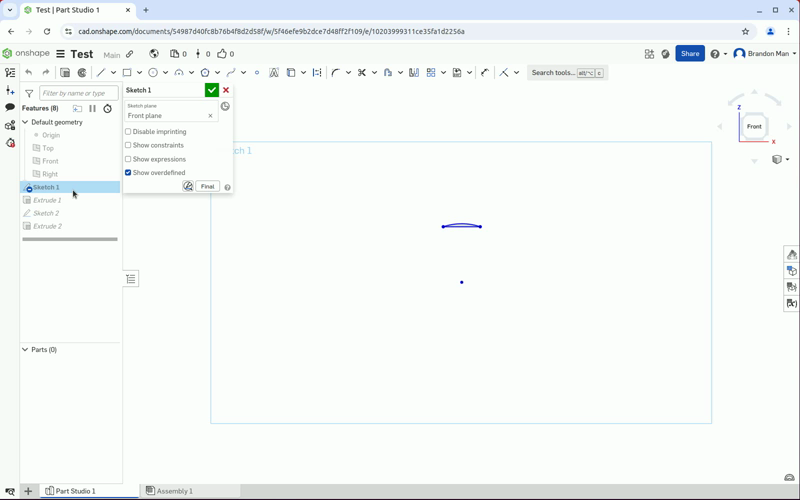
mouse_move(229, 92)
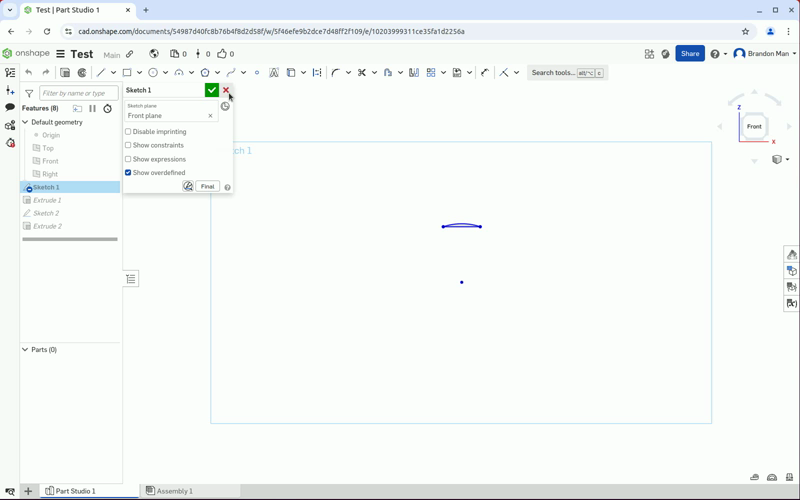
click(229, 92)
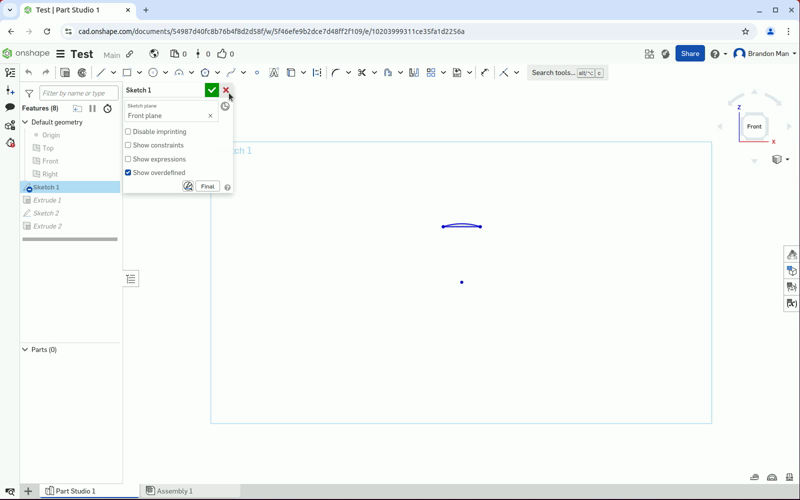
key(shift+s)
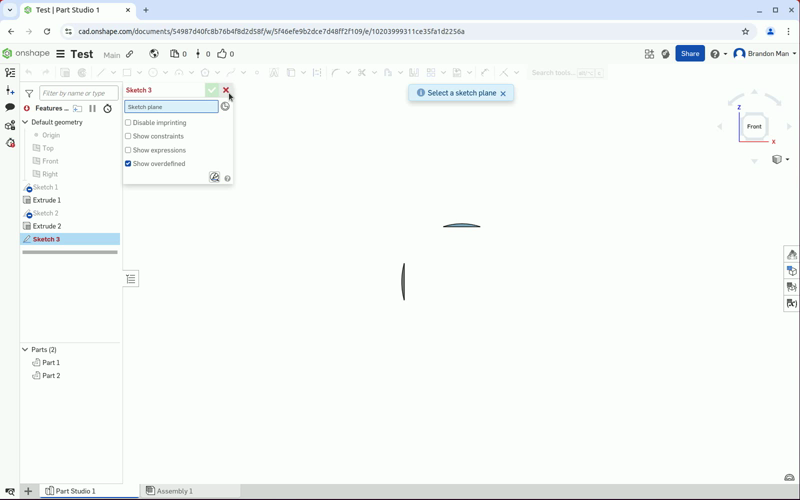
mouse_move(73, 163)
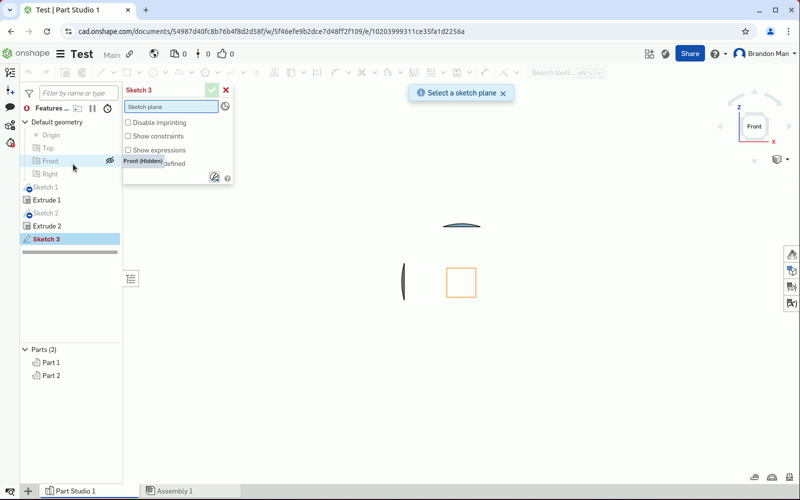
click(73, 163)
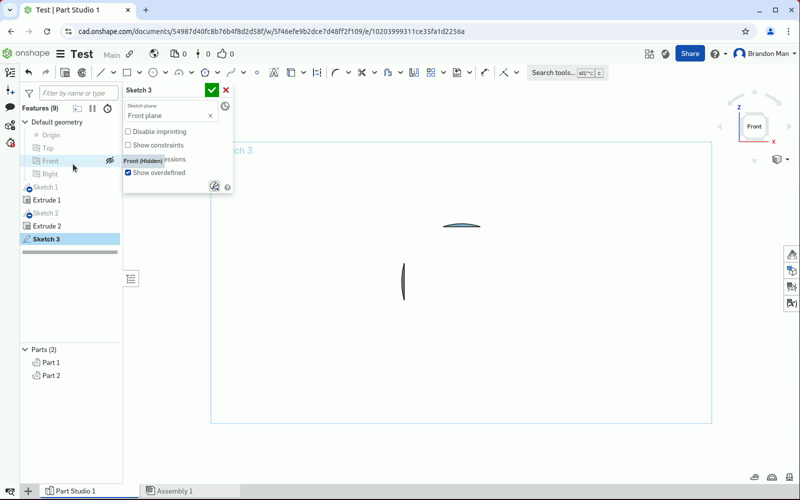
mouse_move(73, 352)
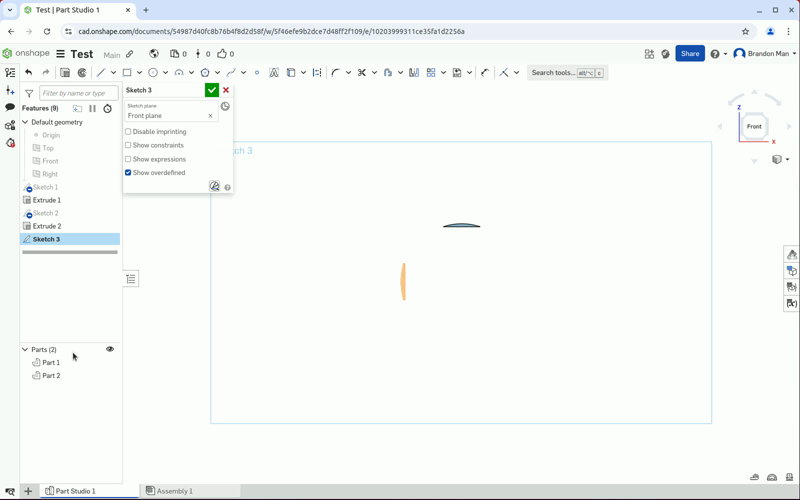
key(y)
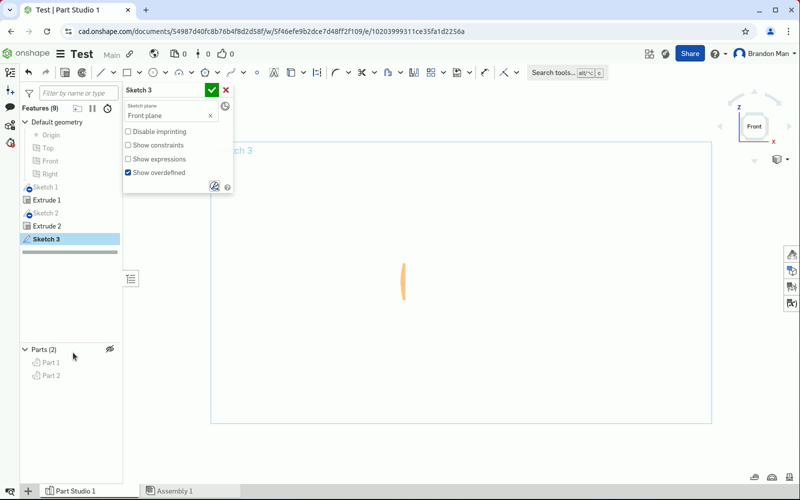
key(a)
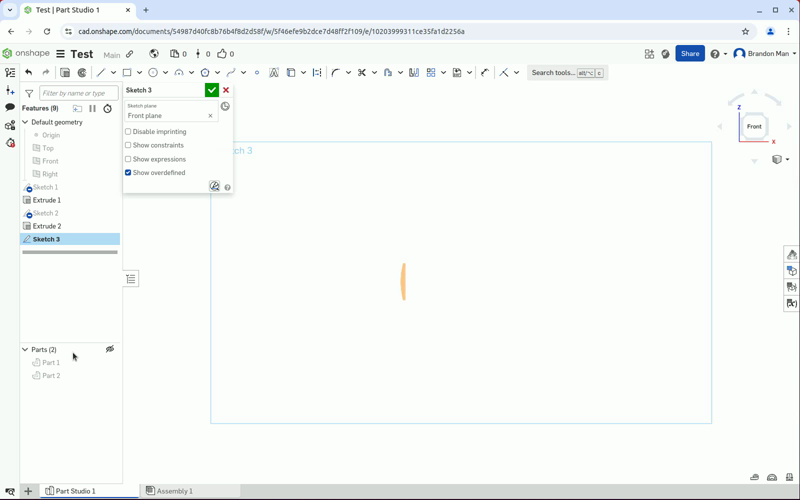
key_down(shift)
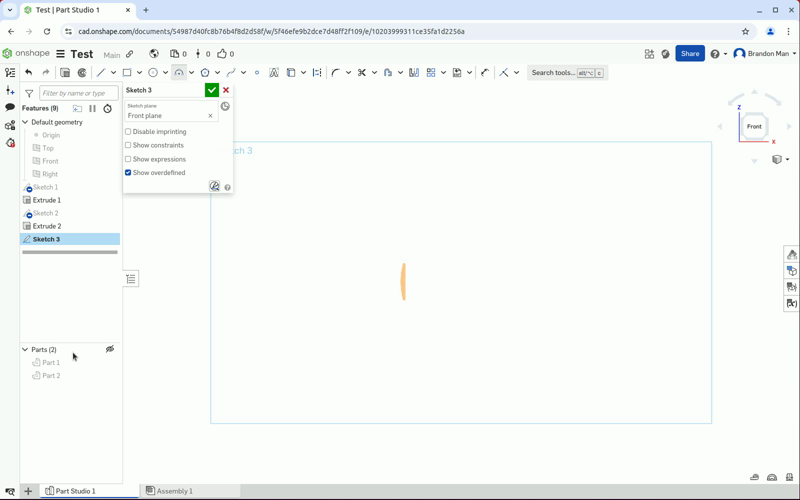
mouse_move(443, 339)
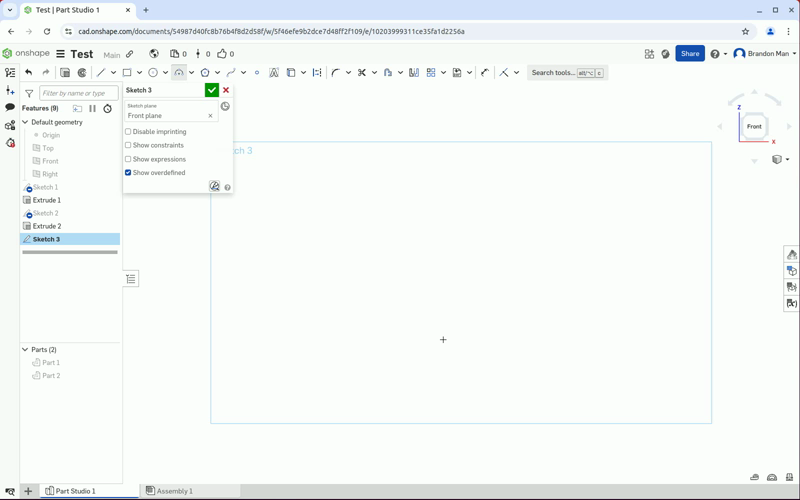
click(443, 339)
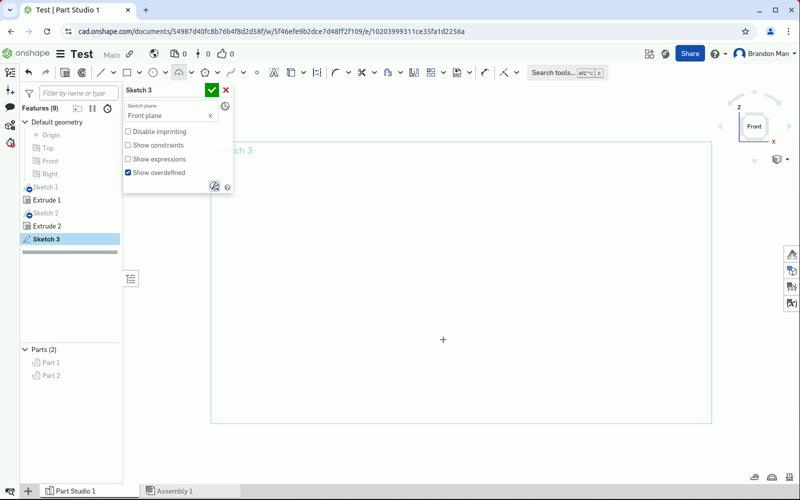
key_up(shift)
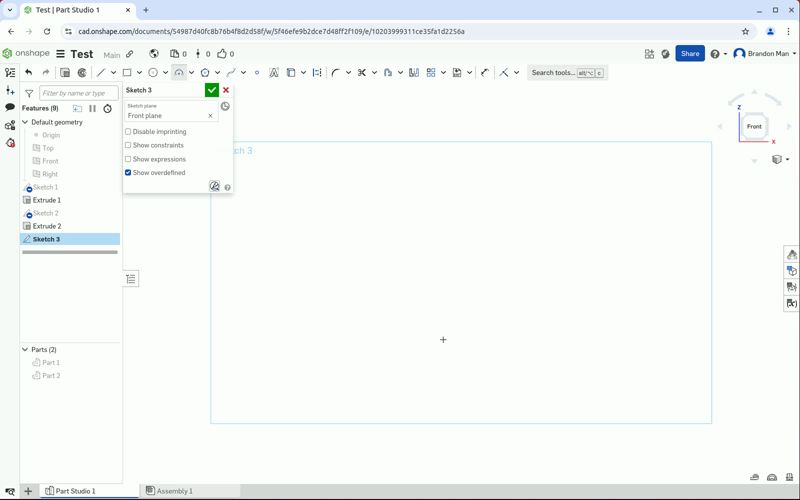
key_down(shift)
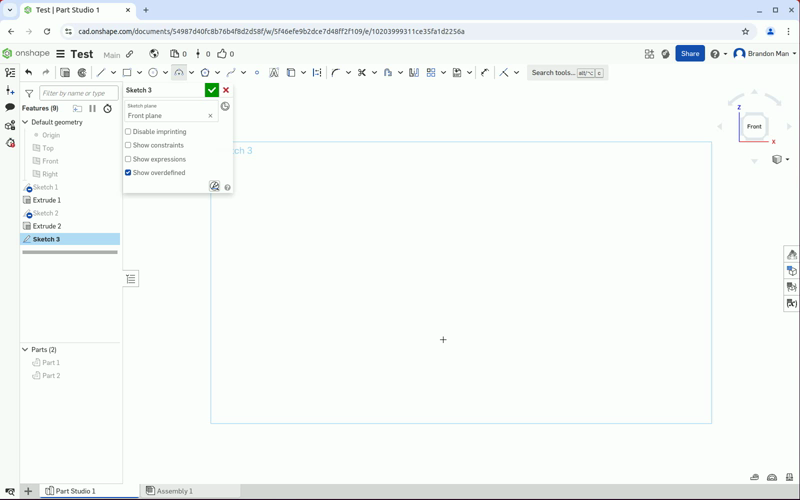
mouse_move(480, 339)
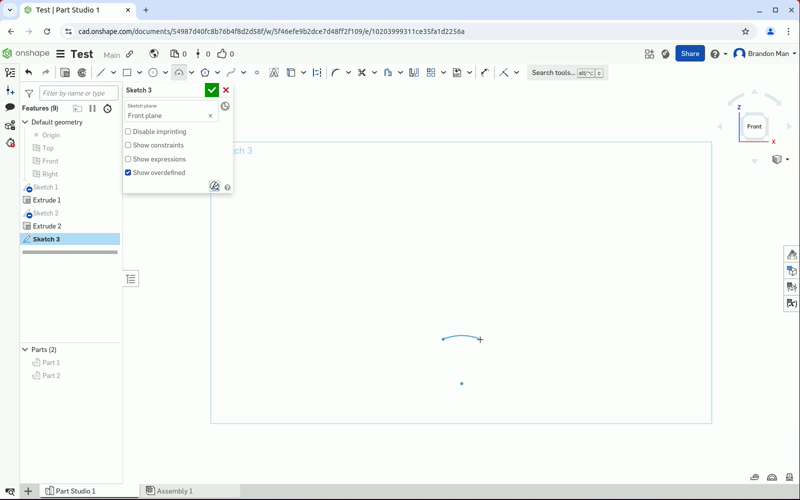
click(480, 339)
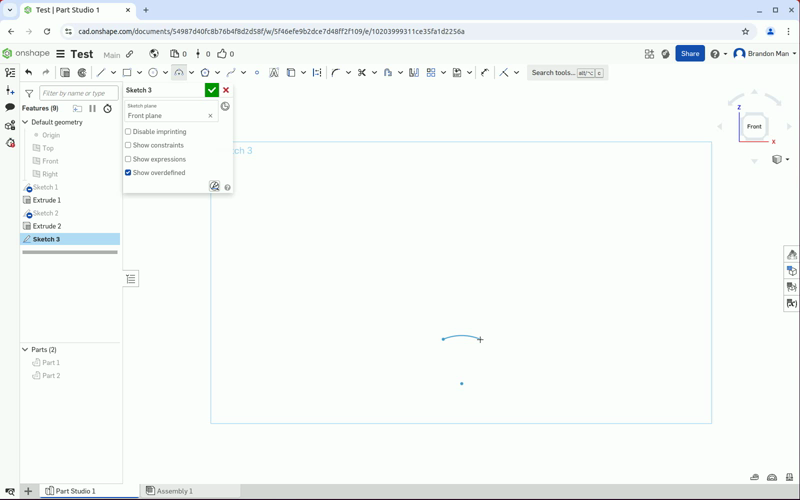
mouse_move(461, 342)
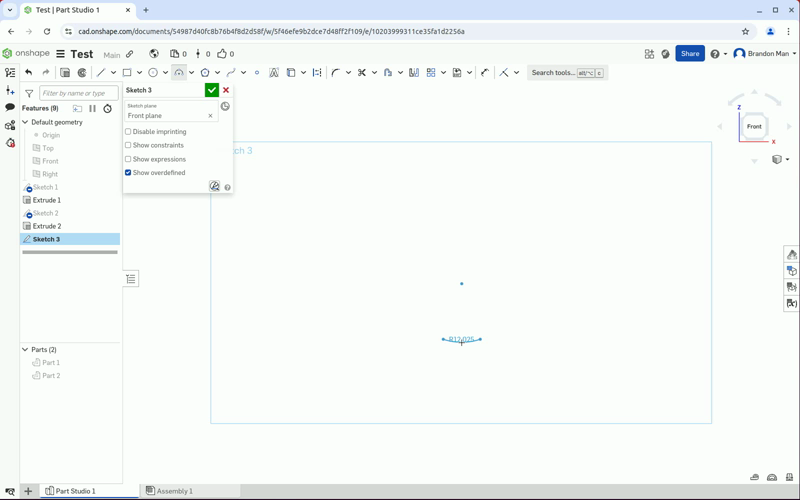
click(461, 342)
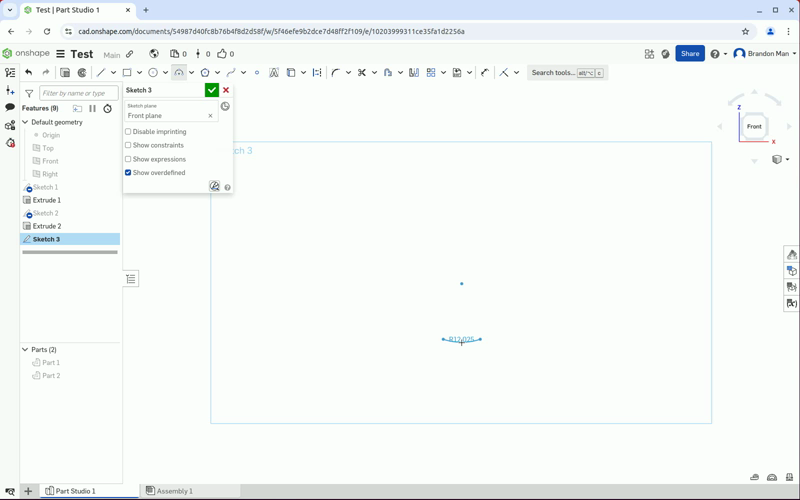
key_up(shift)
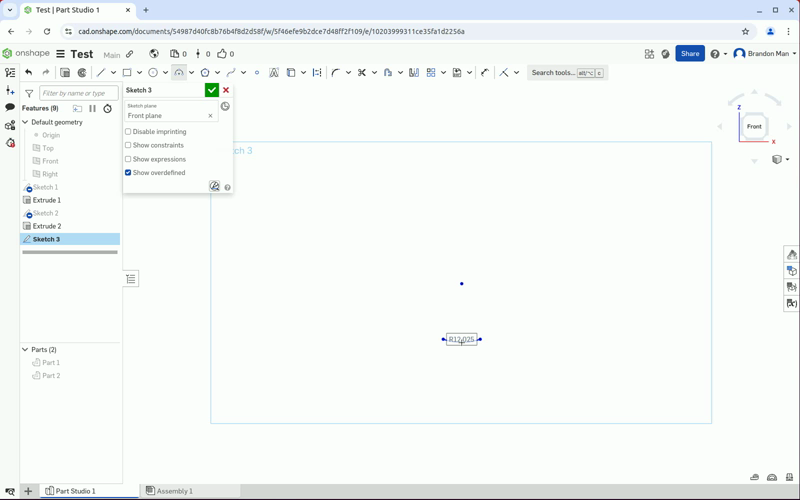
key(esc)
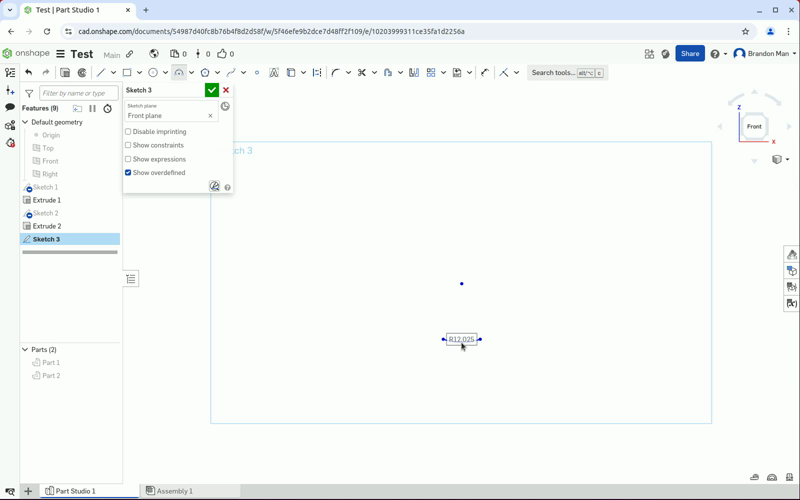
key(l)
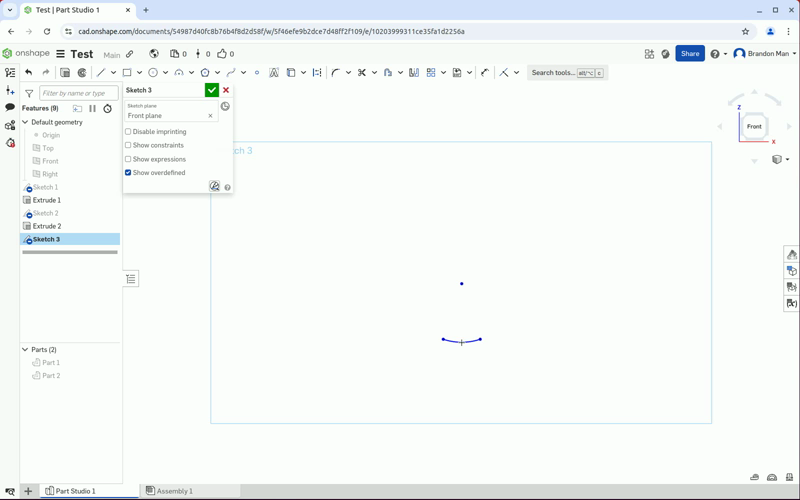
mouse_move(480, 339)
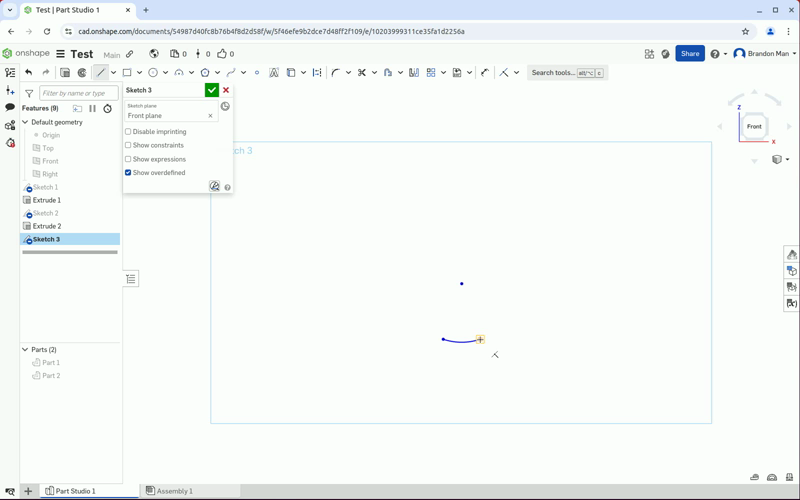
click(480, 339)
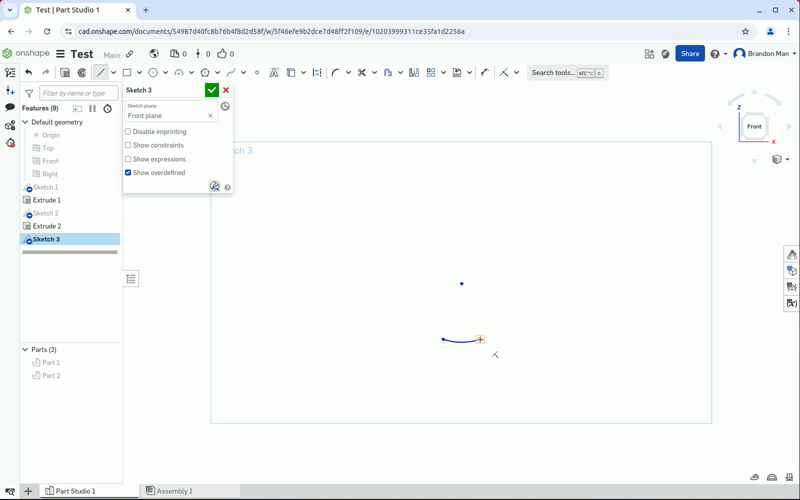
mouse_move(510, 339)
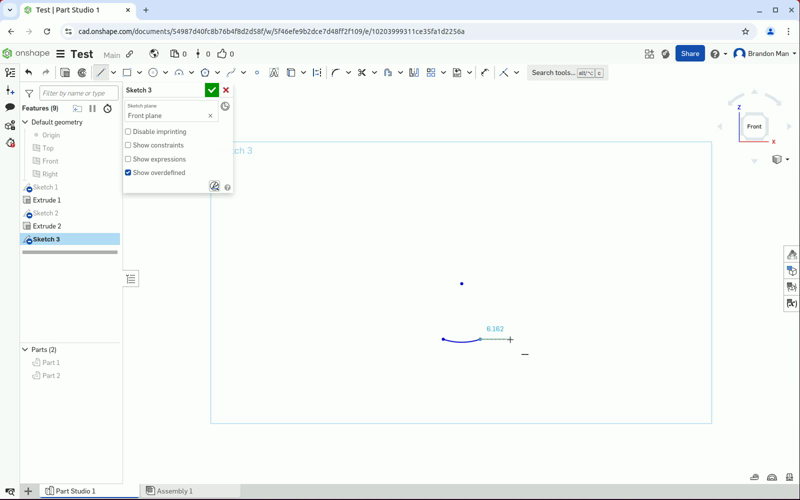
key_down(shift)
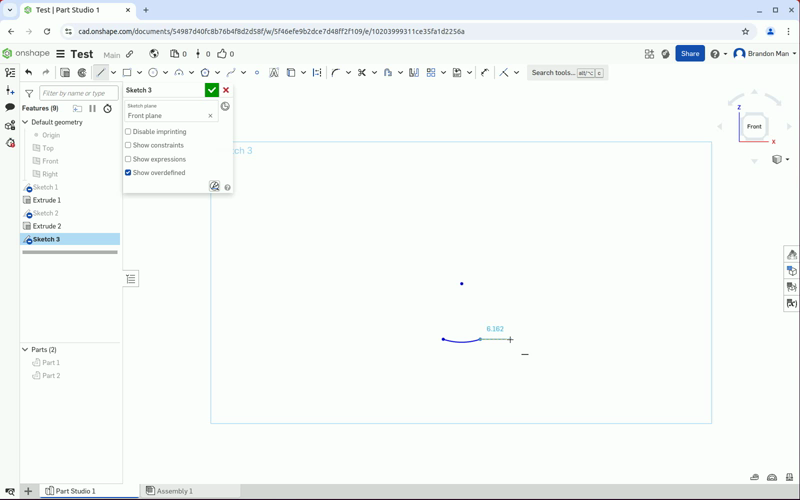
mouse_move(443, 339)
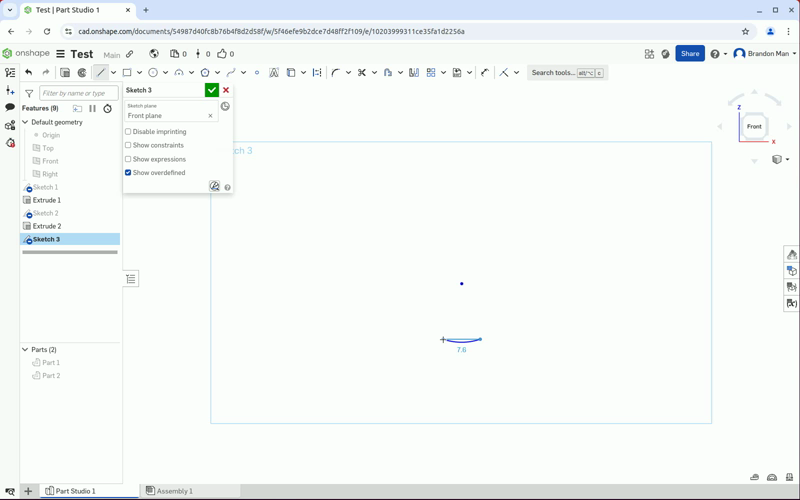
key_up(shift)
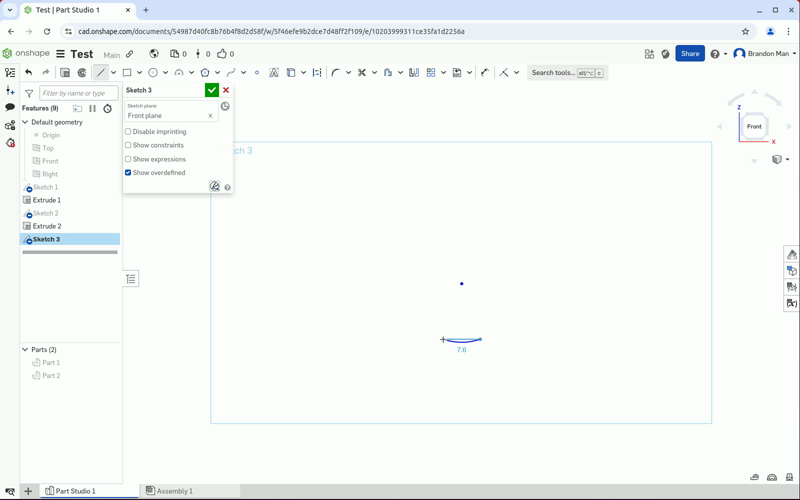
click(443, 339)
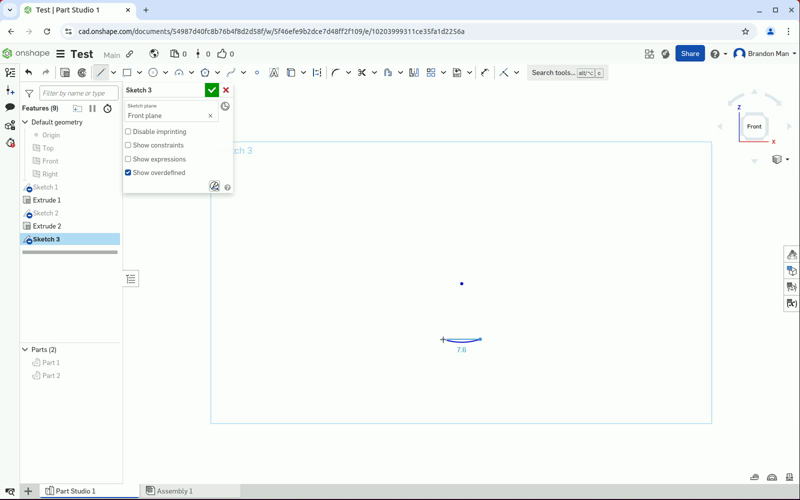
key(esc)
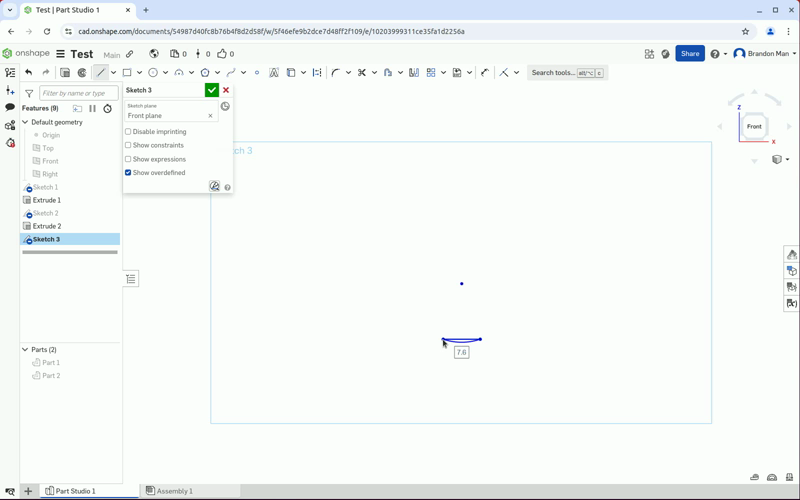
mouse_move(448, 339)
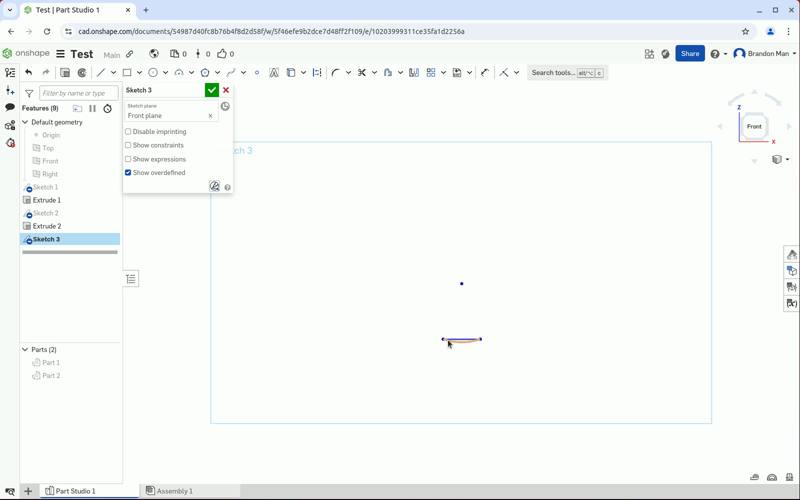
scroll(6)
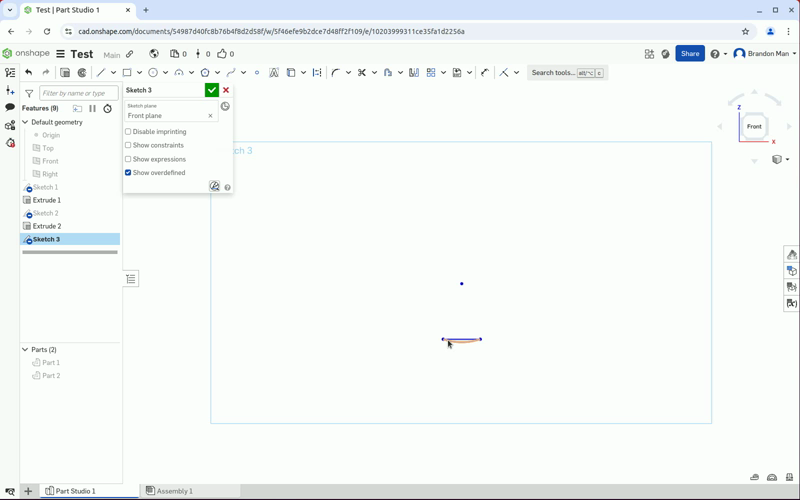
scroll(6)
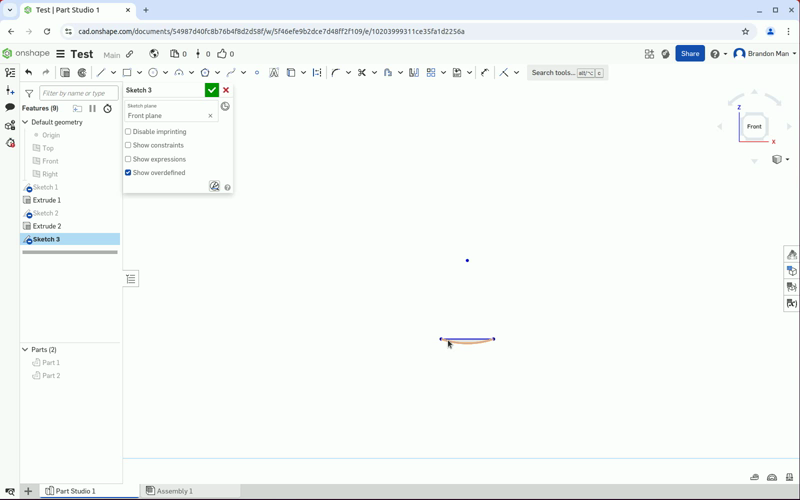
scroll(6)
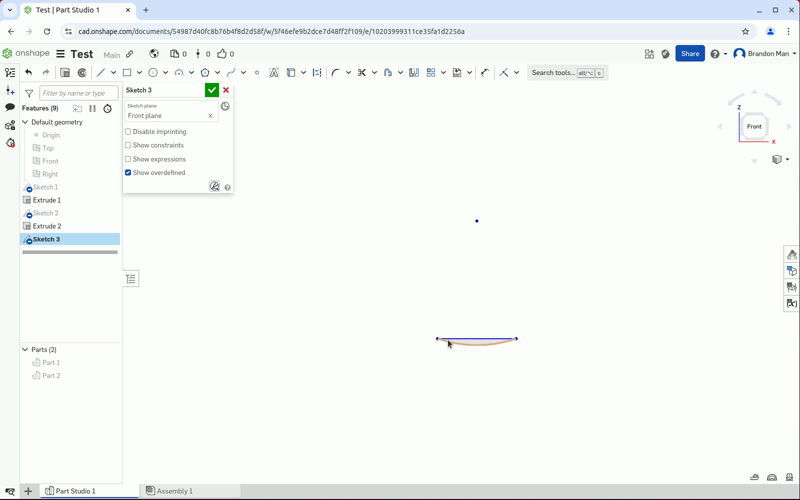
scroll(6)
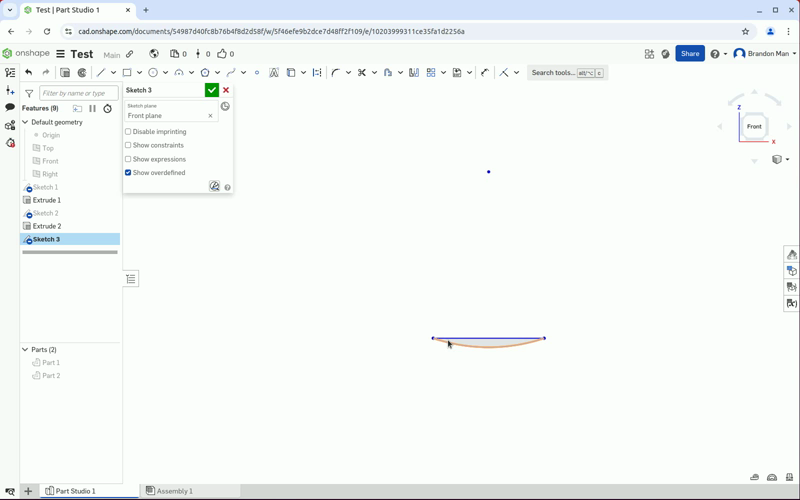
scroll(6)
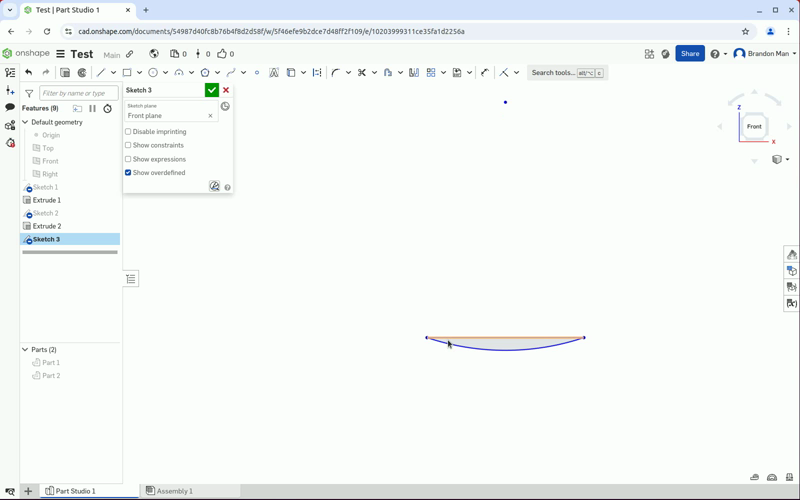
scroll(6)
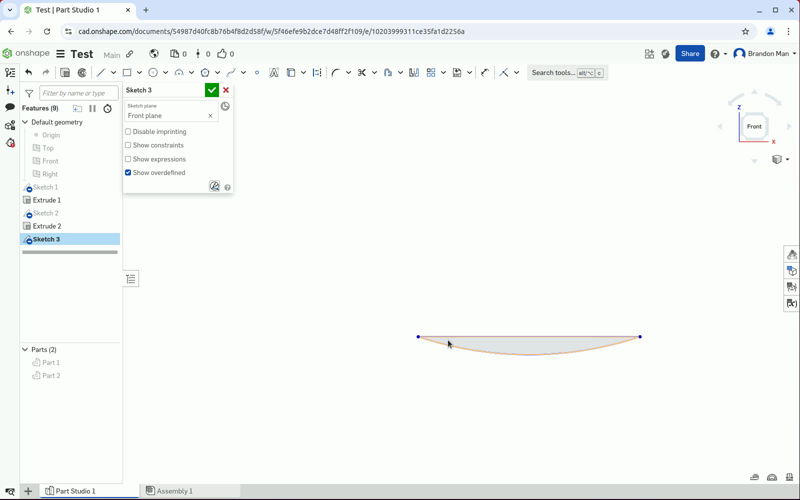
scroll(6)
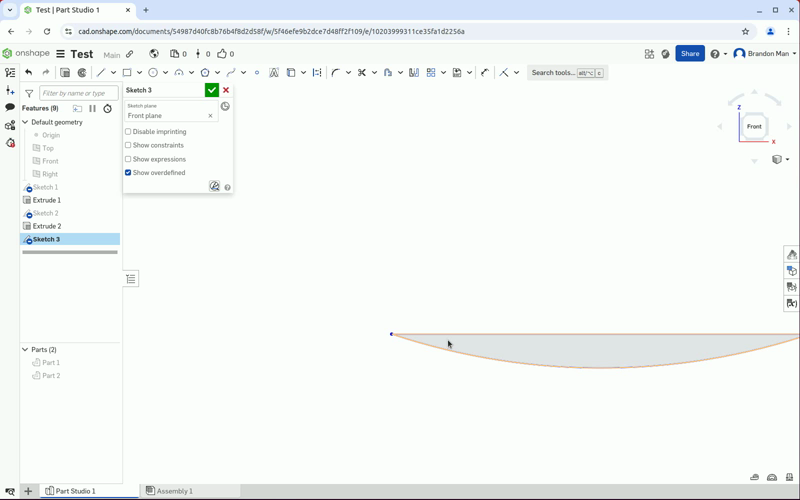
click(448, 339)
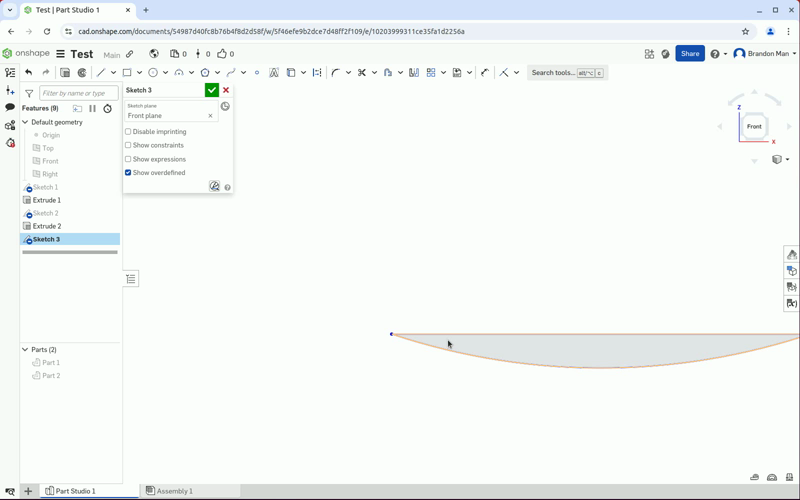
scroll(-6)
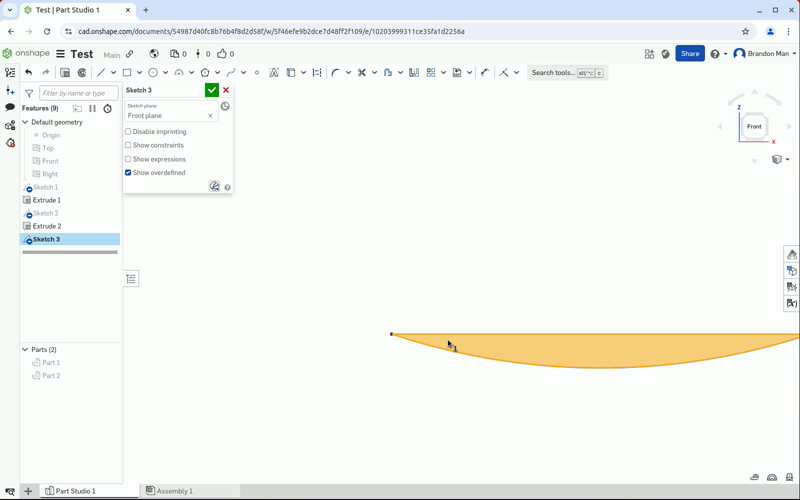
scroll(-6)
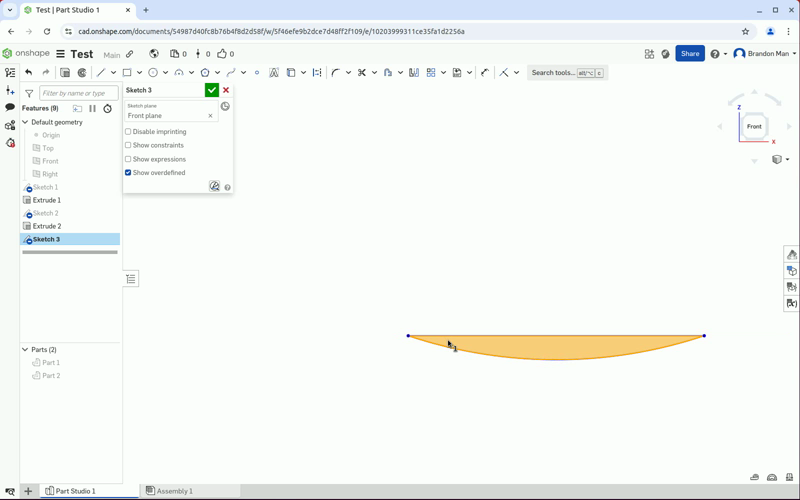
scroll(-6)
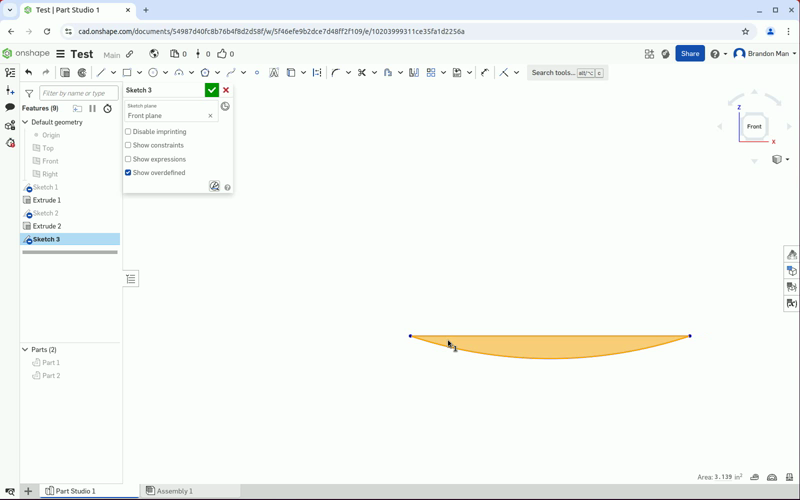
scroll(-6)
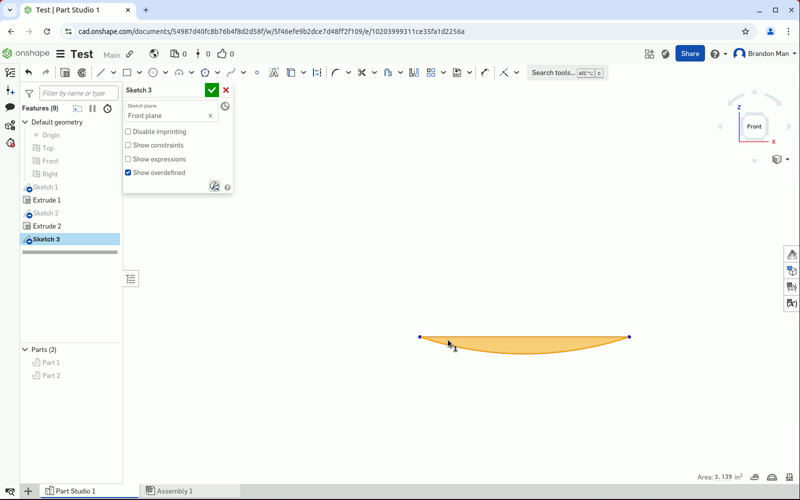
scroll(-6)
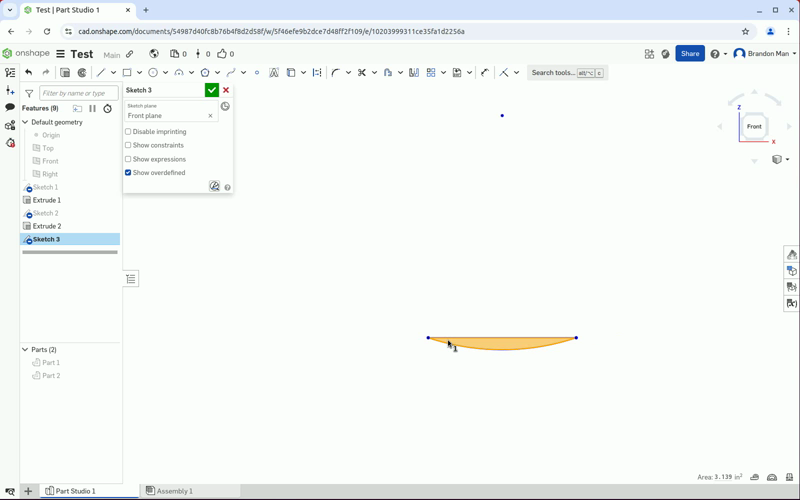
scroll(-6)
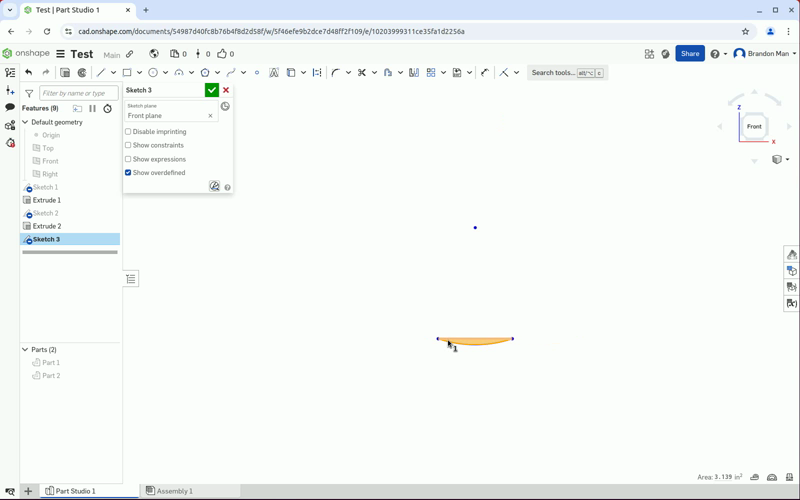
scroll(-6)
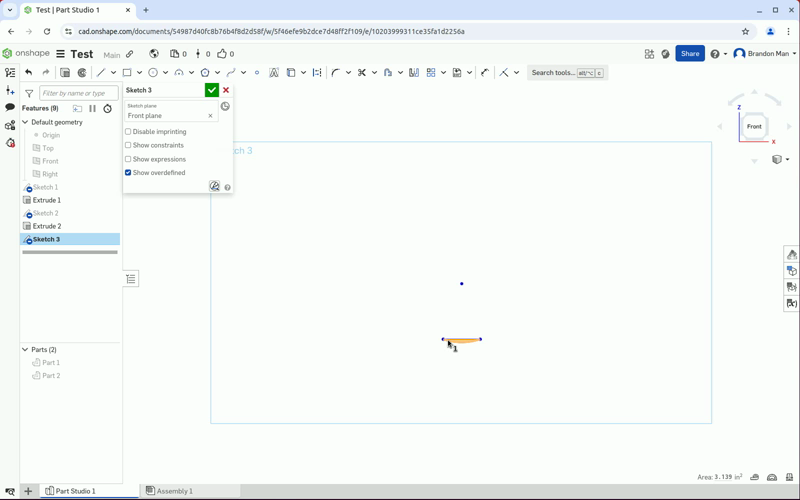
mouse_move(73, 352)
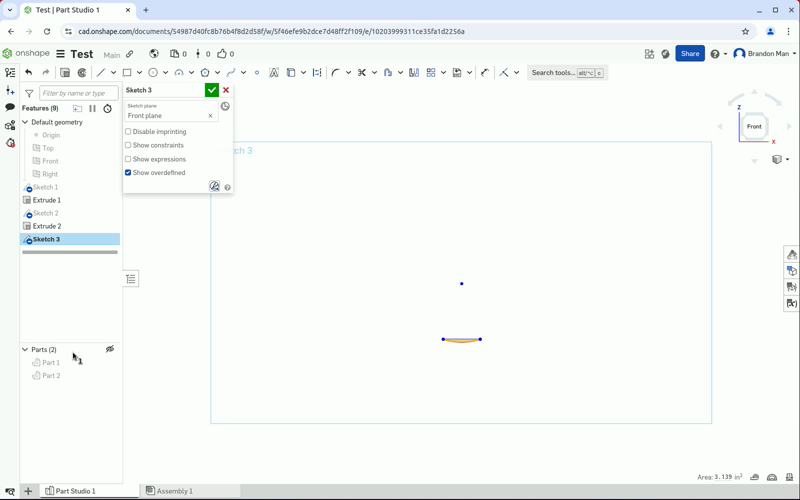
key(shift+y)
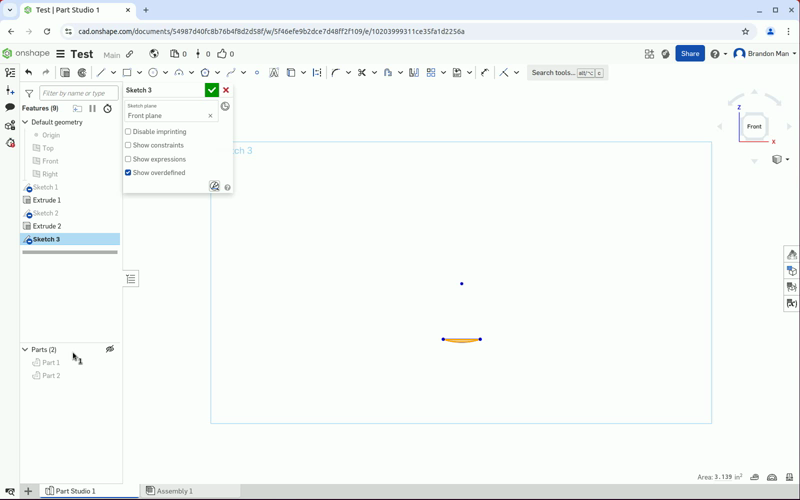
key(shift+e)
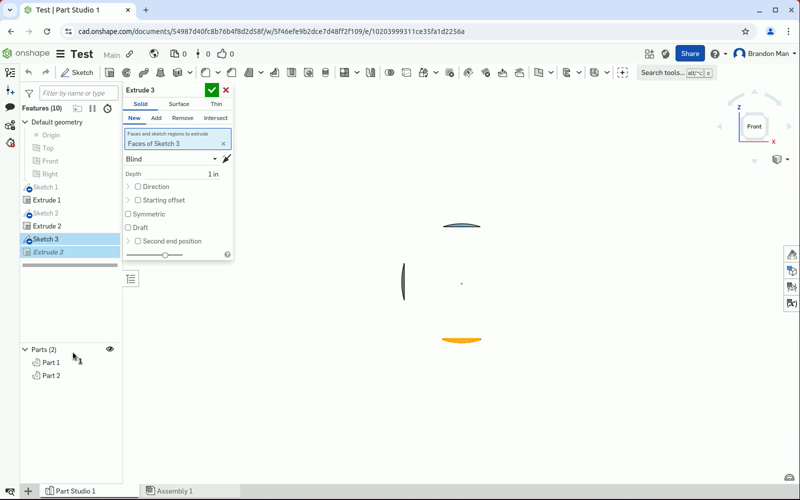
mouse_move(143, 106)
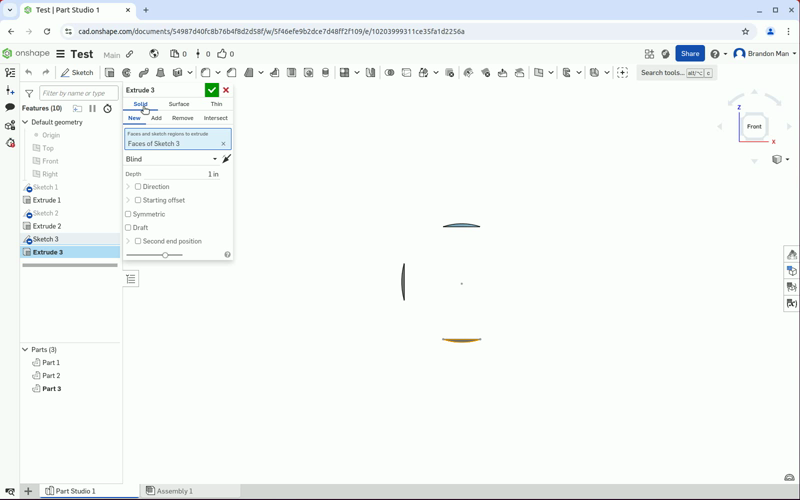
click(143, 106)
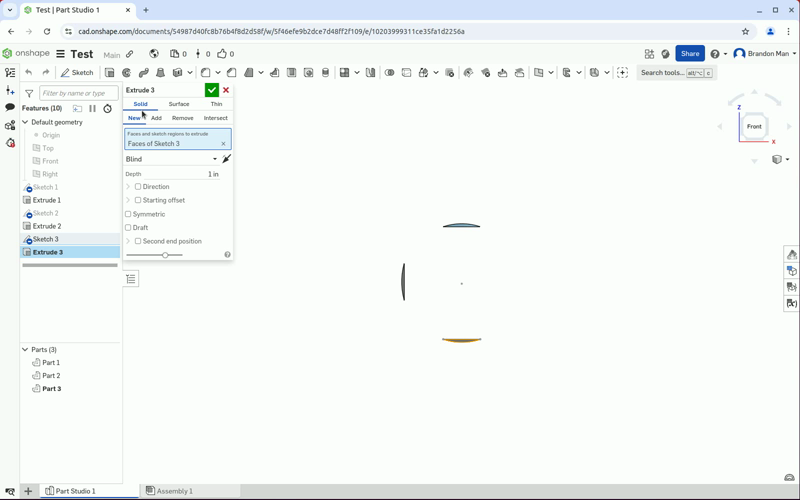
mouse_move(137, 120)
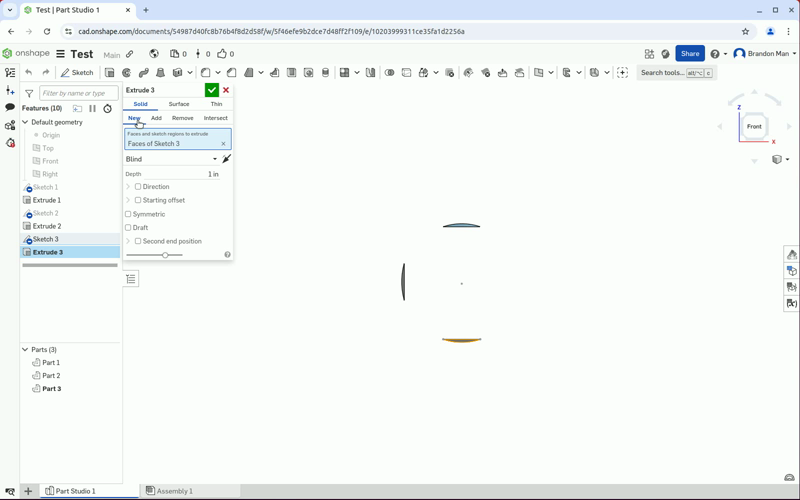
click(137, 120)
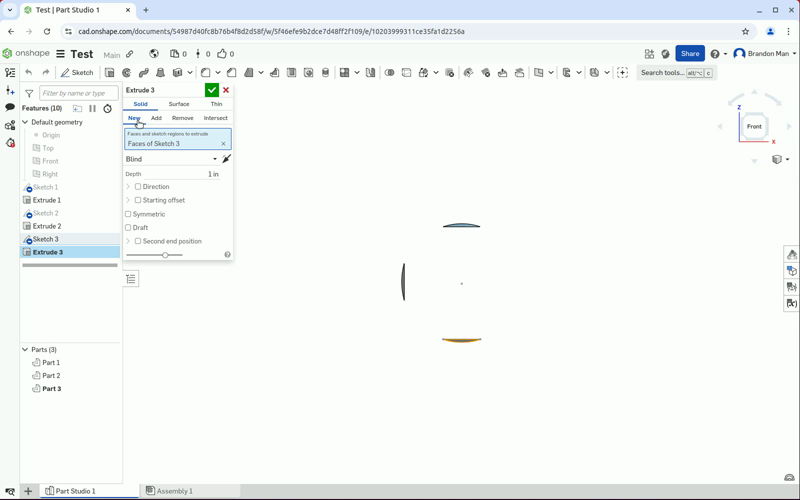
key(tab, 4)
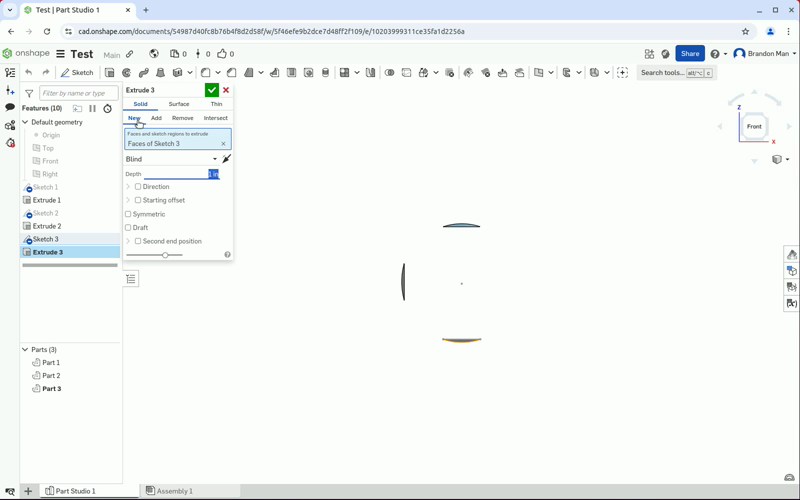
text(23.108)
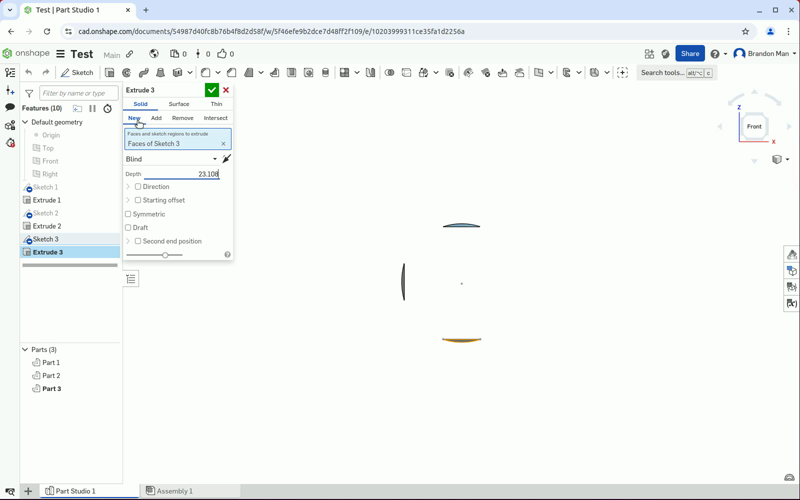
key(enter)
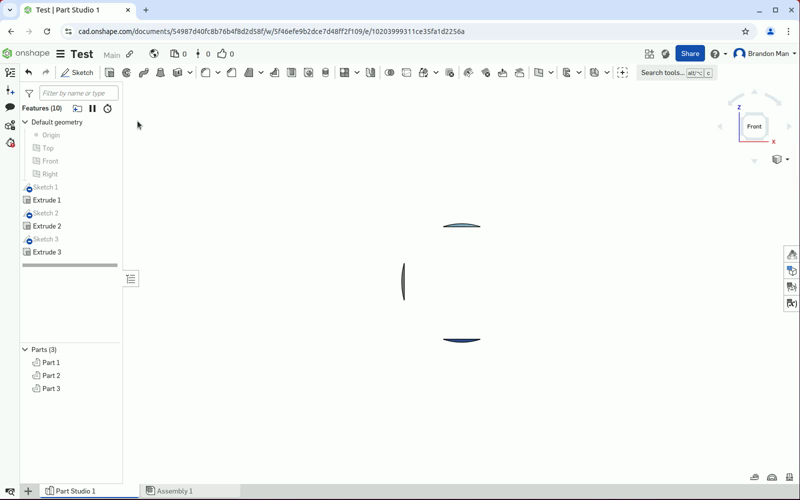
key(shift+h)
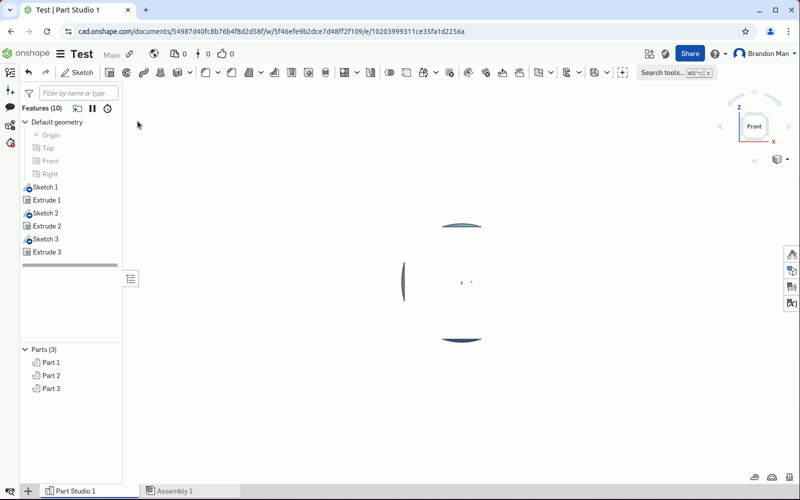
key(shift+h)
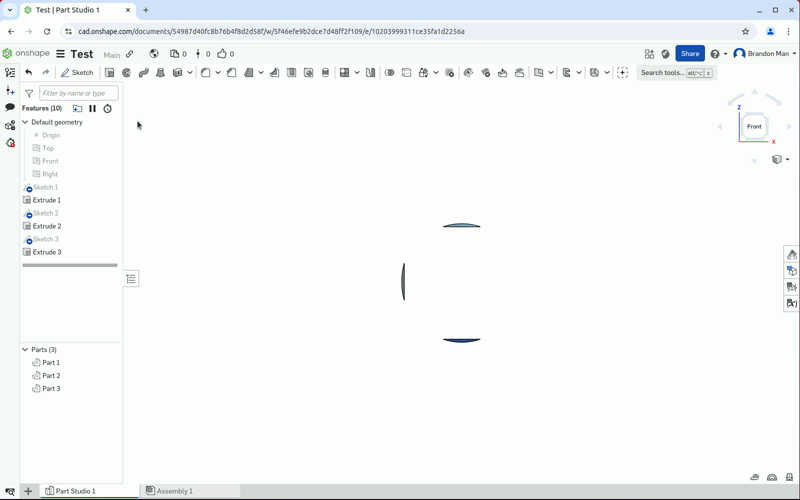
mouse_move(73, 189)
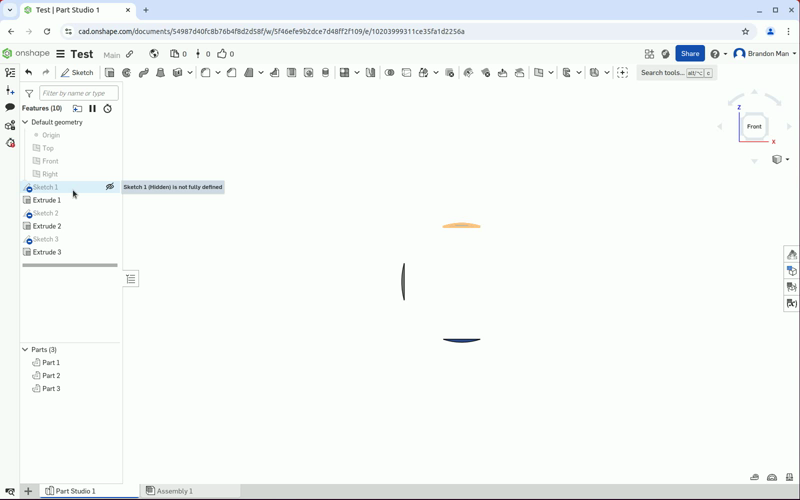
click(73, 189)
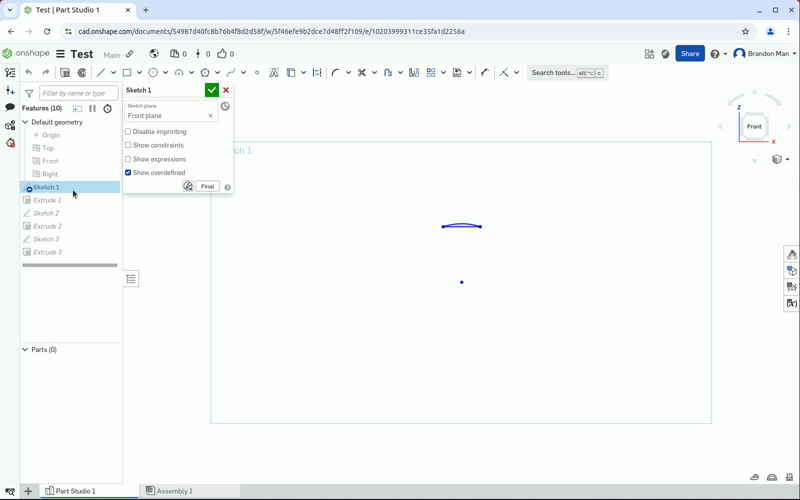
mouse_move(229, 92)
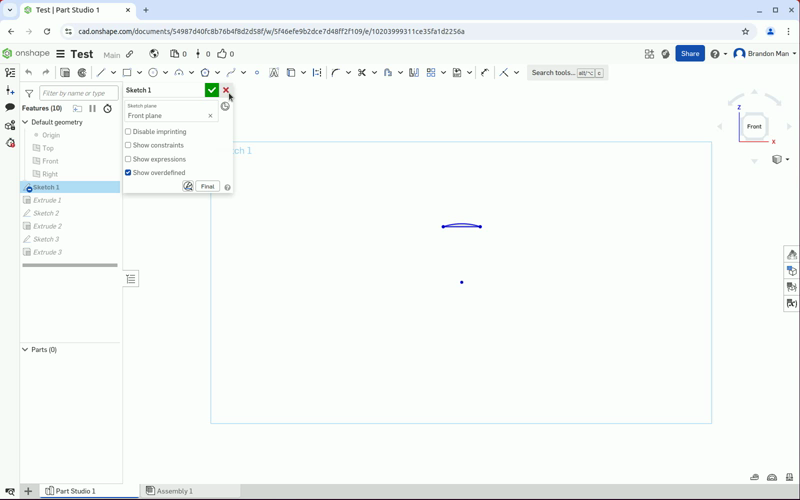
click(229, 92)
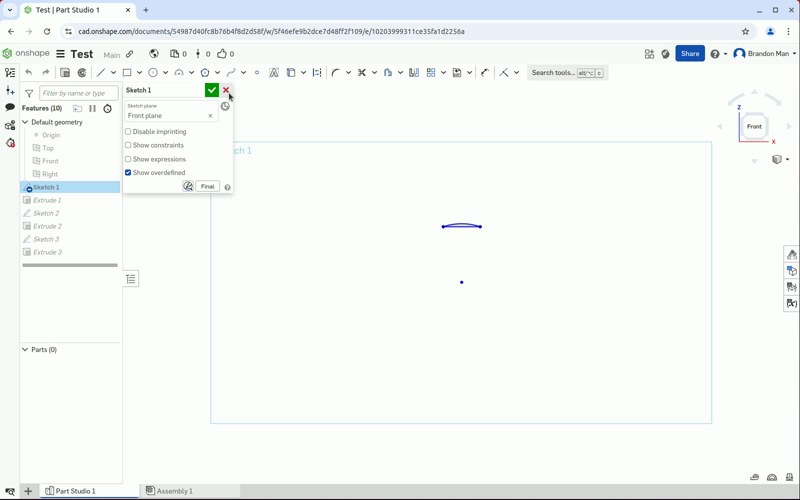
key(shift+s)
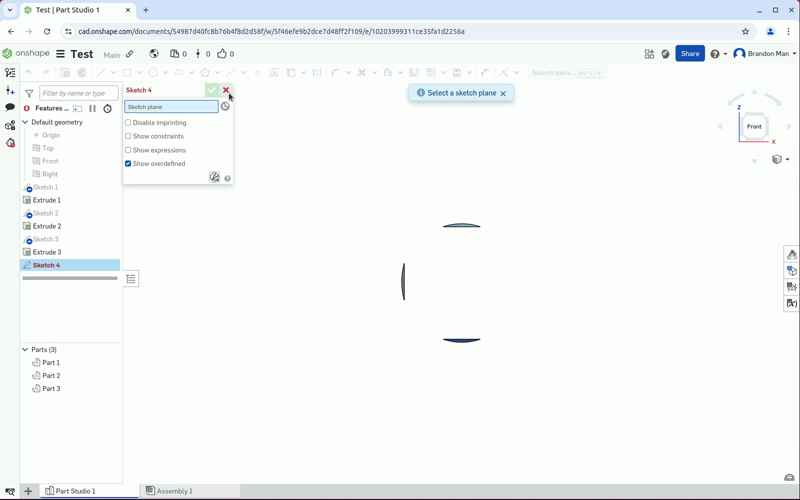
mouse_move(73, 163)
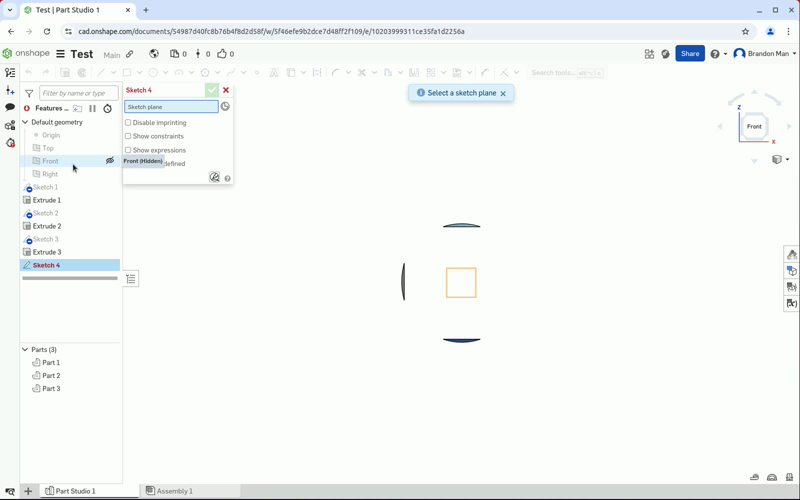
click(73, 163)
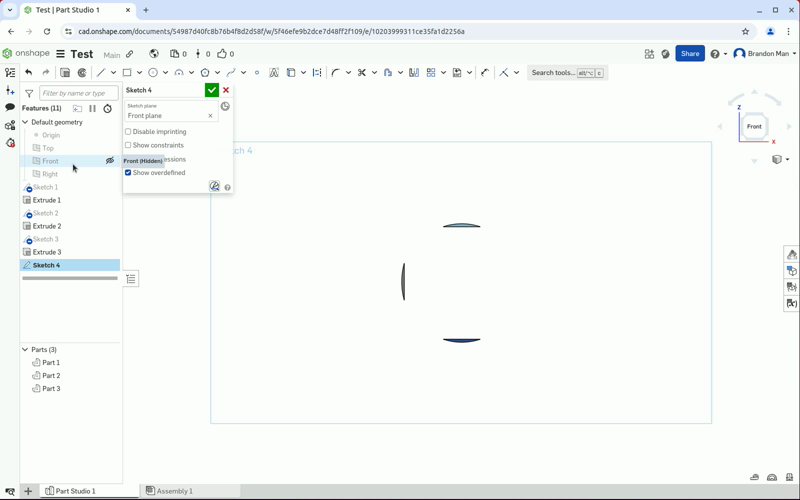
mouse_move(73, 352)
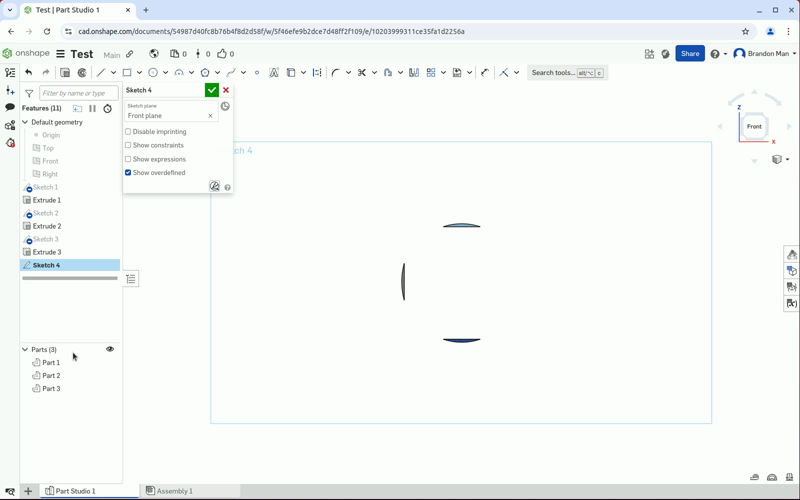
key(y)
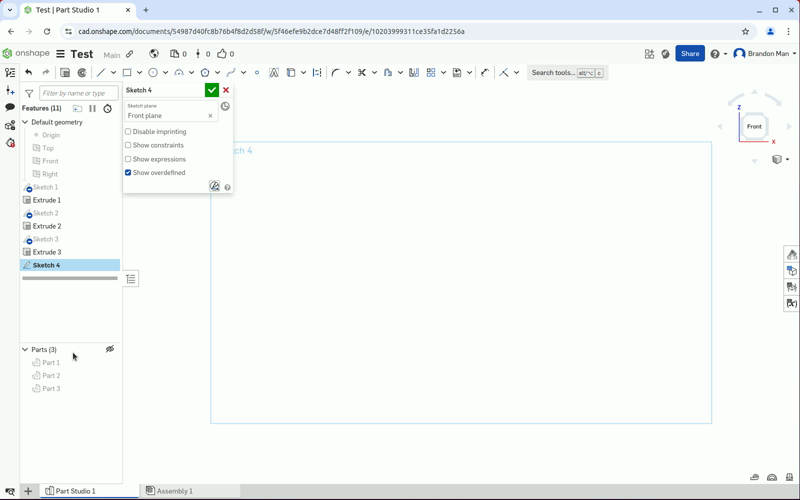
key(a)
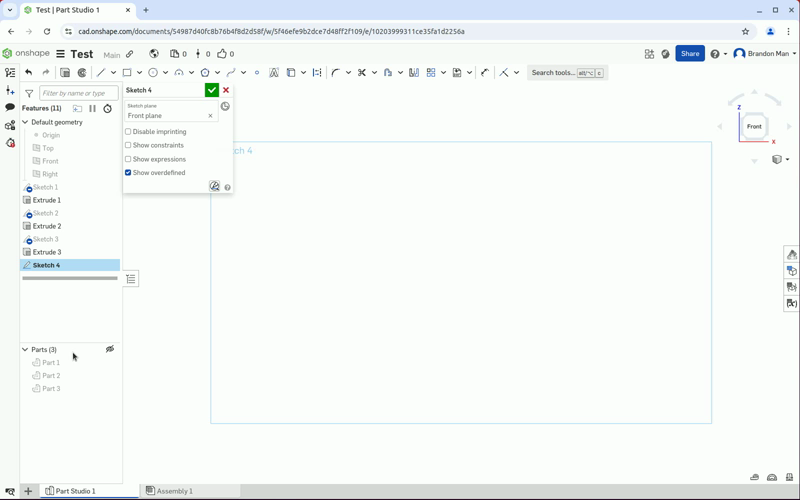
key_down(shift)
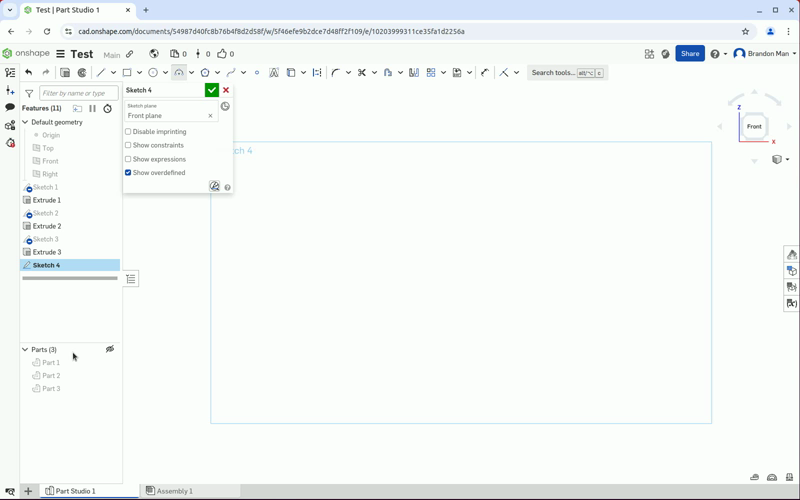
mouse_move(516, 300)
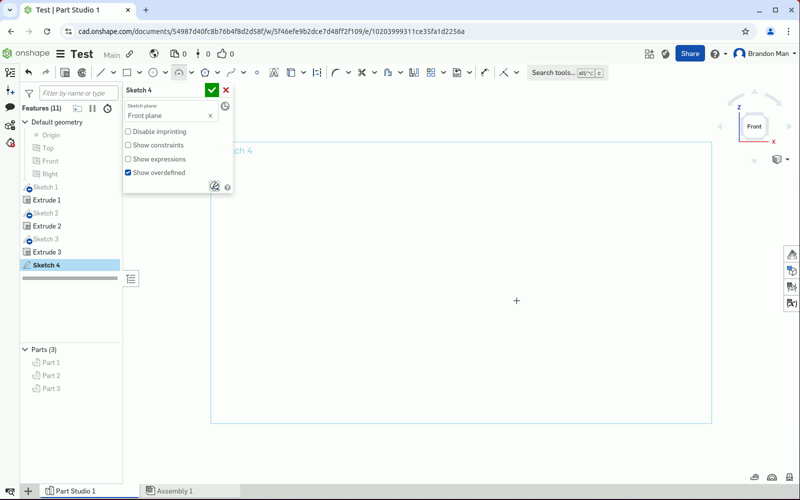
click(516, 300)
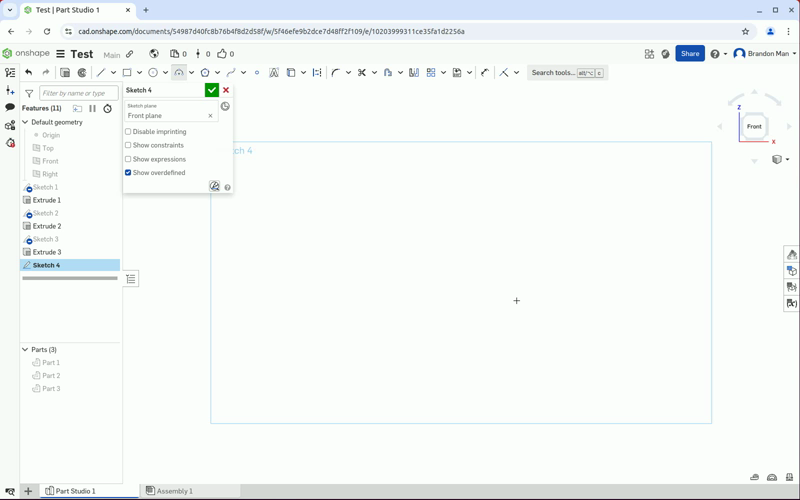
key_up(shift)
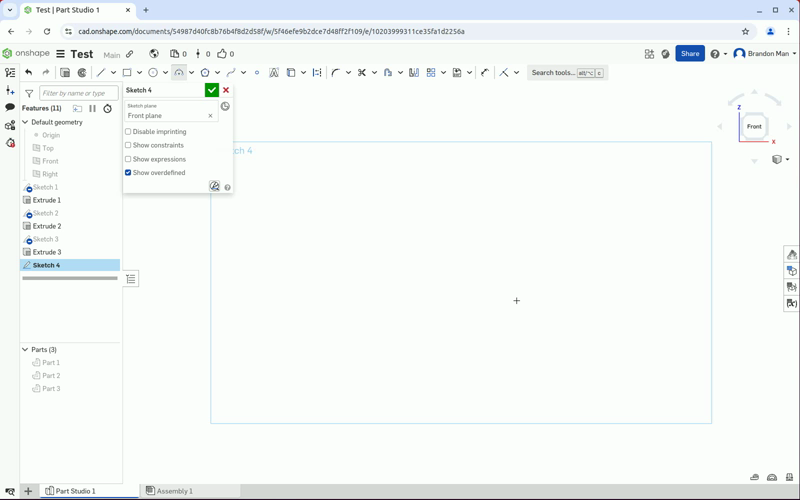
key_down(shift)
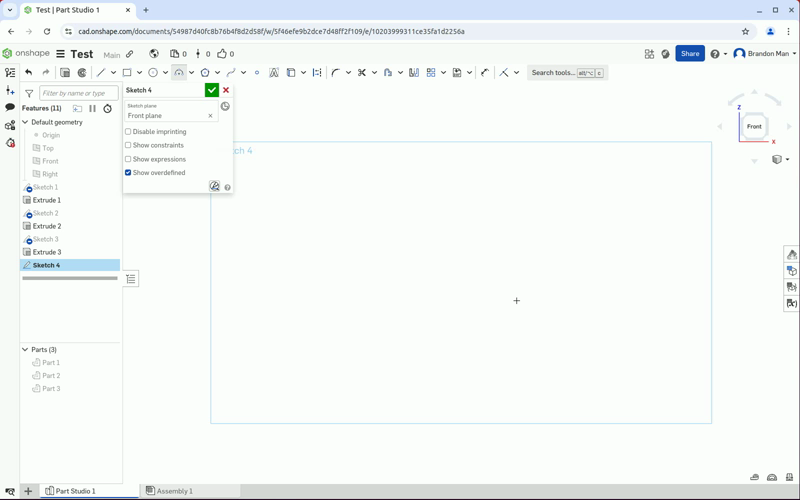
mouse_move(516, 263)
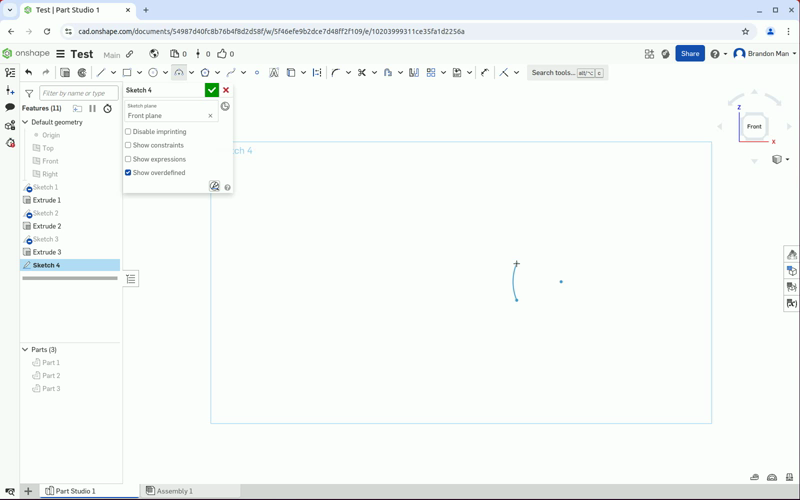
click(516, 263)
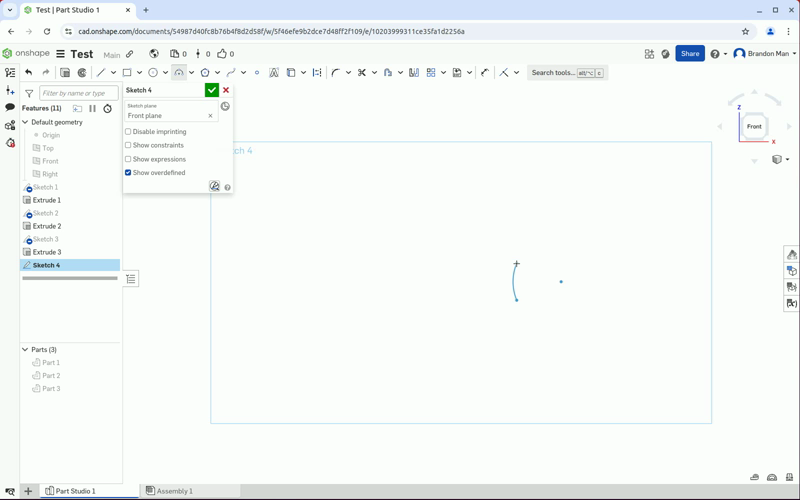
mouse_move(519, 282)
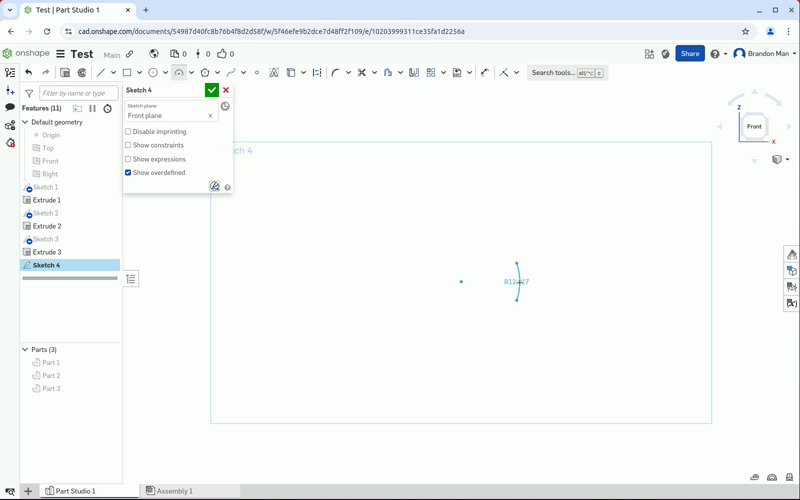
click(519, 282)
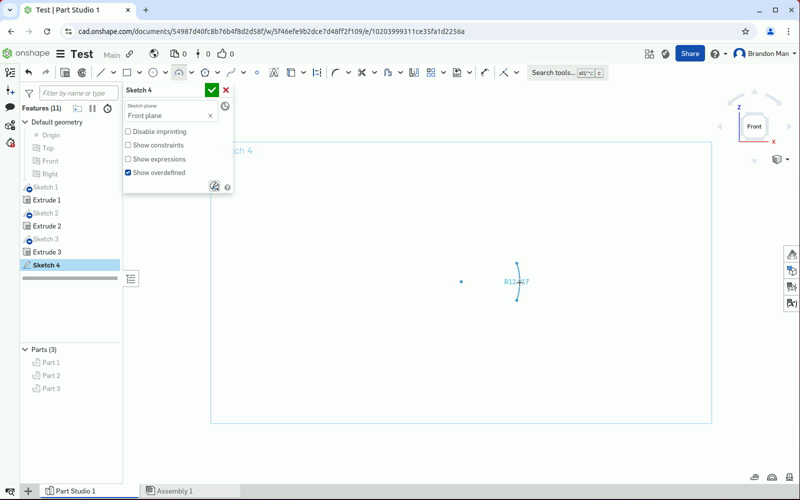
key_up(shift)
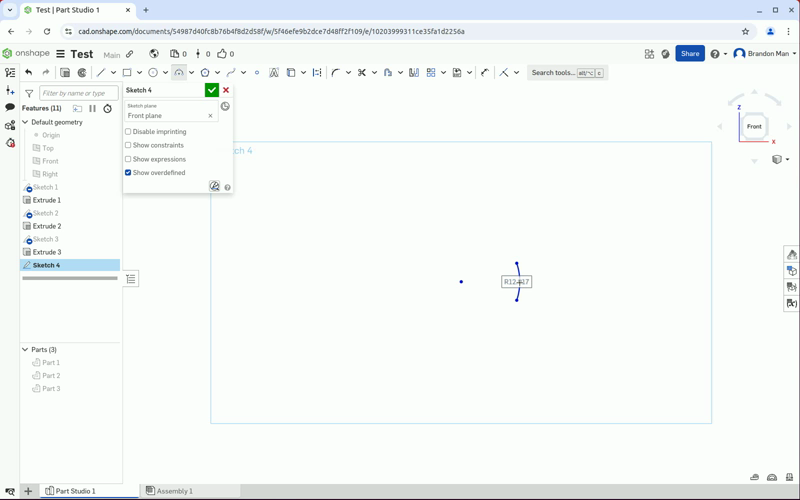
key(esc)
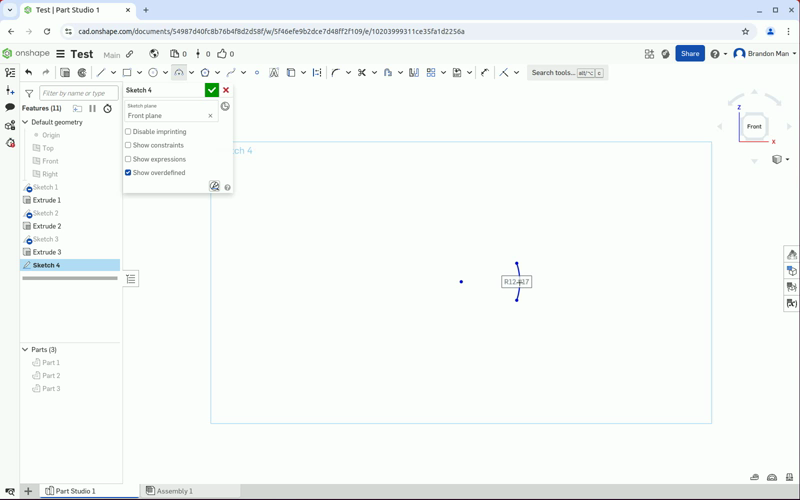
key(l)
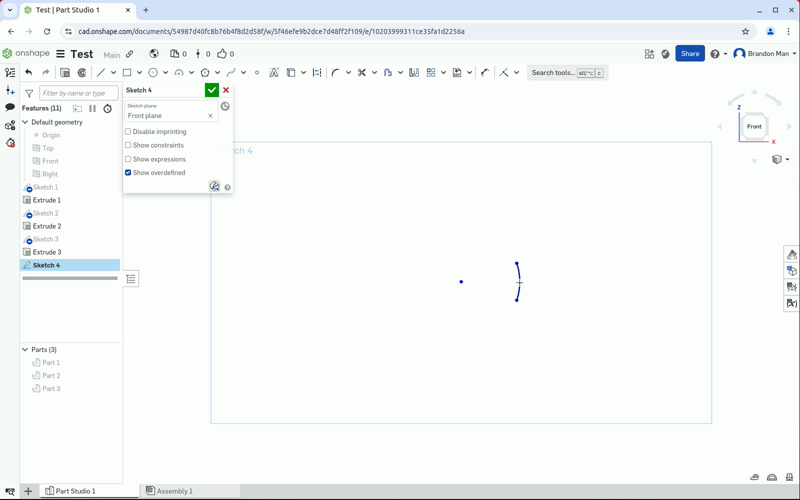
mouse_move(516, 263)
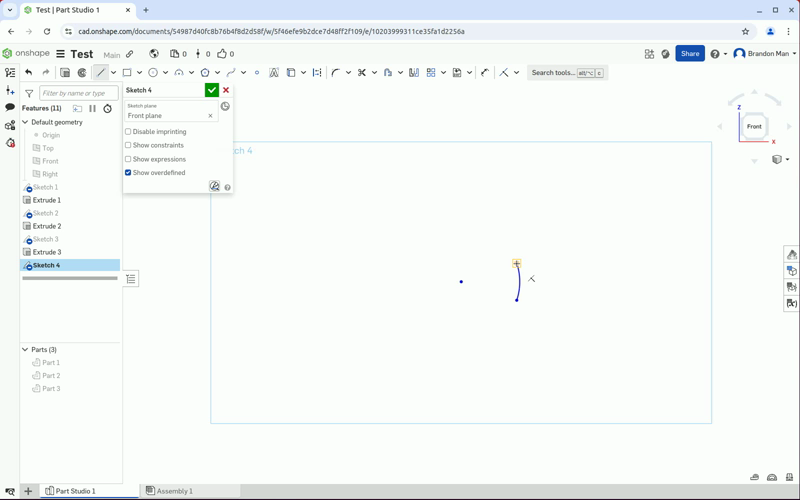
click(516, 263)
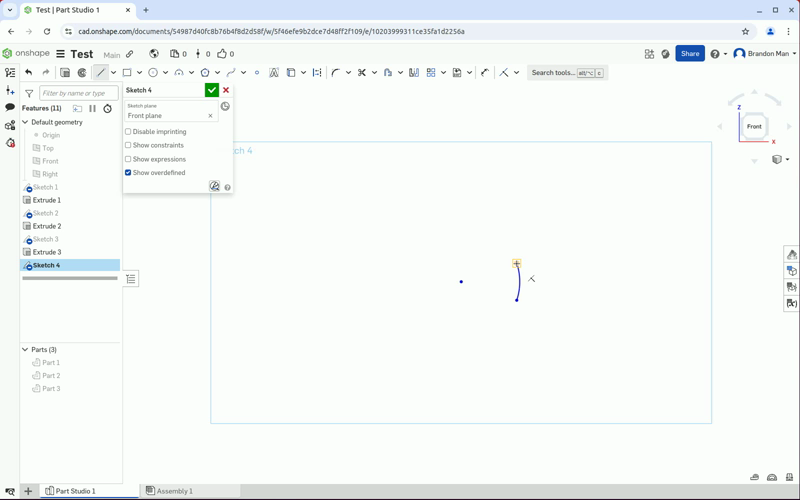
mouse_move(546, 263)
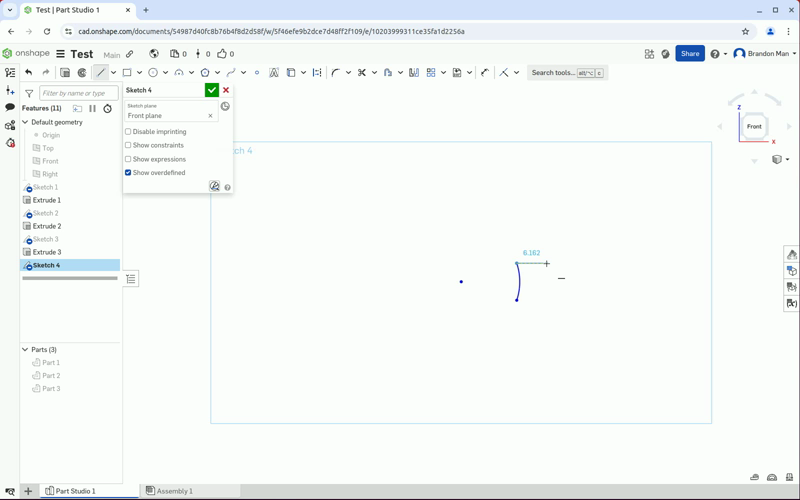
key_down(shift)
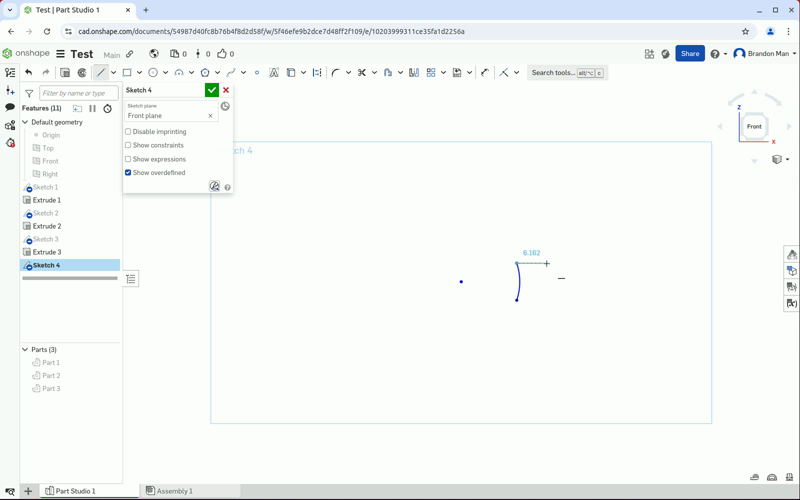
mouse_move(516, 300)
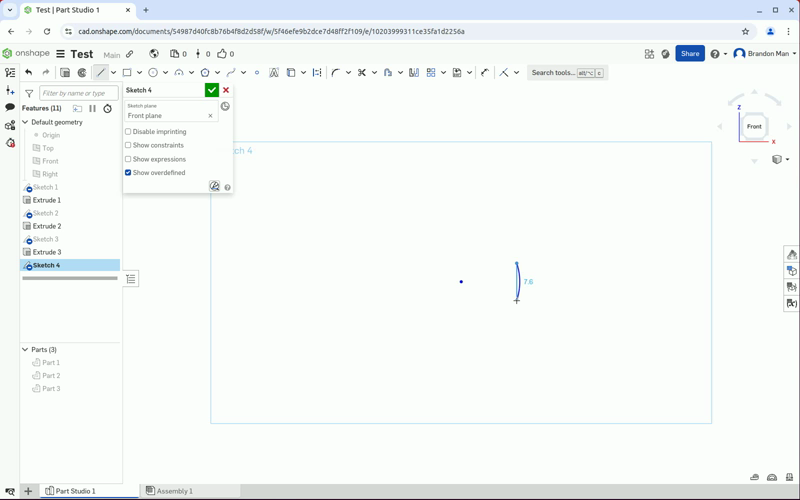
key_up(shift)
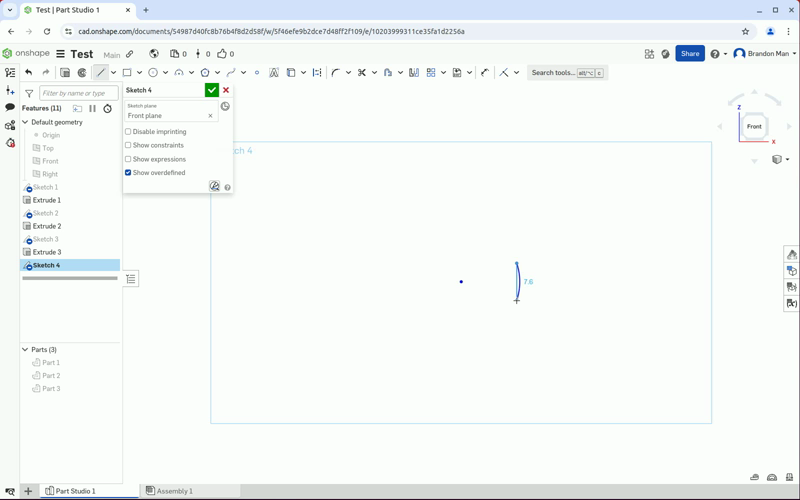
click(516, 300)
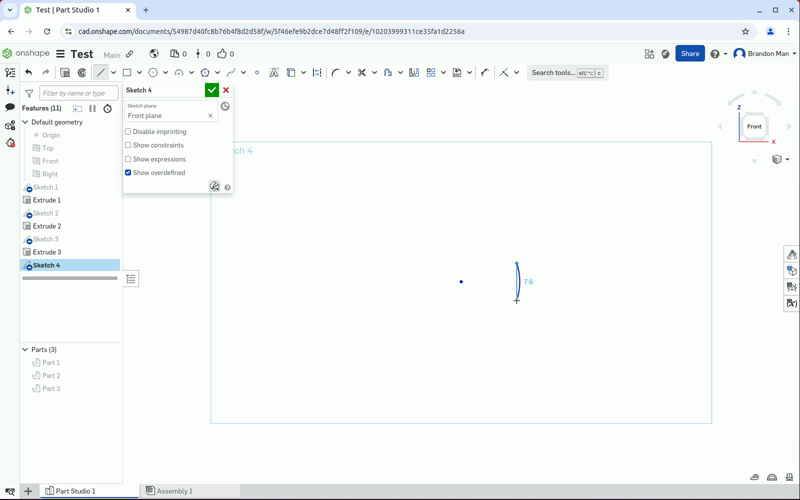
key(esc)
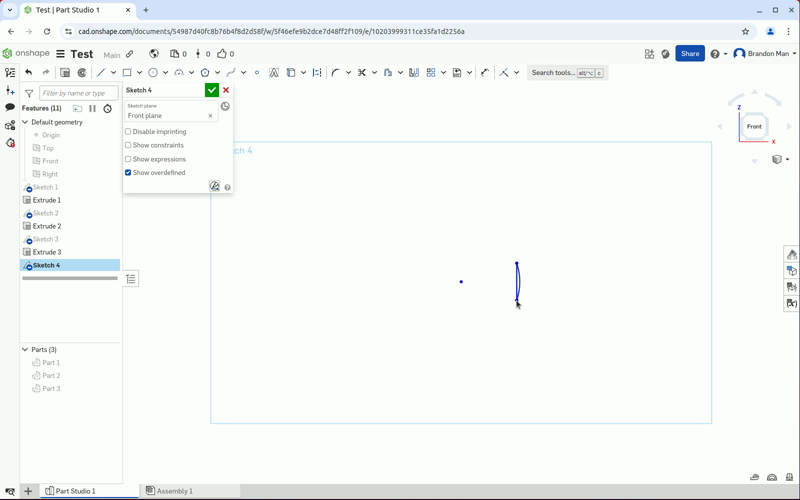
mouse_move(518, 274)
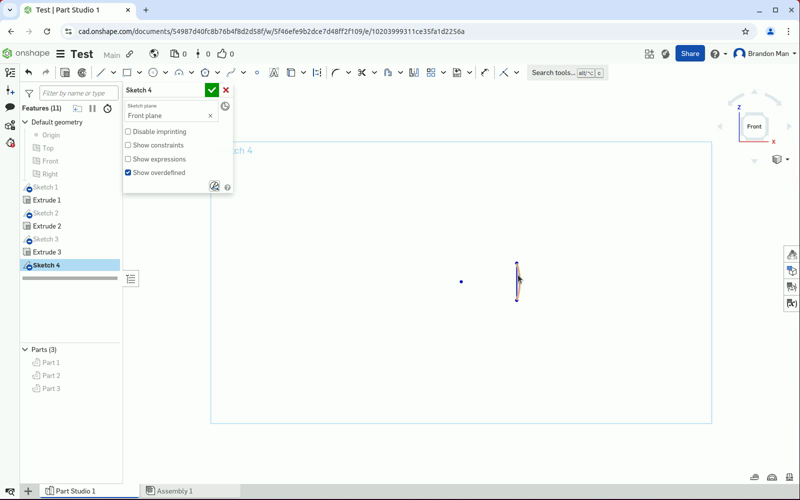
scroll(6)
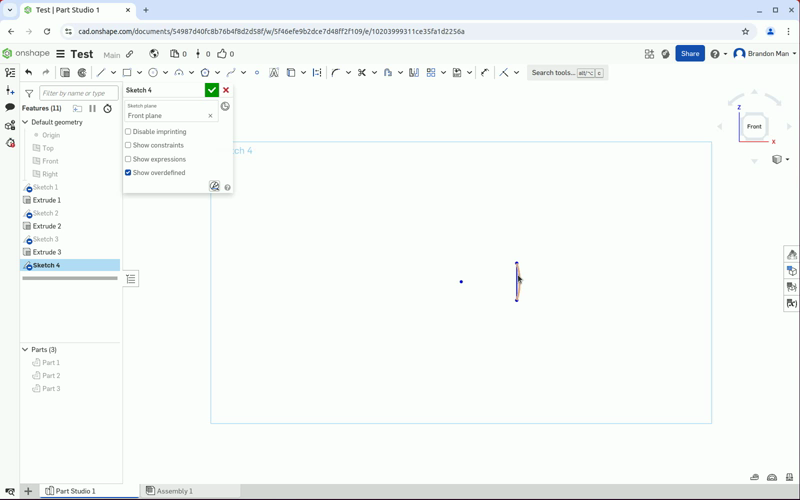
scroll(6)
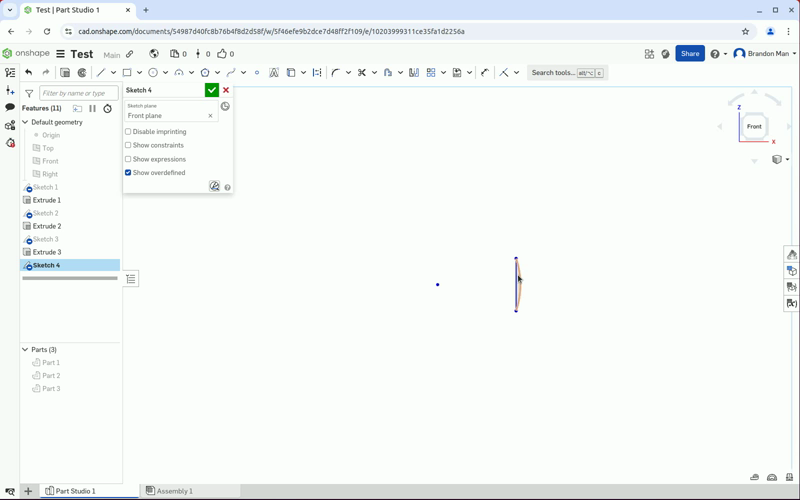
scroll(6)
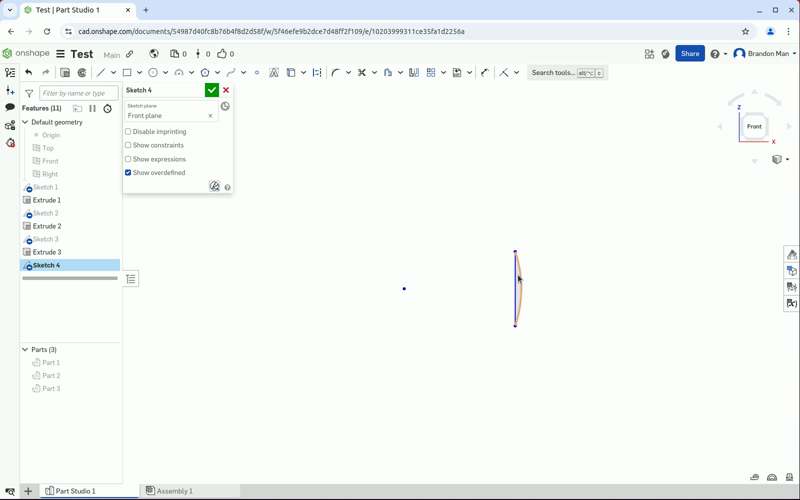
scroll(6)
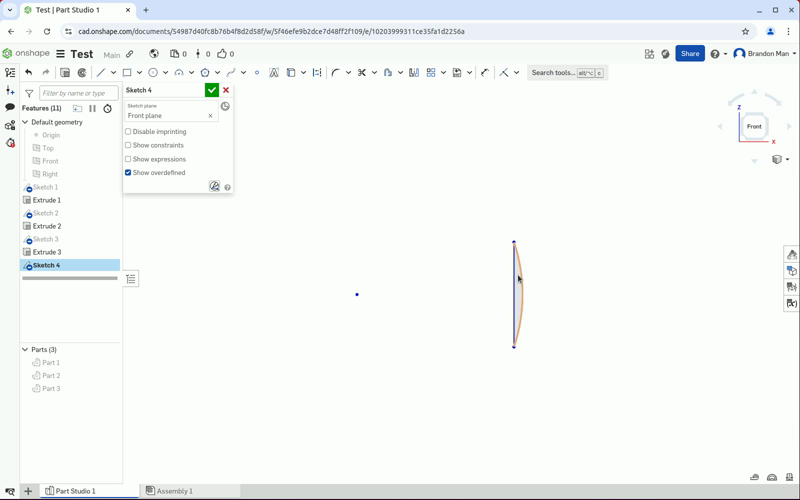
scroll(6)
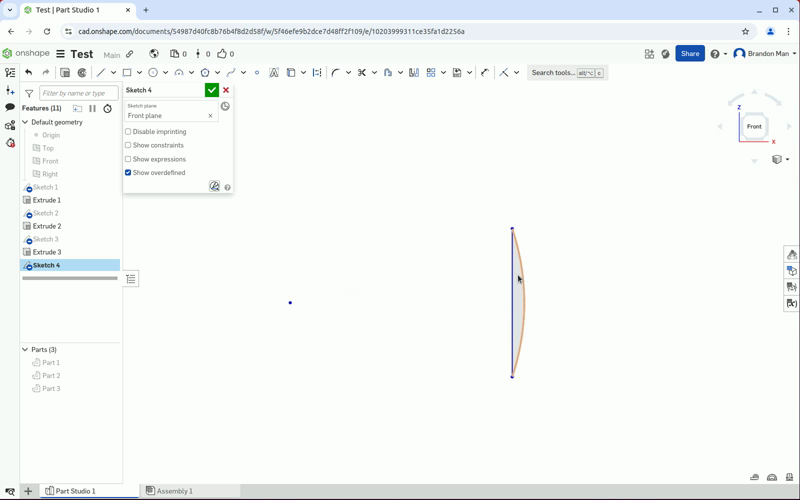
scroll(6)
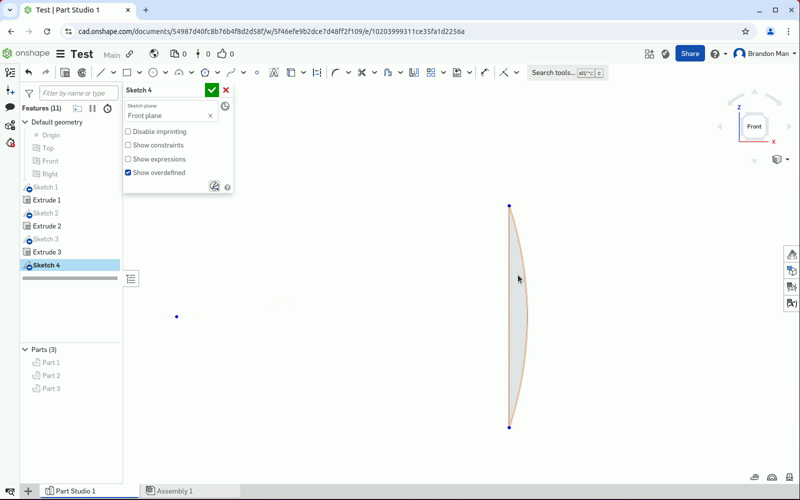
scroll(6)
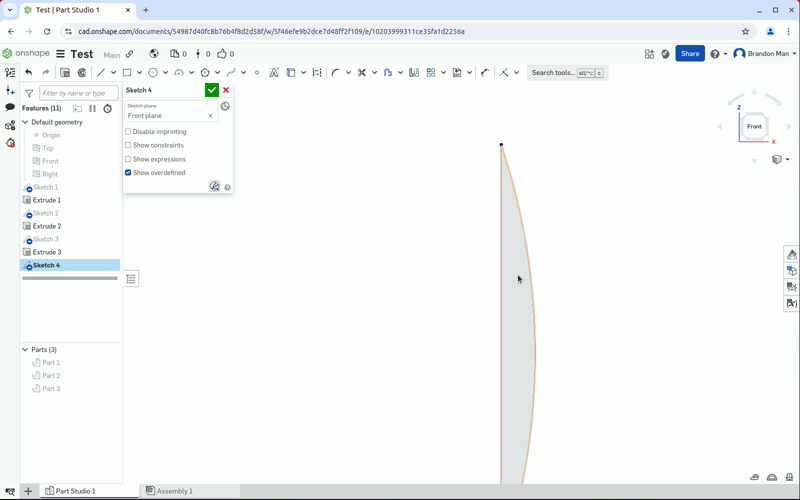
click(518, 274)
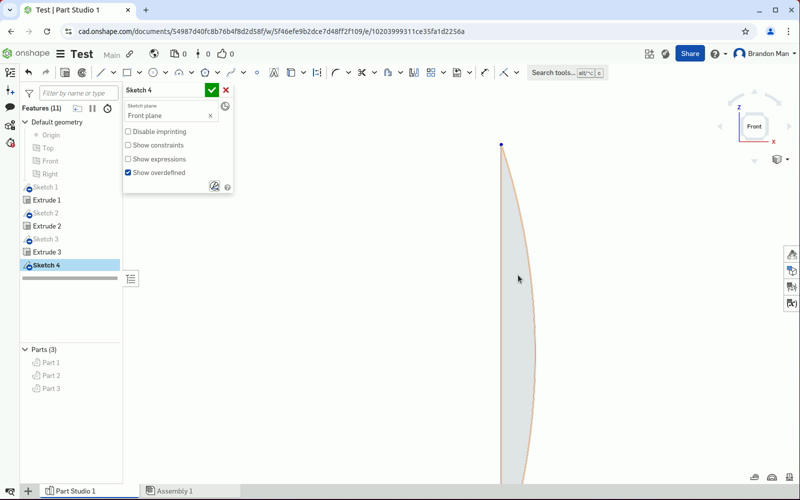
scroll(-6)
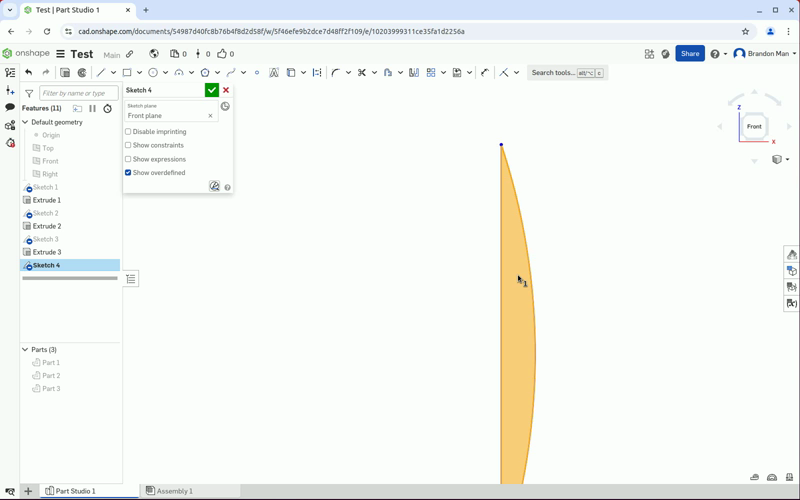
scroll(-6)
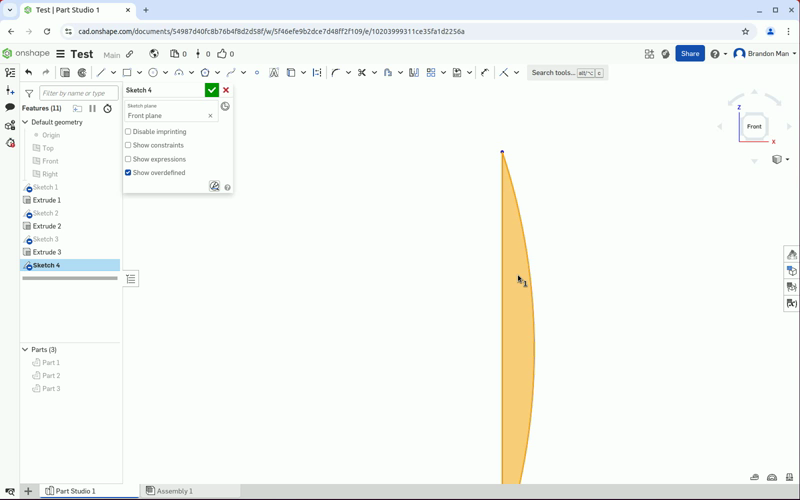
scroll(-6)
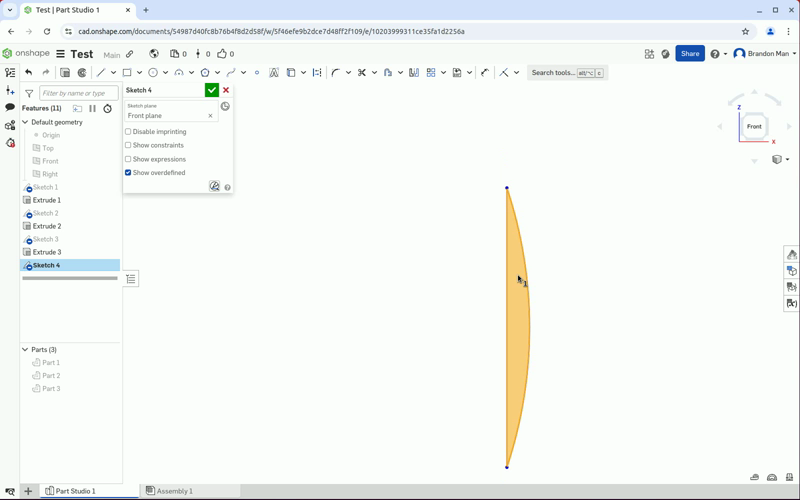
scroll(-6)
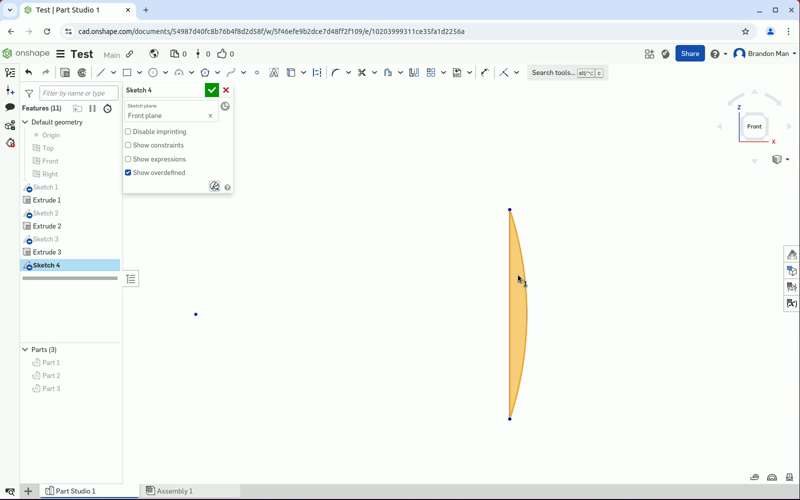
scroll(-6)
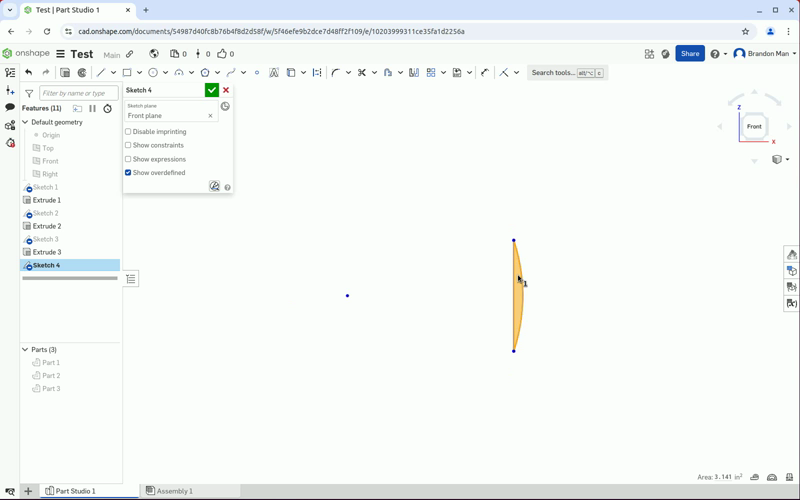
scroll(-6)
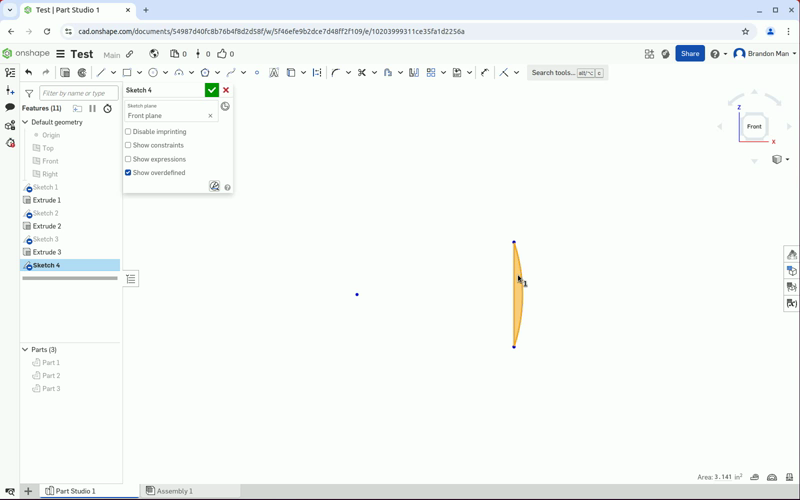
scroll(-6)
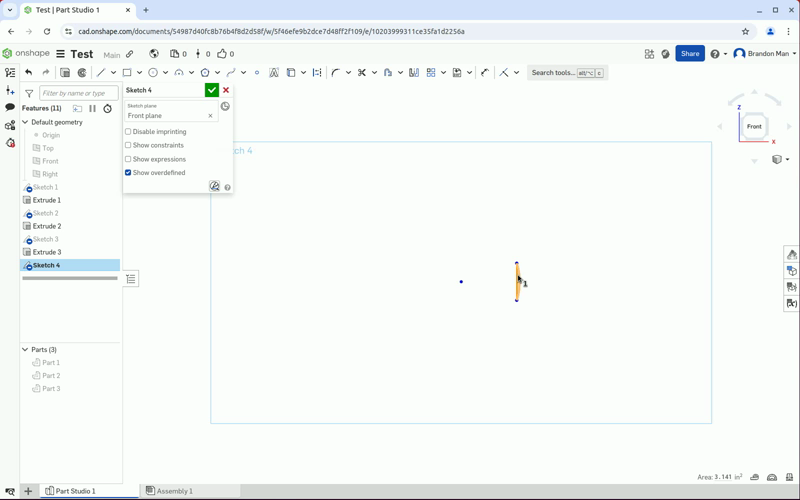
mouse_move(73, 352)
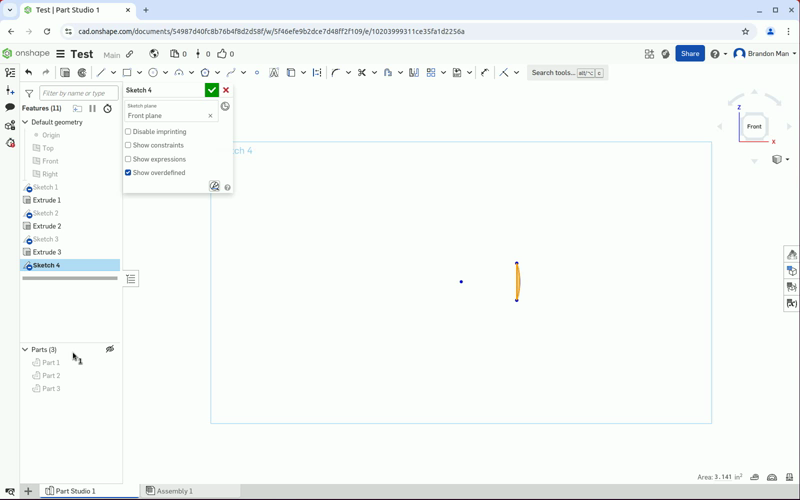
key(shift+y)
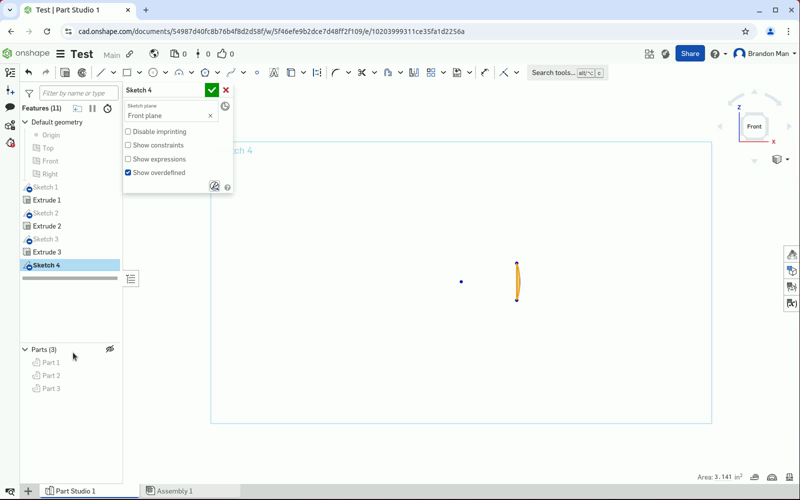
key(shift+e)
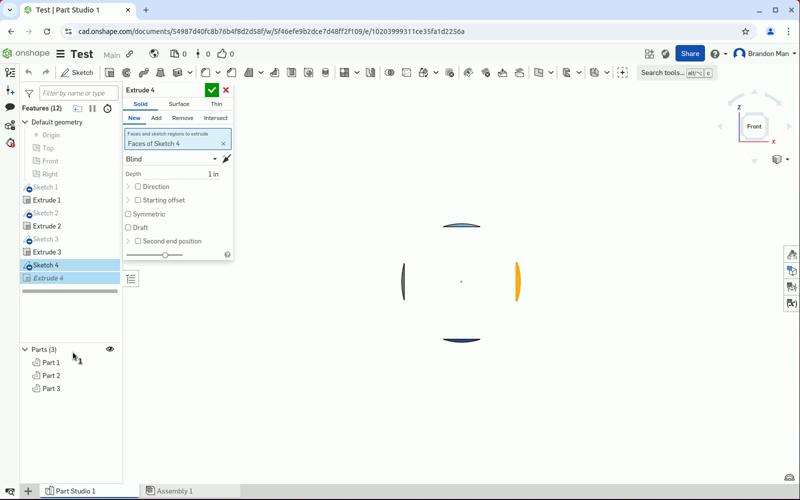
mouse_move(143, 106)
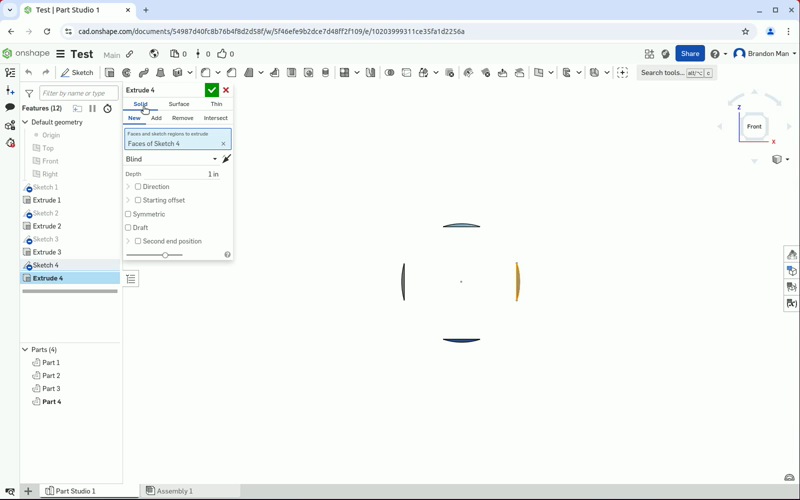
click(143, 106)
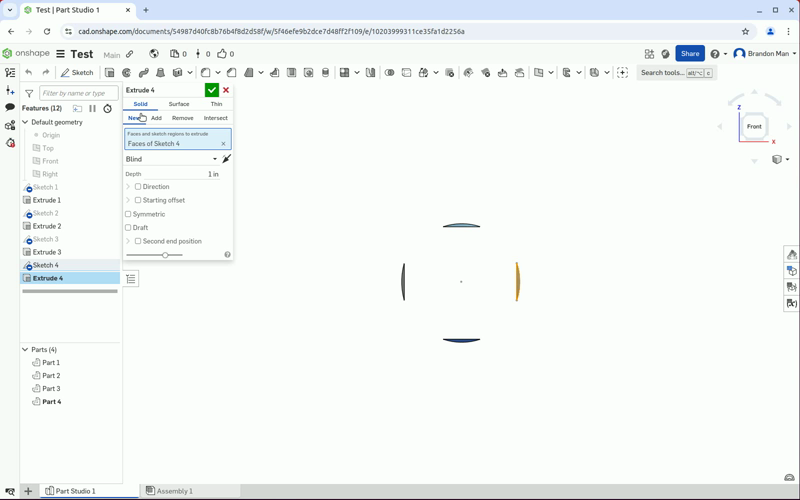
mouse_move(137, 120)
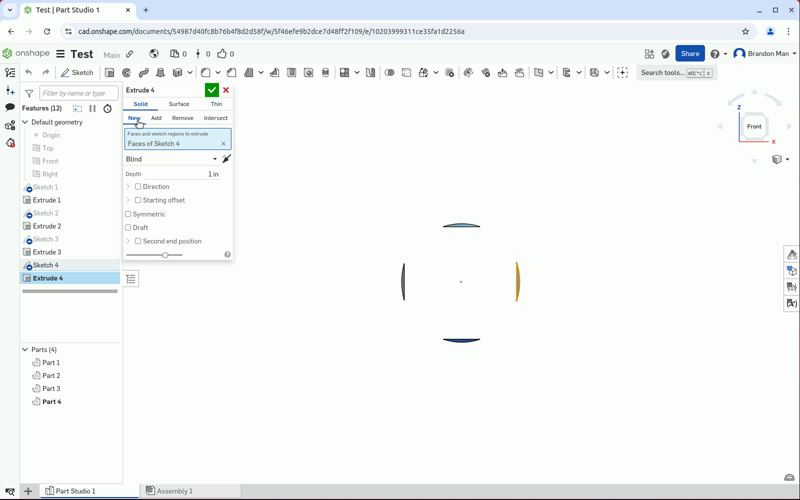
click(137, 120)
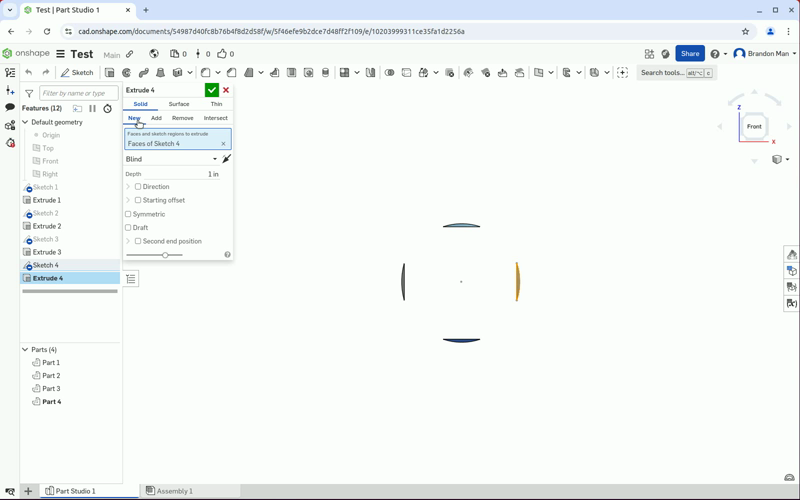
key(tab, 4)
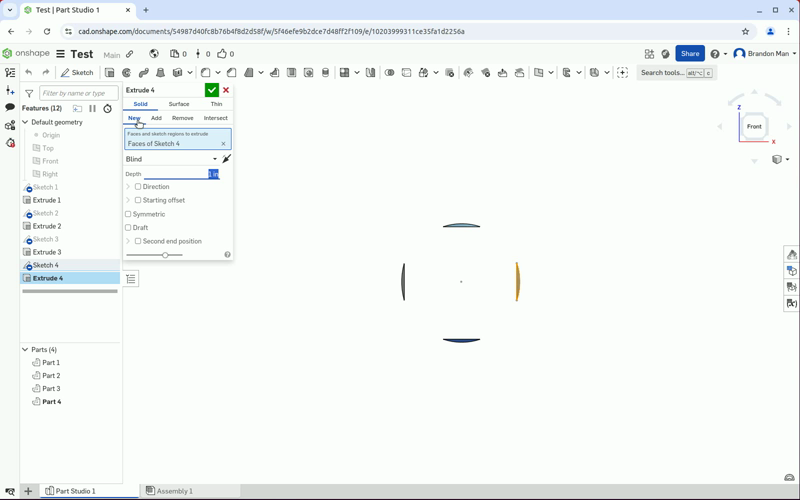
text(23.108)
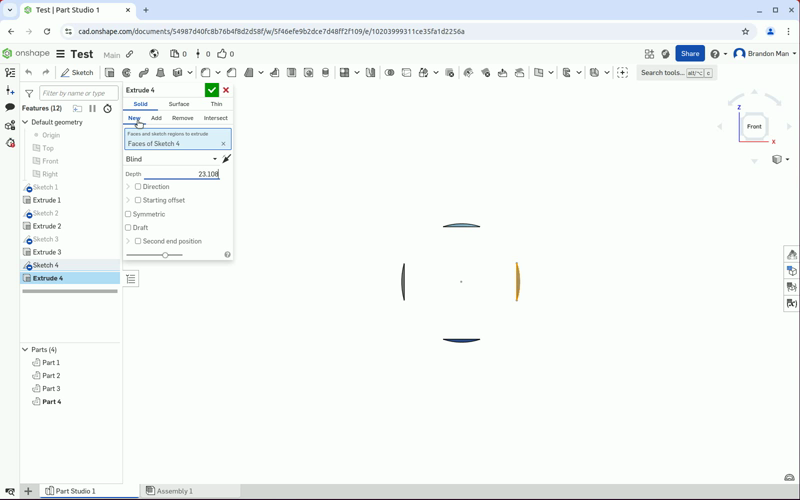
key(enter)
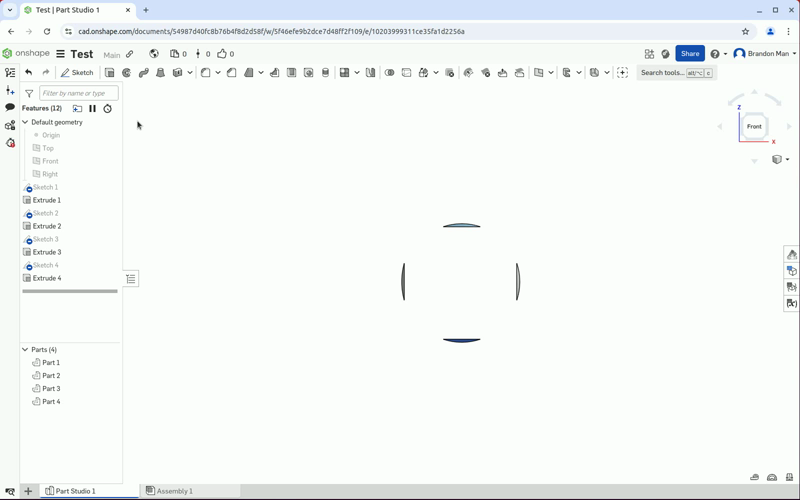
key(shift+h)
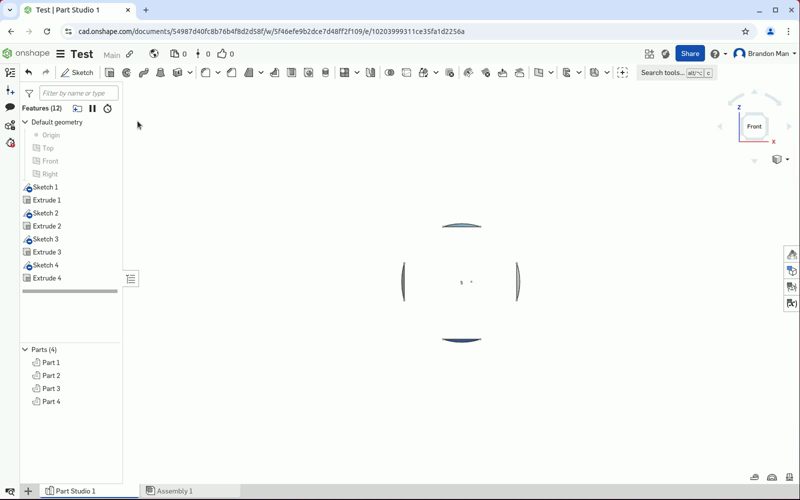
key(shift+h)
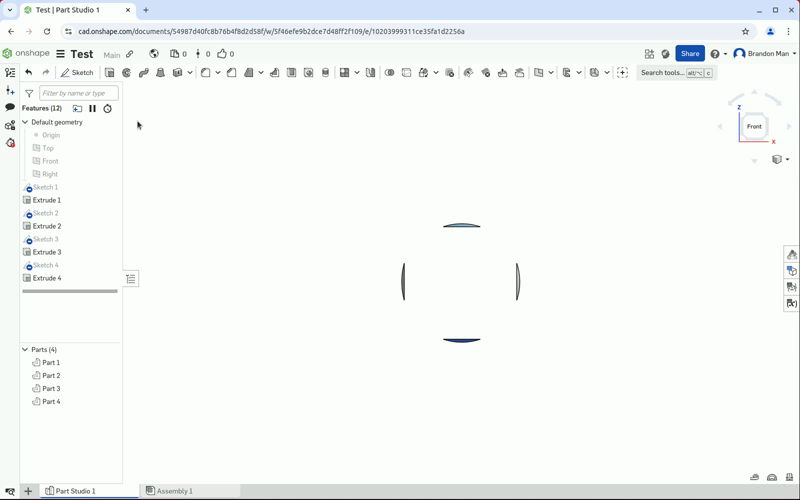
mouse_move(73, 189)
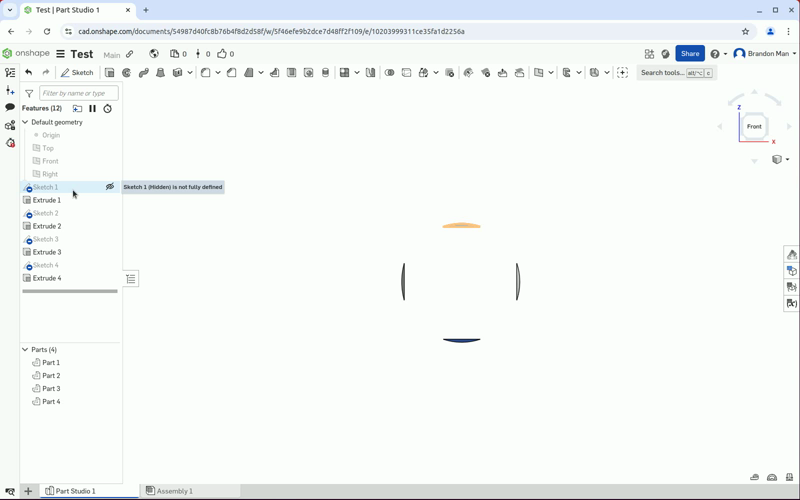
click(73, 189)
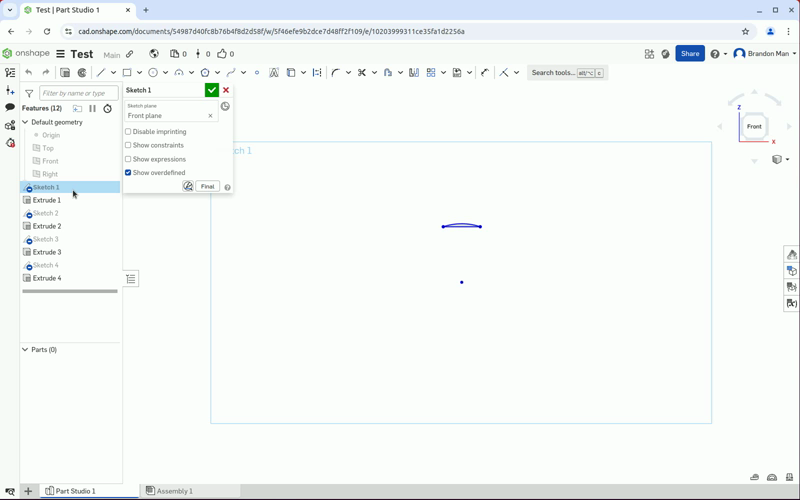
mouse_move(229, 92)
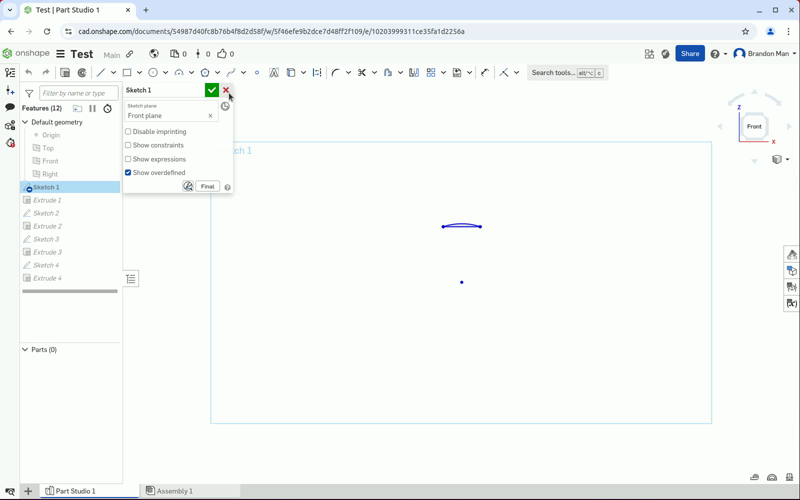
click(229, 92)
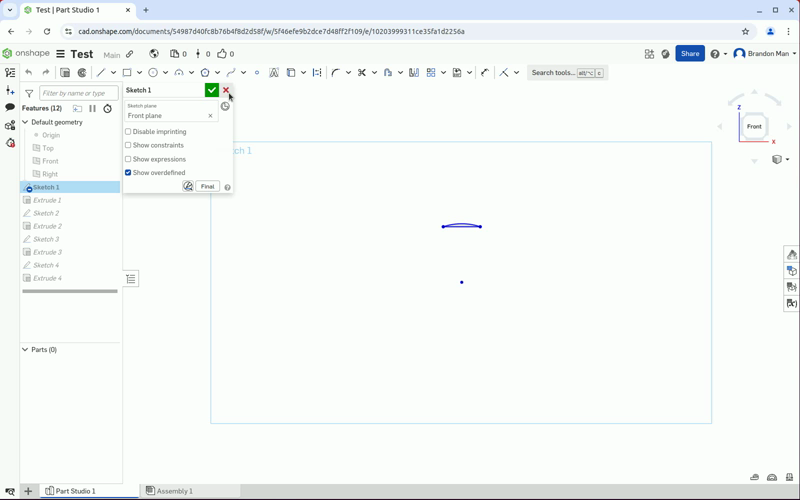
key(shift+s)
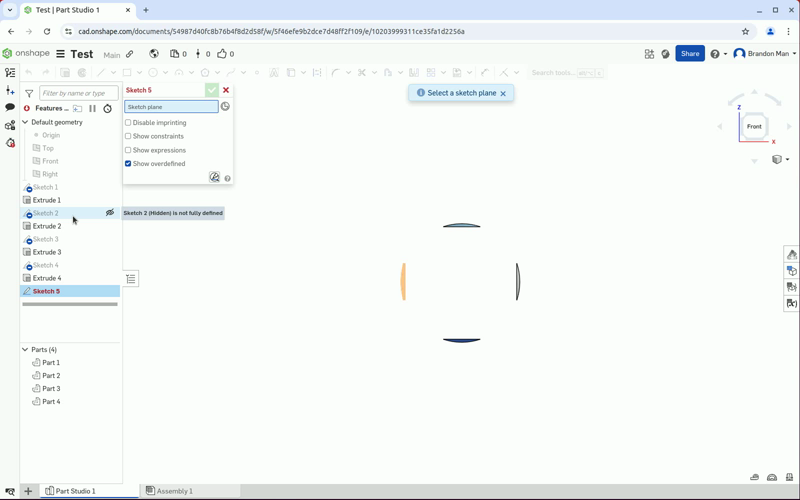
scroll(3)
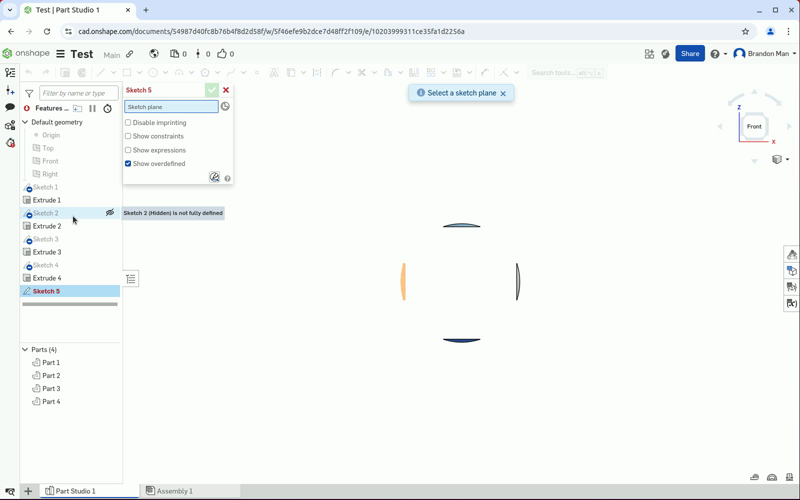
mouse_move(73, 163)
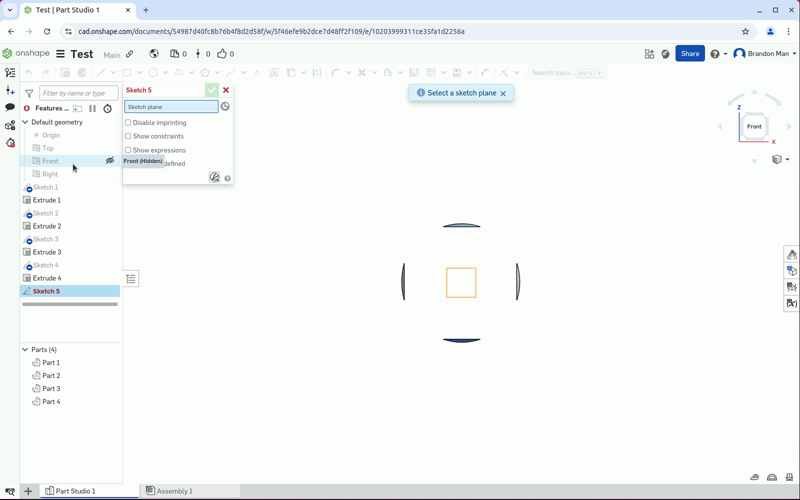
click(73, 163)
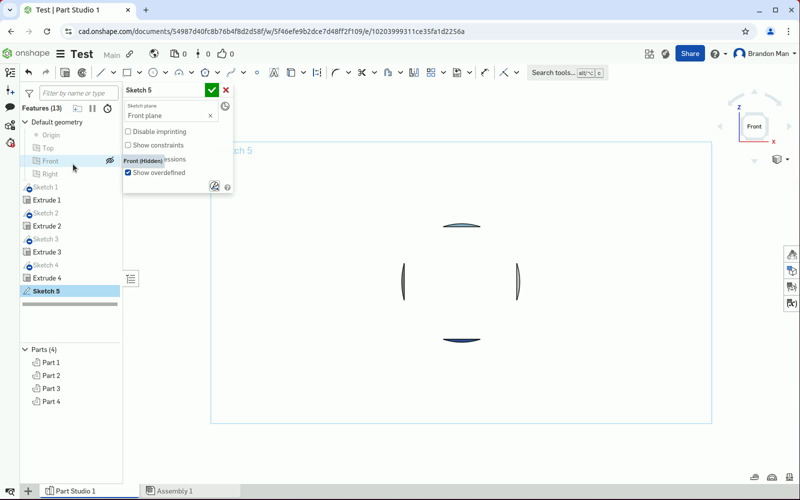
mouse_move(73, 352)
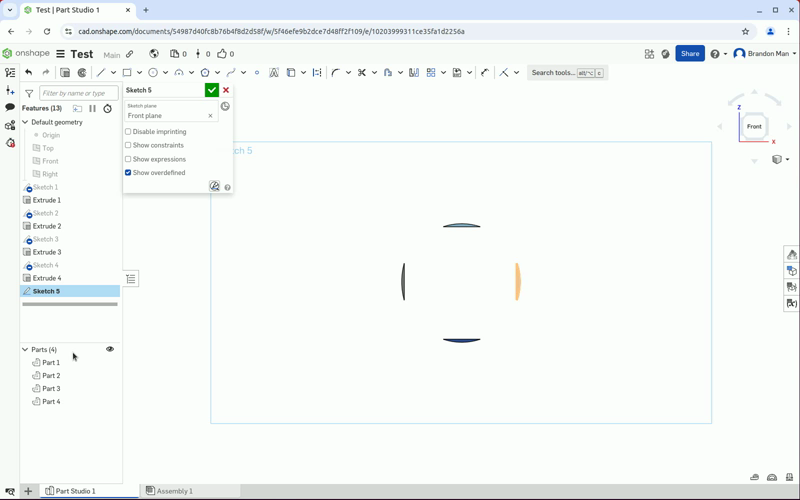
key(y)
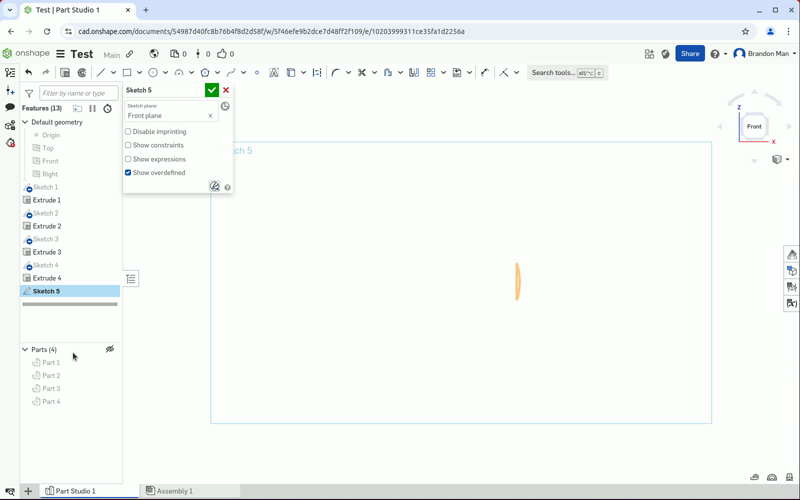
key(a)
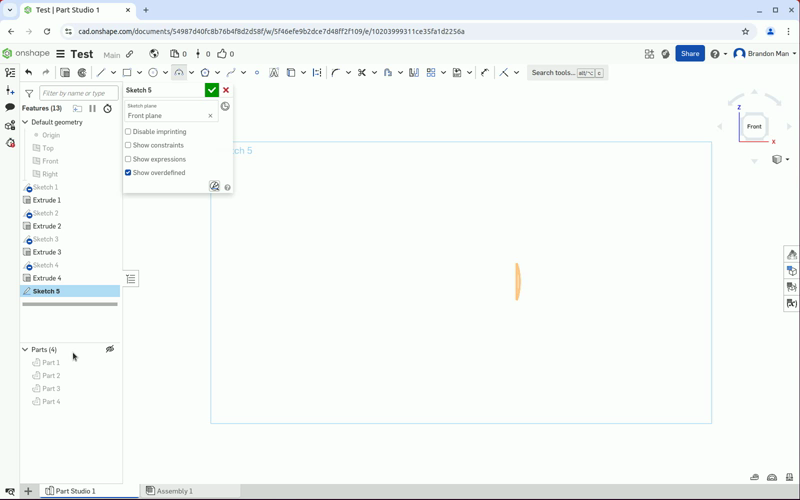
key_down(shift)
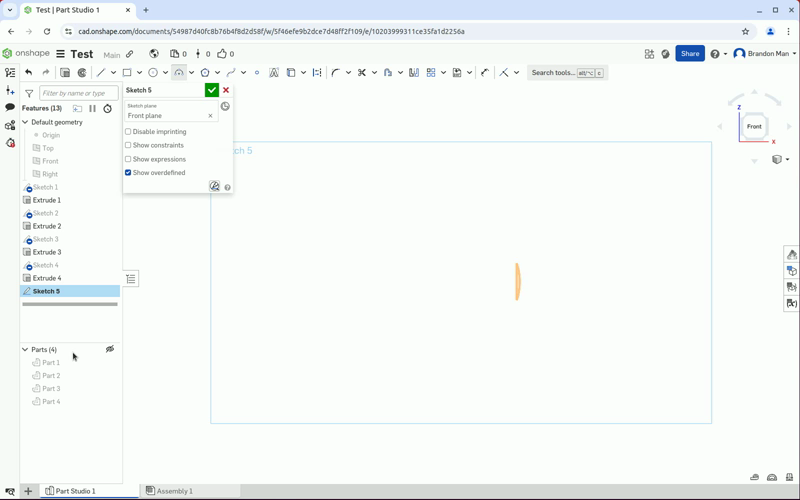
mouse_move(404, 300)
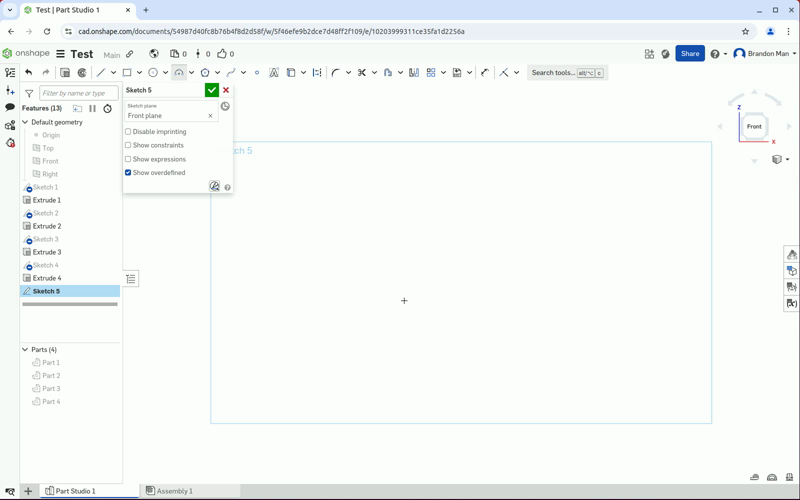
click(404, 300)
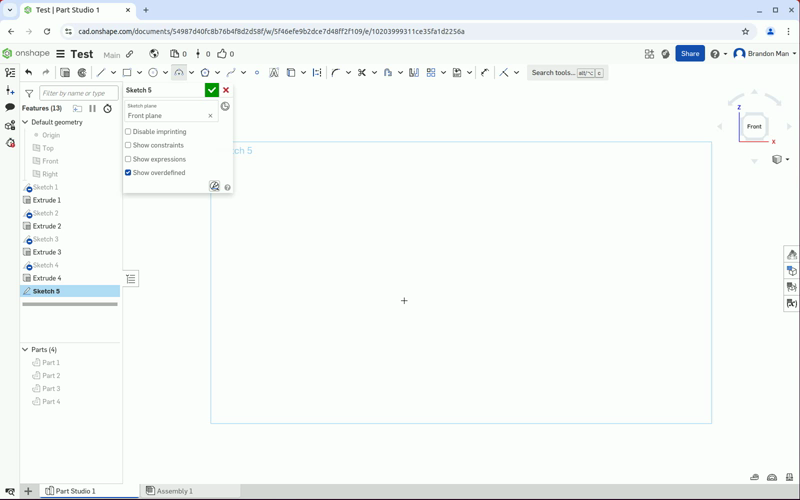
key_up(shift)
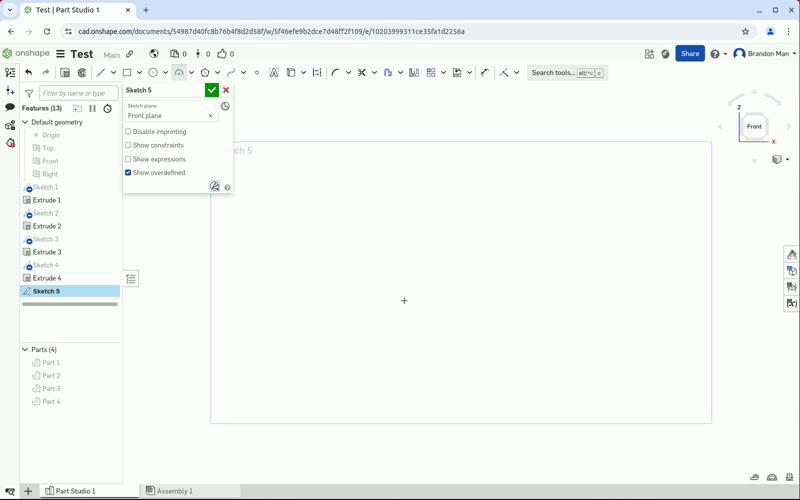
key_down(shift)
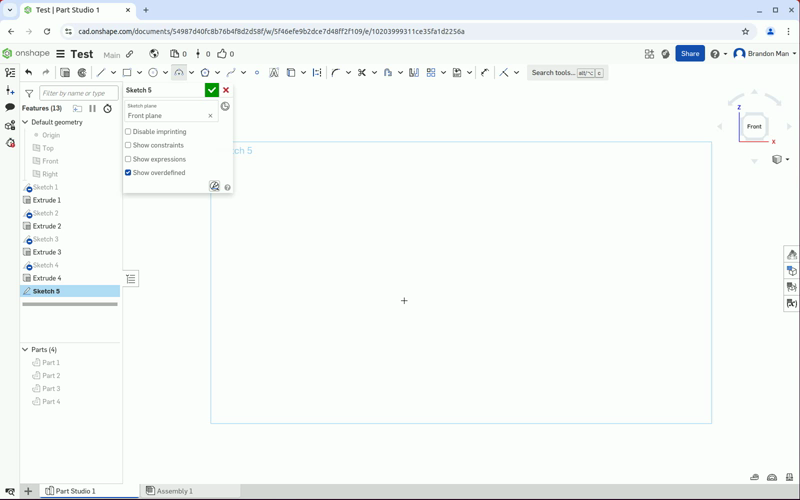
mouse_move(442, 338)
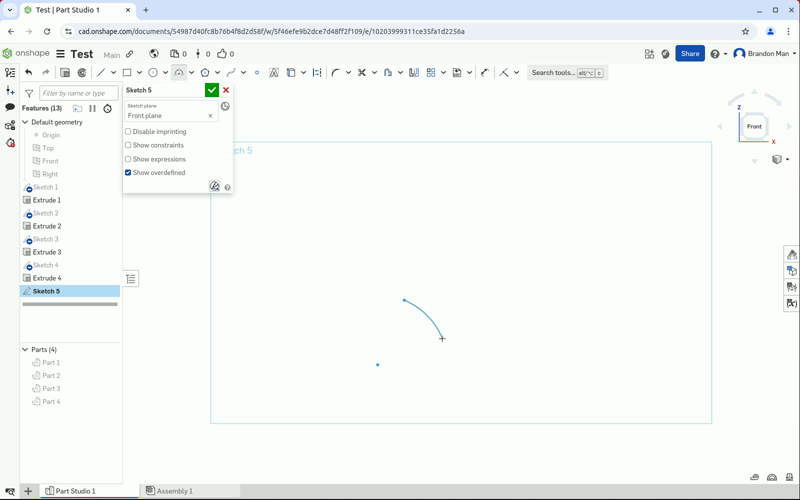
click(442, 338)
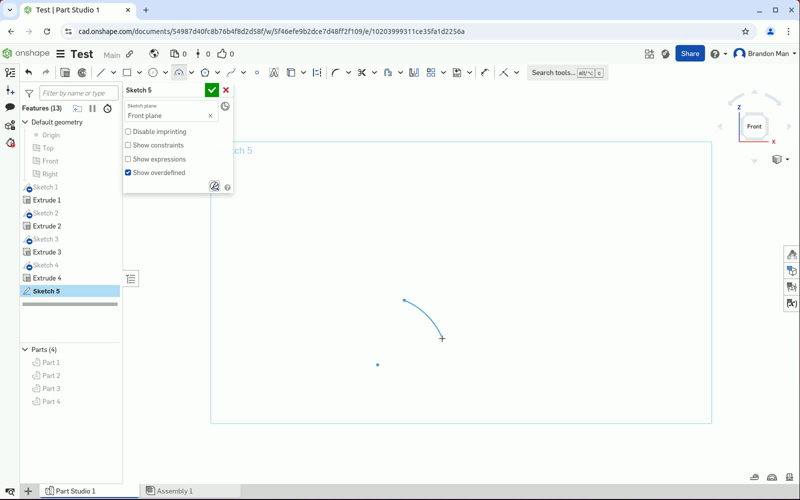
mouse_move(418, 324)
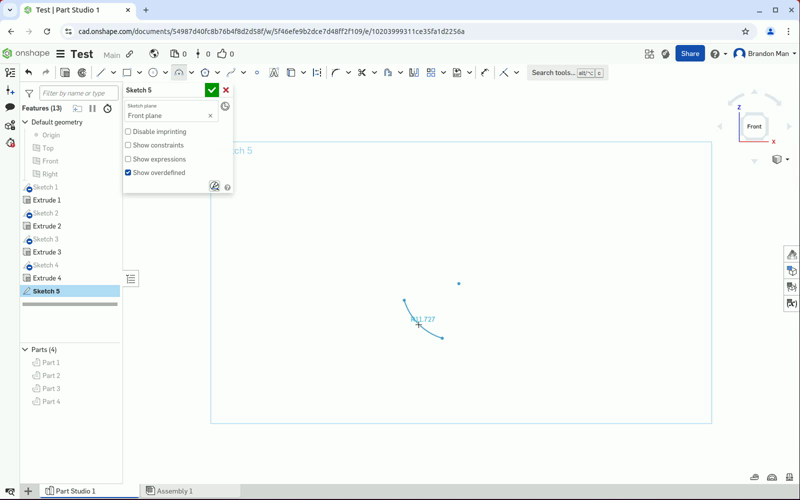
click(418, 324)
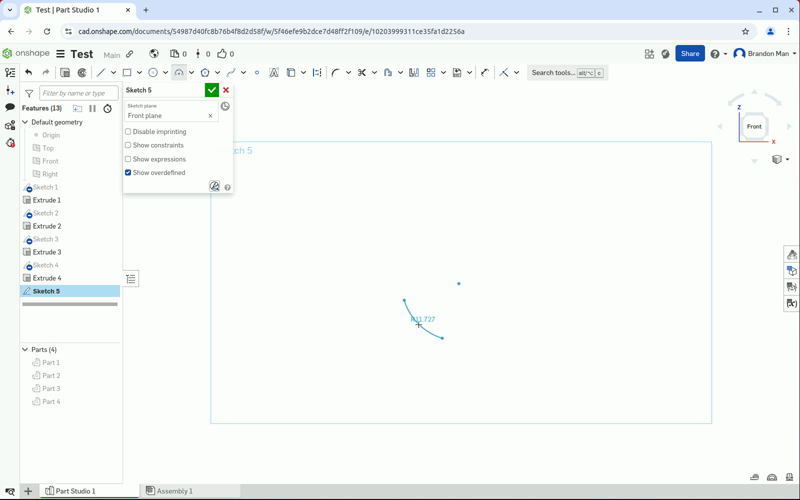
key_up(shift)
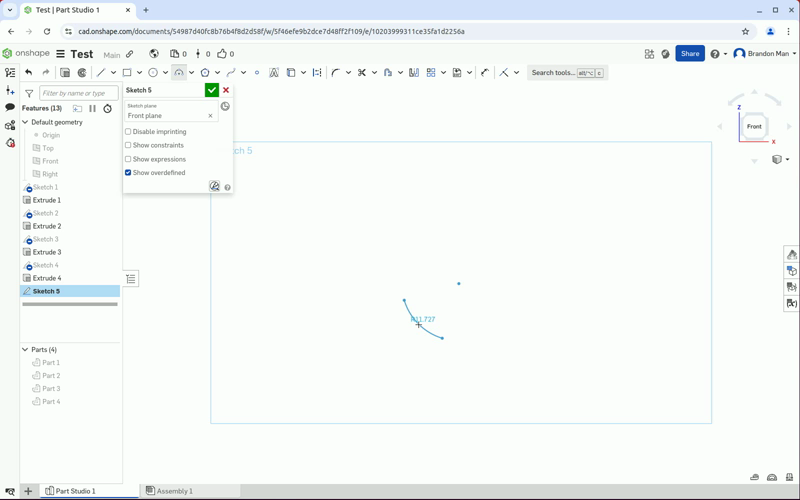
key(esc)
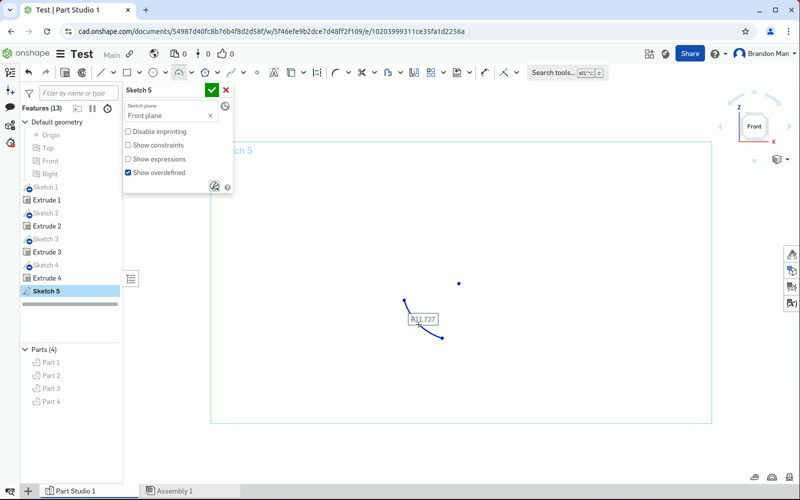
key(l)
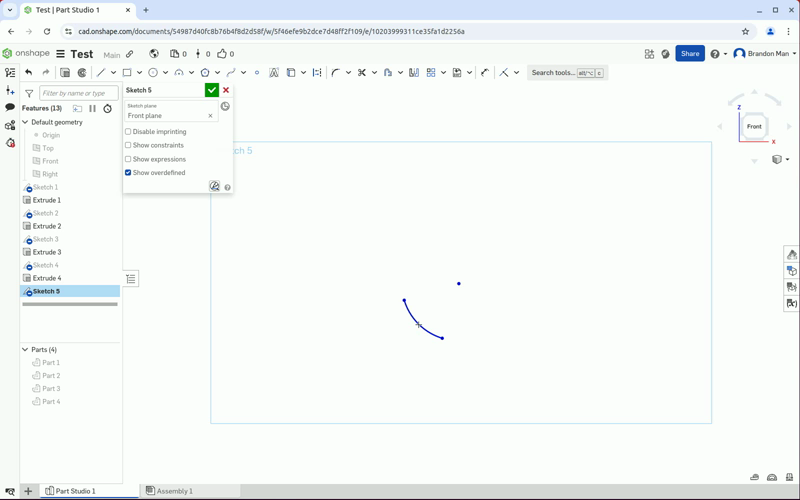
mouse_move(442, 338)
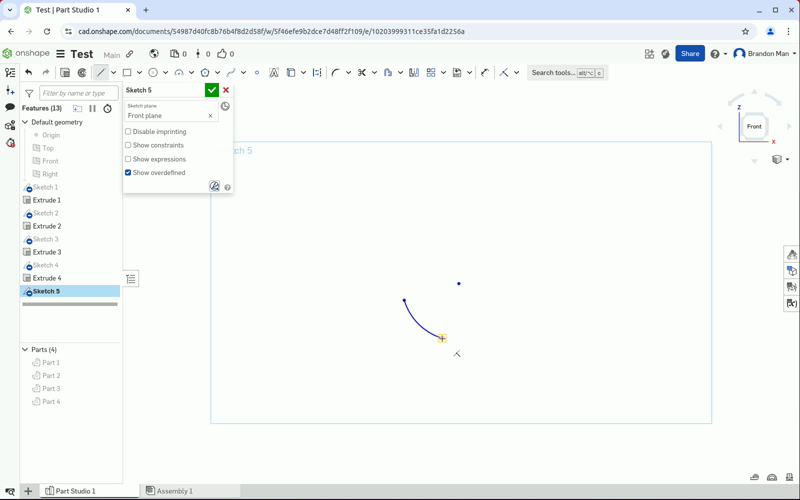
click(442, 338)
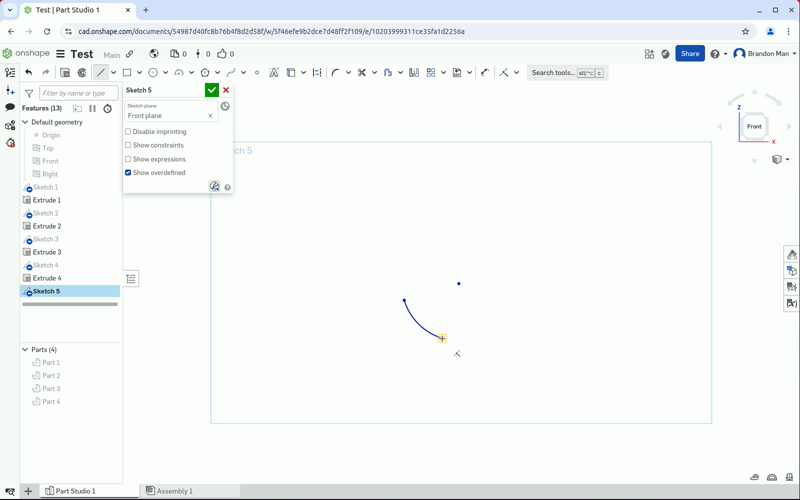
key_down(shift)
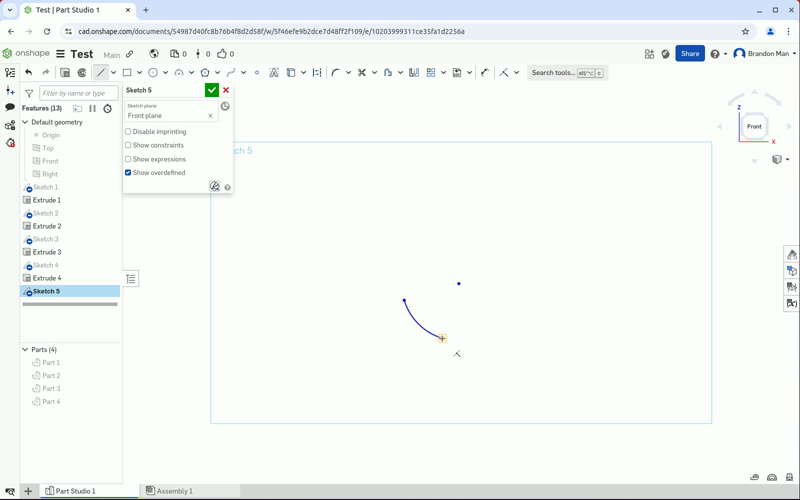
mouse_move(472, 338)
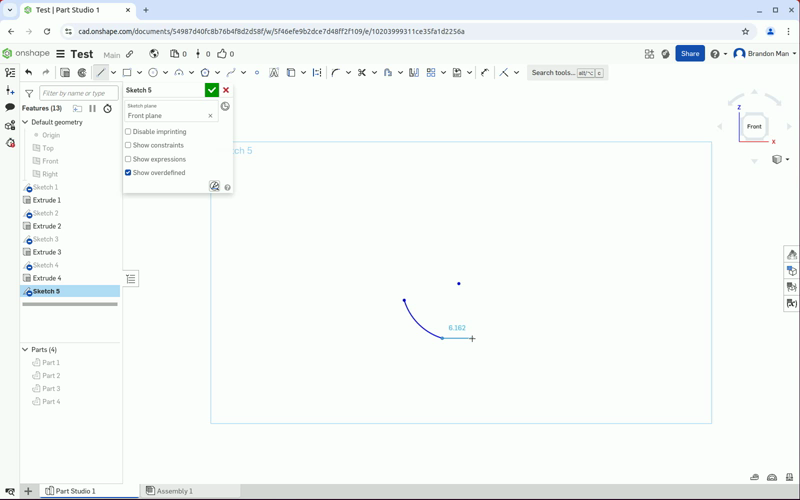
mouse_move(479, 338)
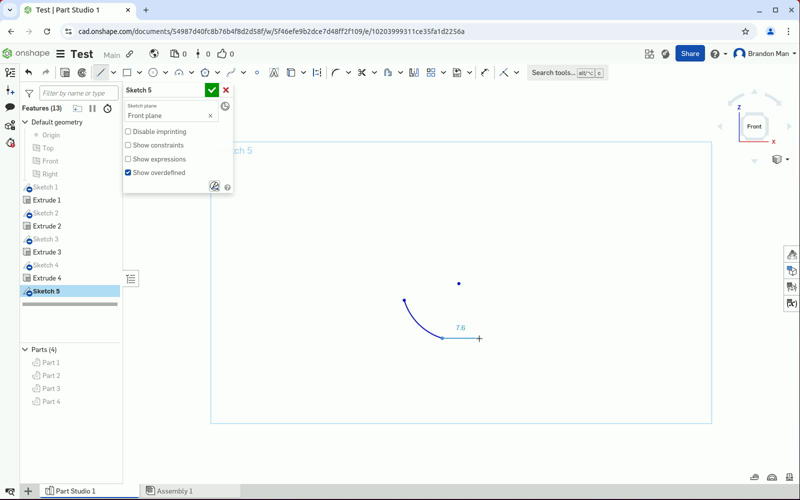
click(479, 338)
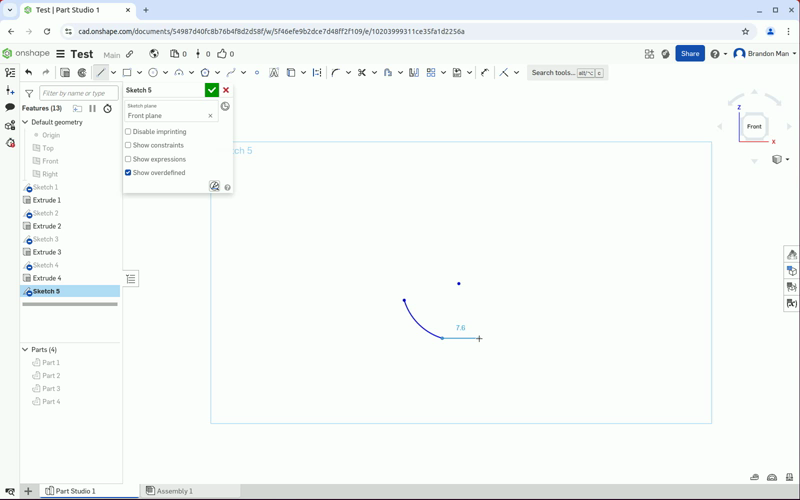
key_up(shift)
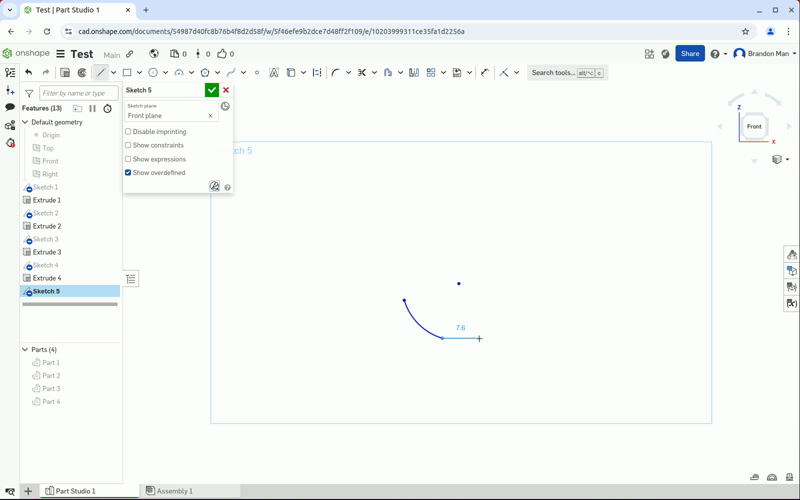
key(esc)
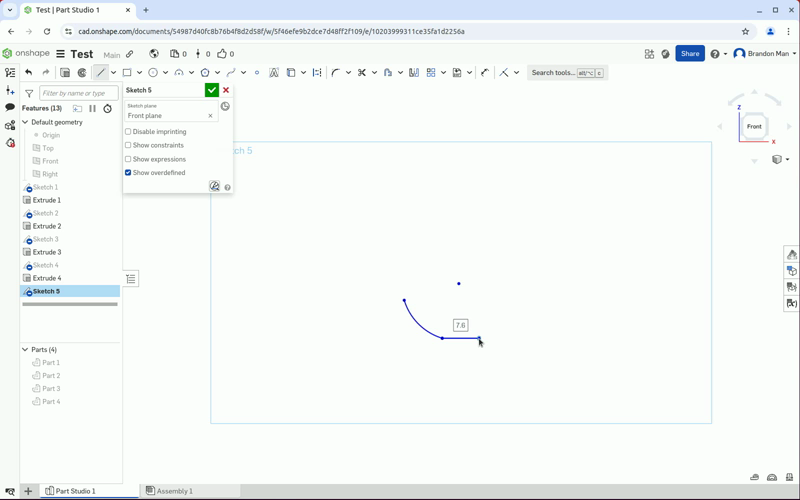
key(a)
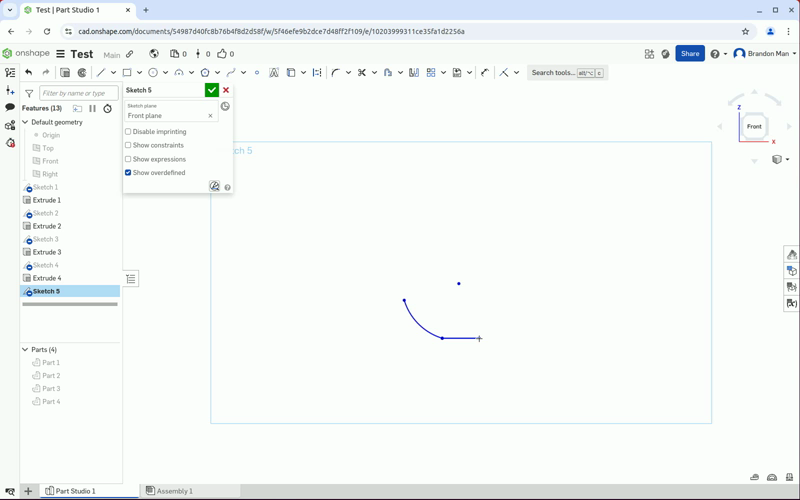
mouse_move(479, 338)
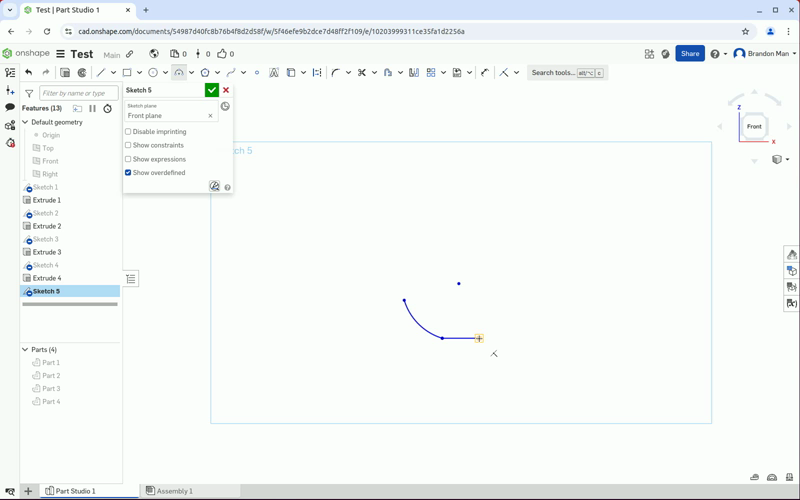
click(479, 338)
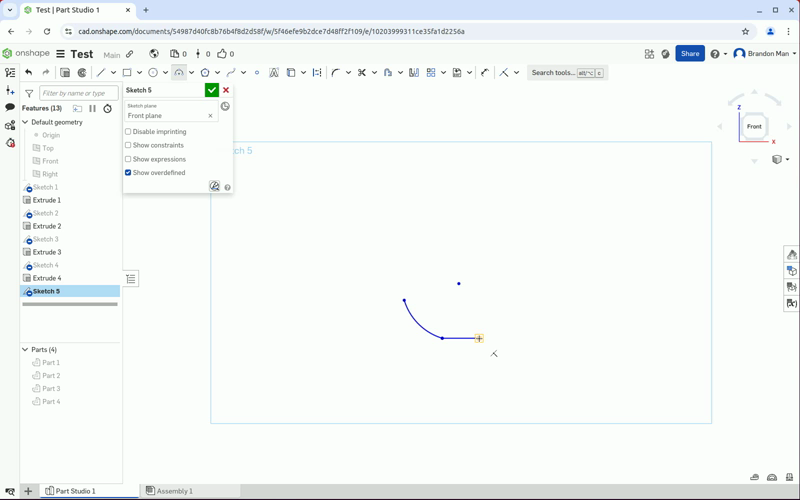
key_down(shift)
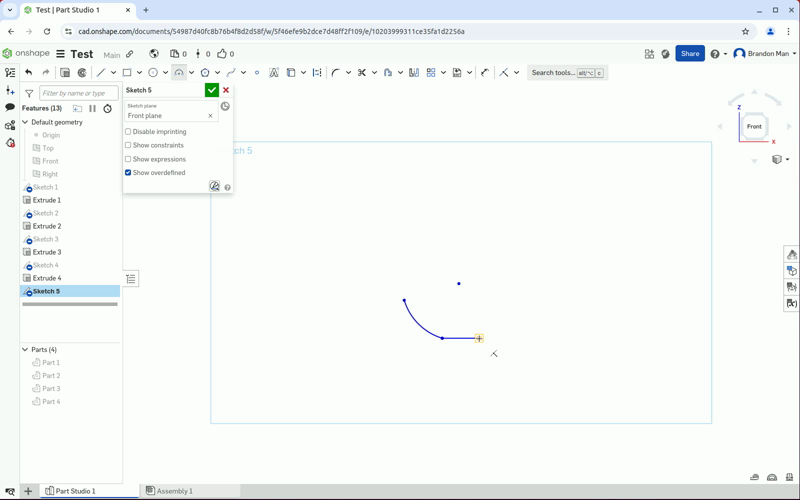
mouse_move(516, 300)
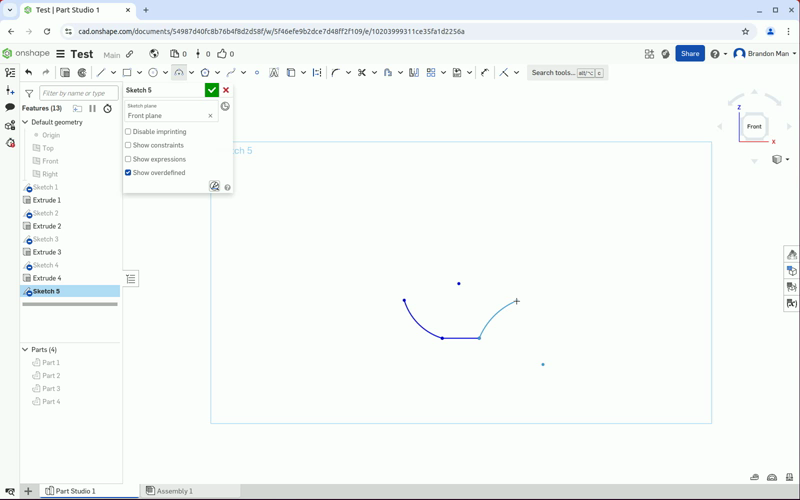
click(516, 300)
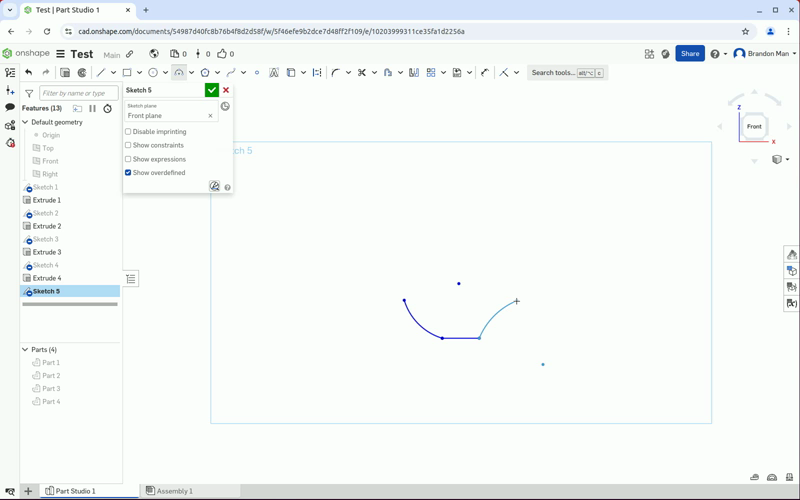
mouse_move(502, 324)
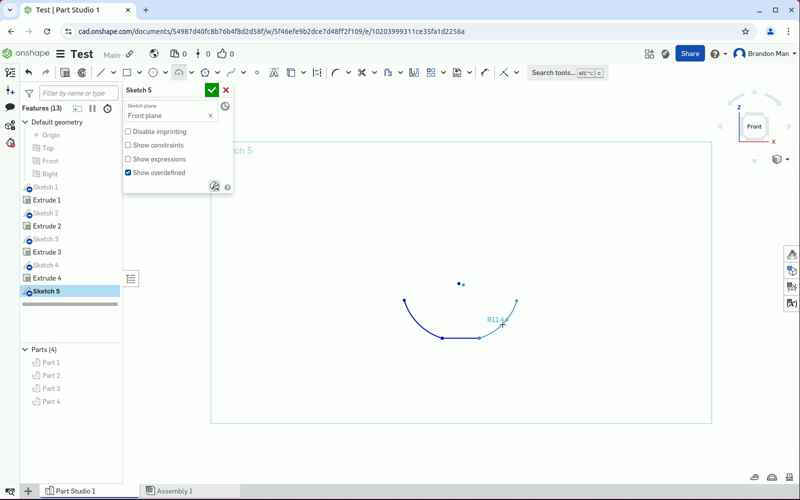
click(502, 324)
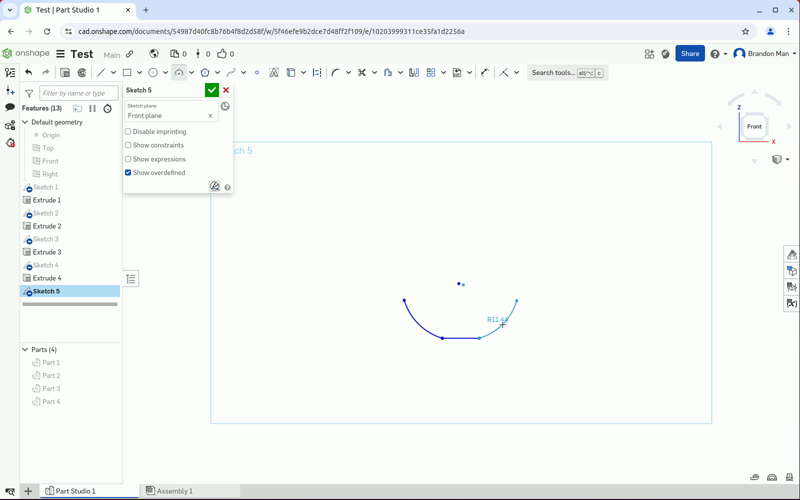
key_up(shift)
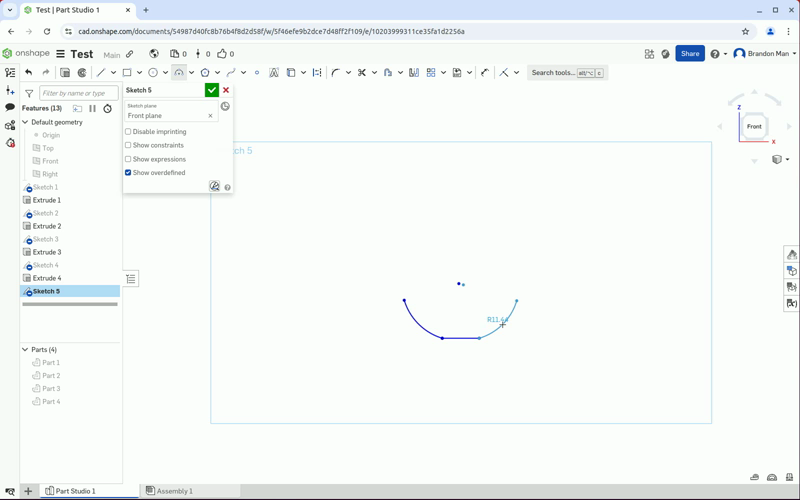
key(esc)
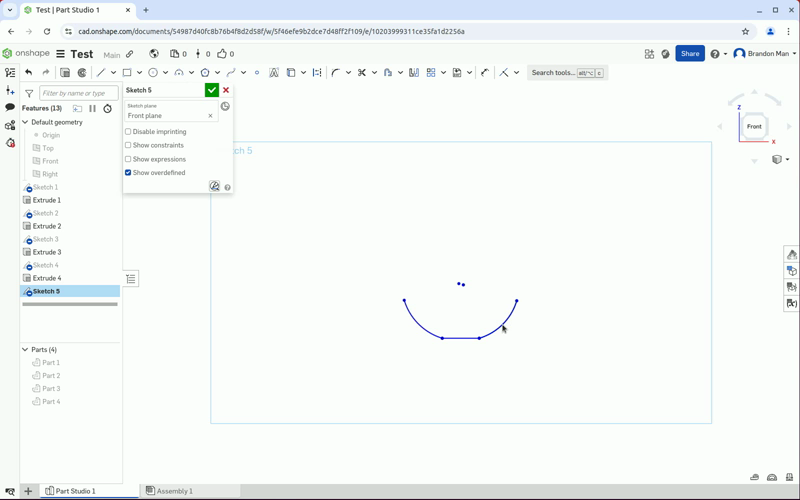
key(l)
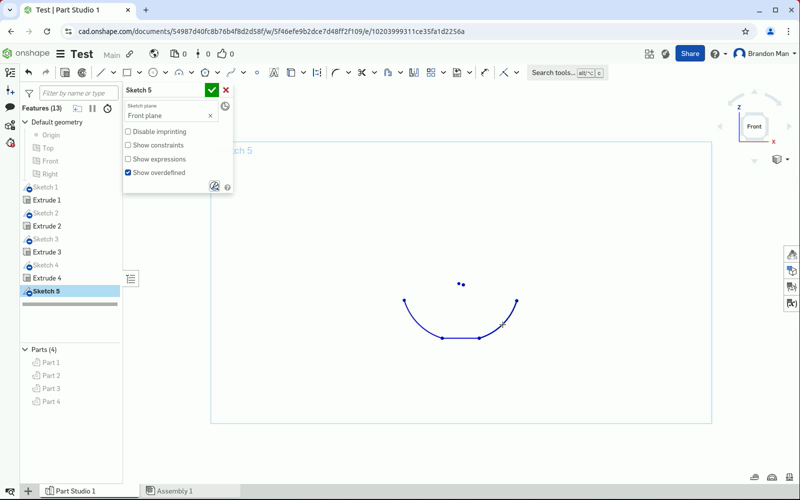
mouse_move(516, 300)
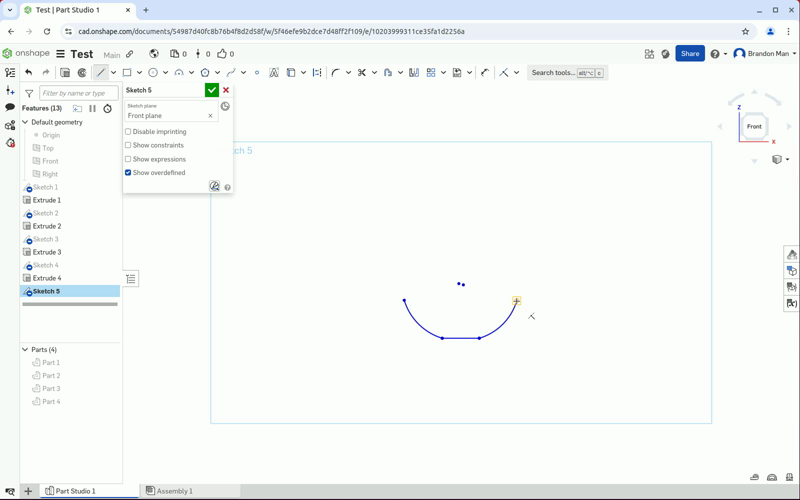
click(516, 300)
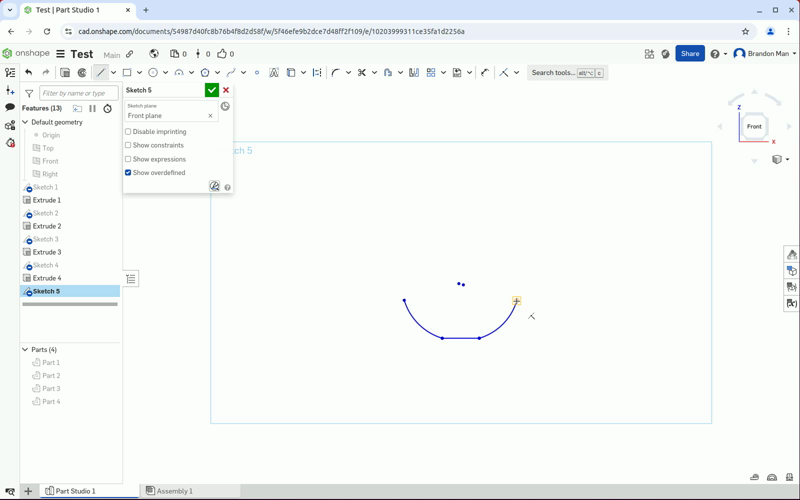
key_down(shift)
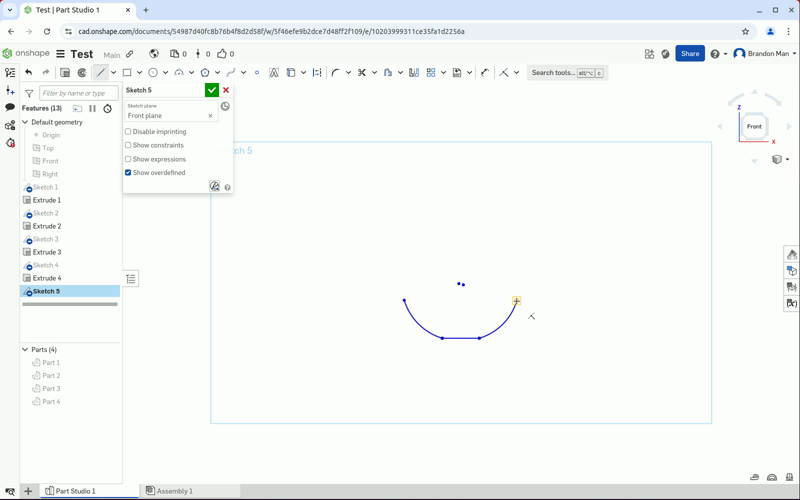
mouse_move(546, 300)
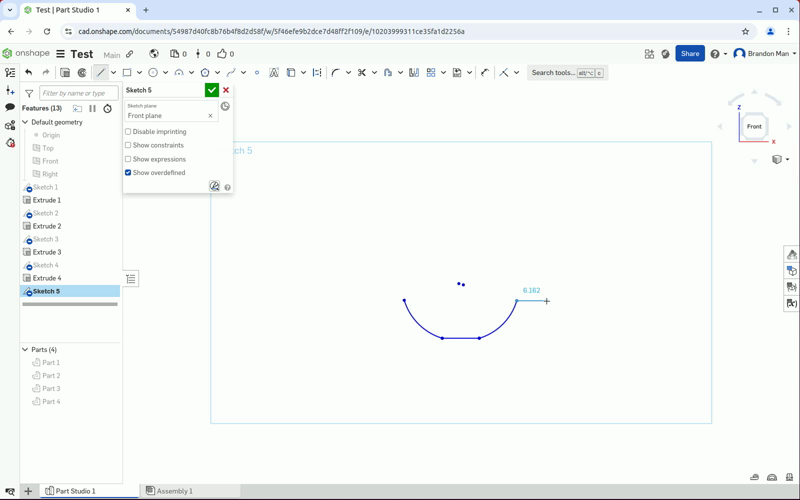
mouse_move(516, 264)
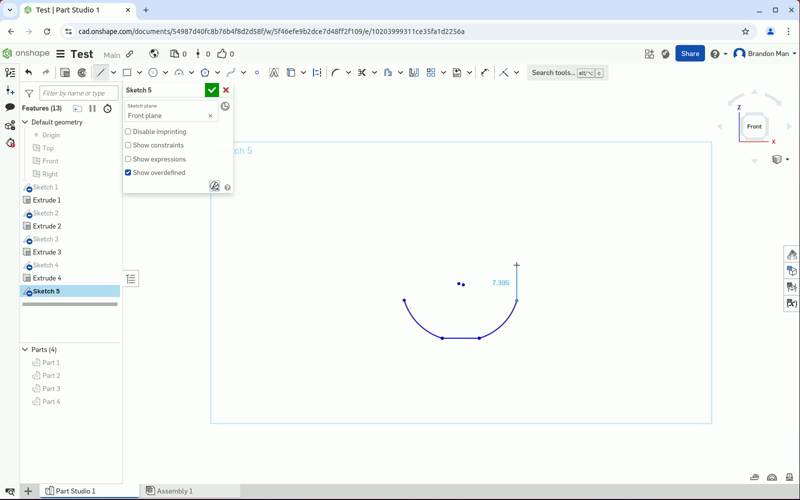
click(516, 264)
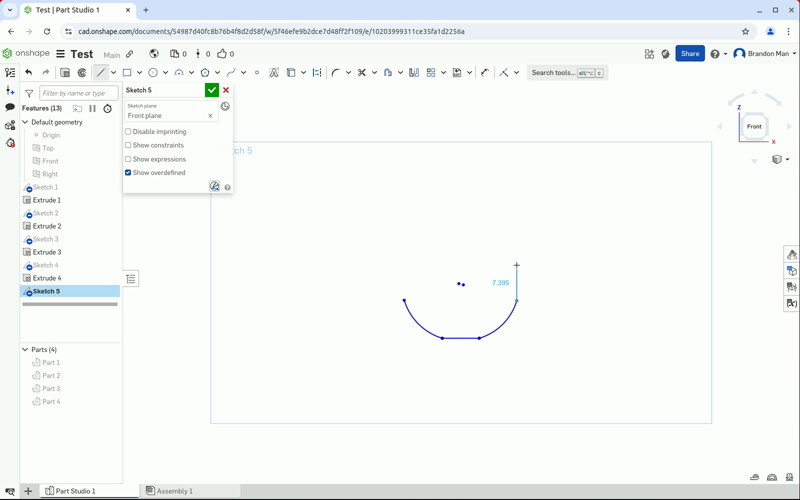
key_up(shift)
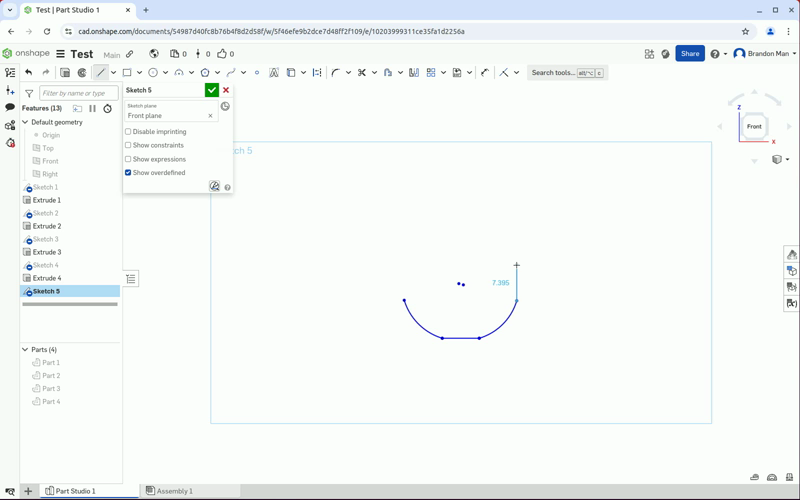
key(esc)
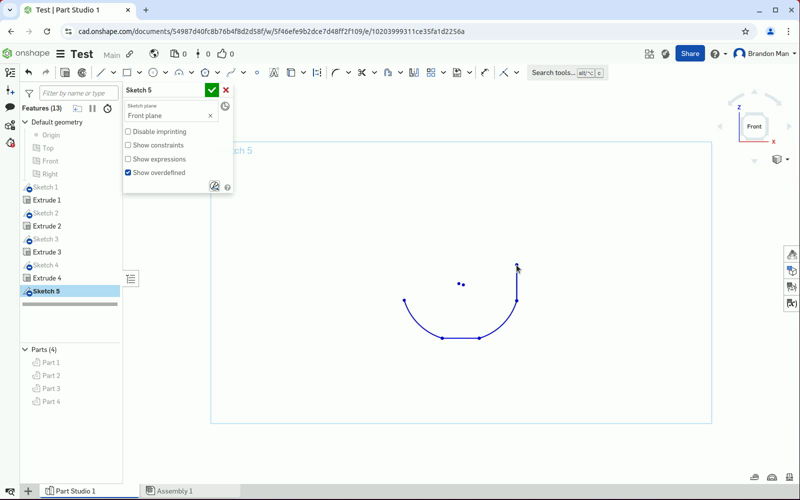
key(a)
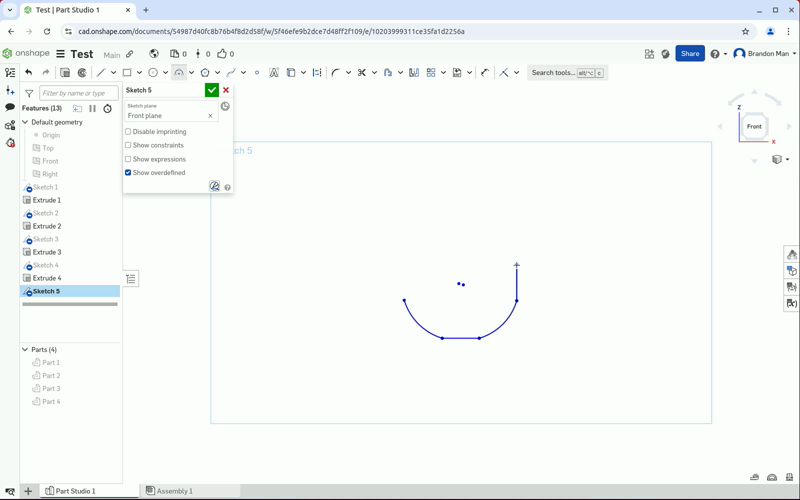
mouse_move(516, 264)
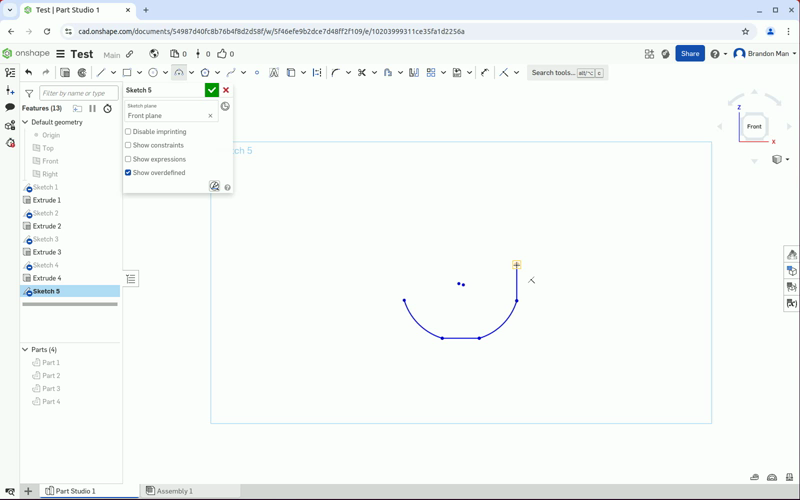
click(516, 264)
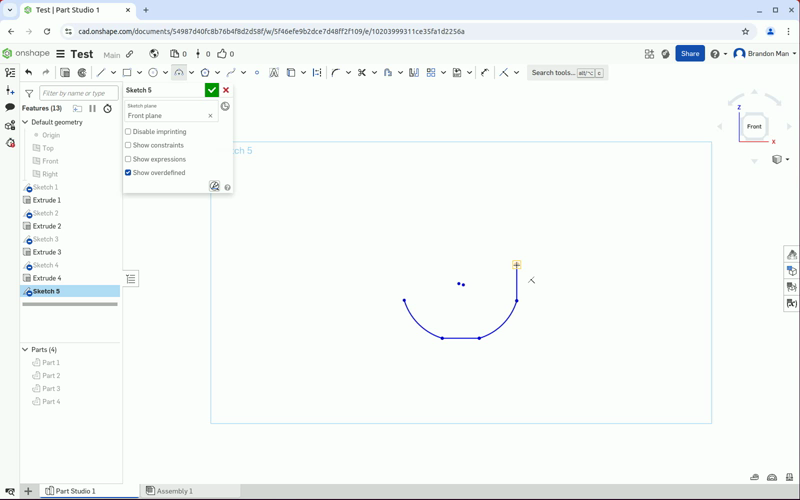
key_down(shift)
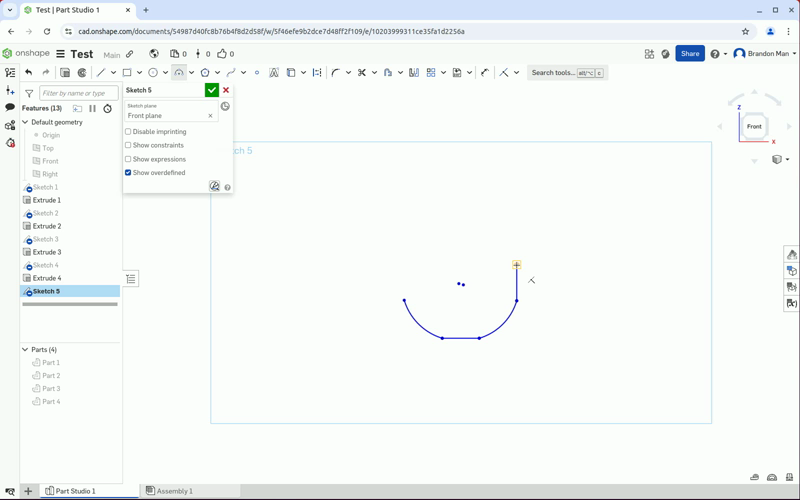
mouse_move(479, 225)
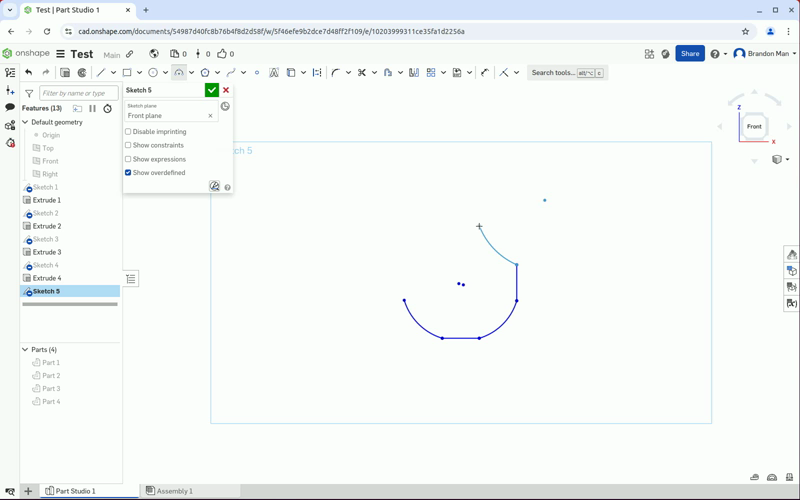
click(479, 225)
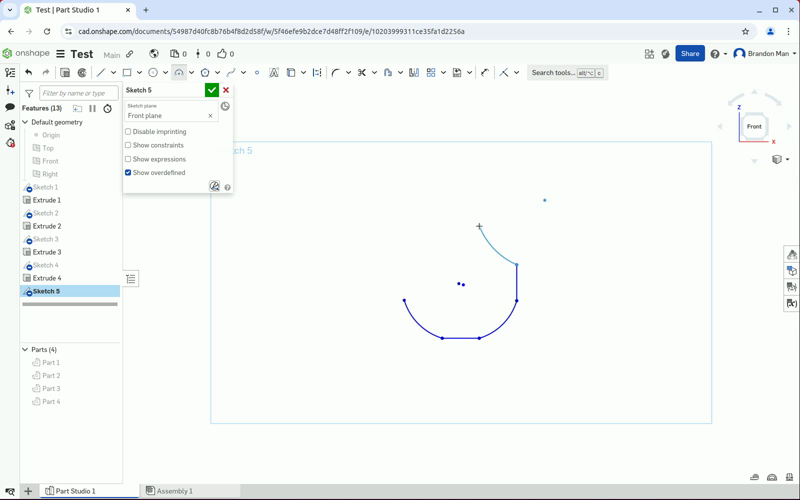
mouse_move(502, 240)
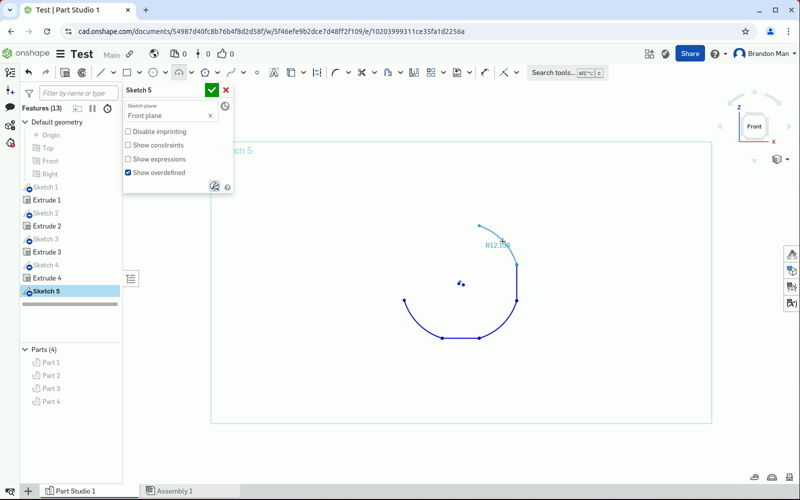
click(502, 240)
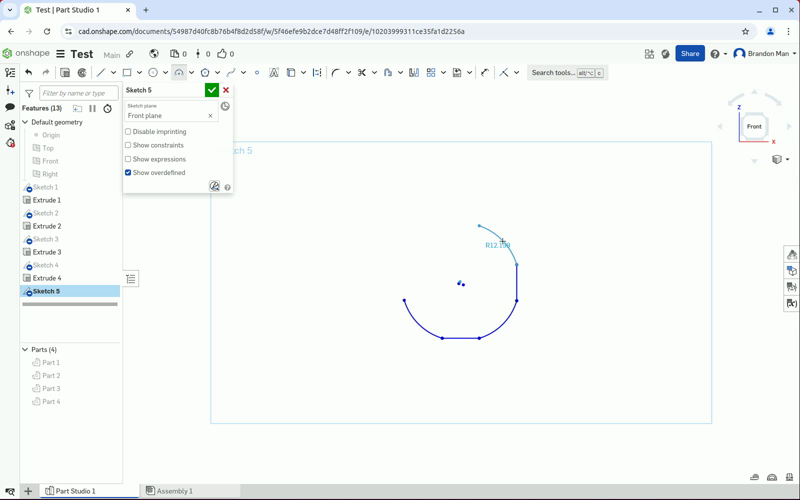
key_up(shift)
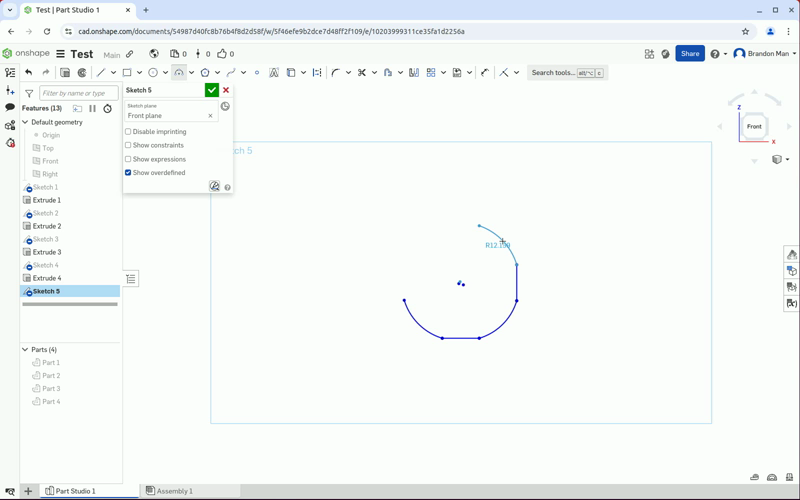
key(esc)
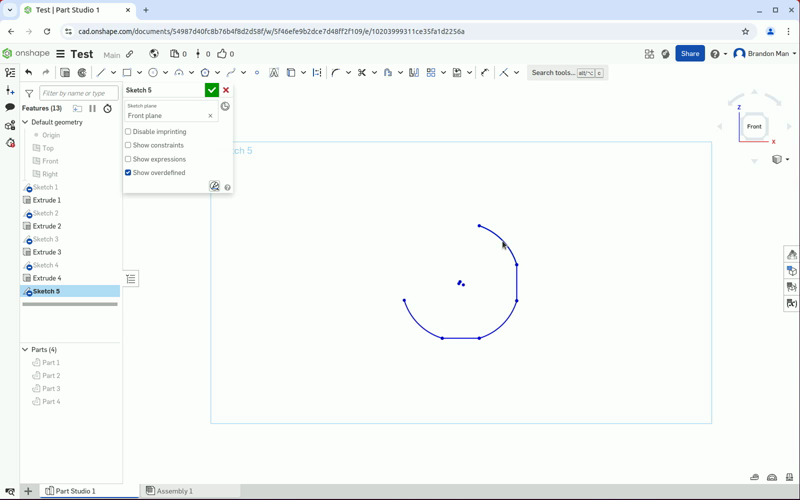
key(l)
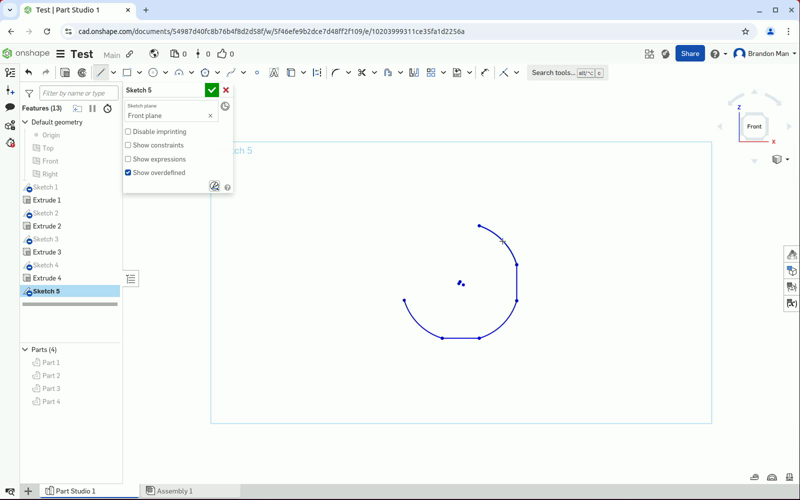
mouse_move(479, 225)
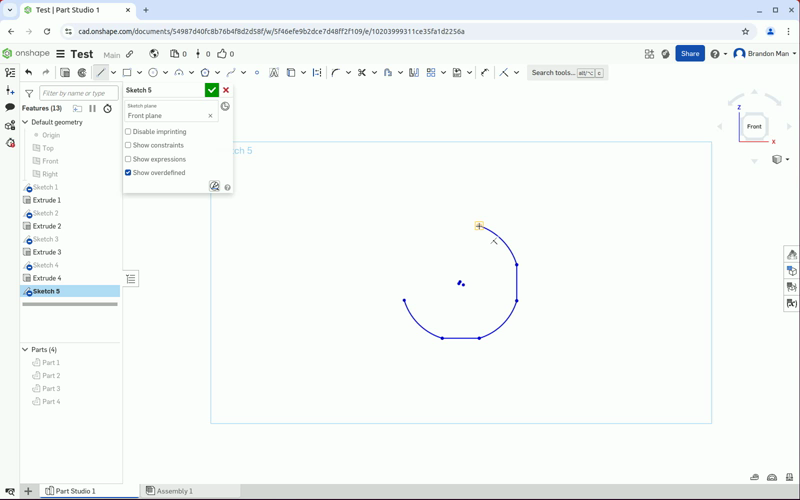
click(479, 225)
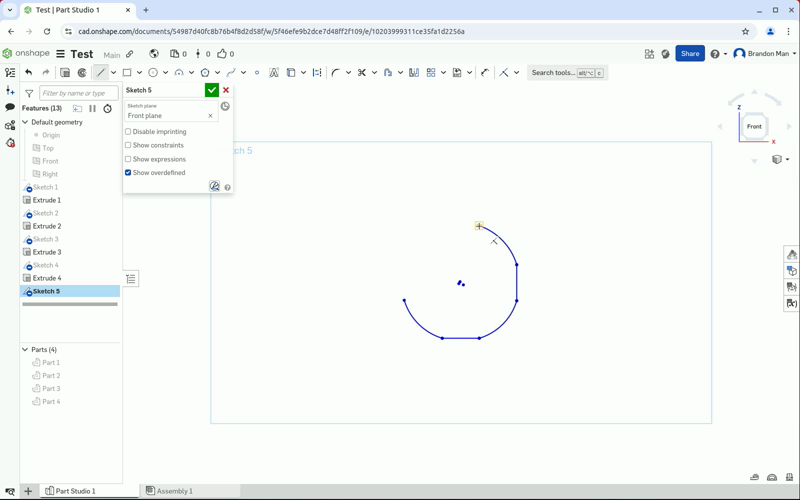
key_down(shift)
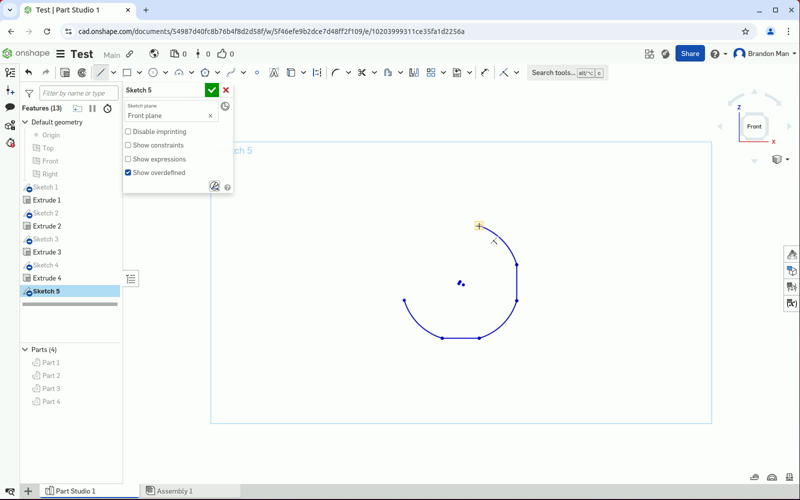
mouse_move(509, 225)
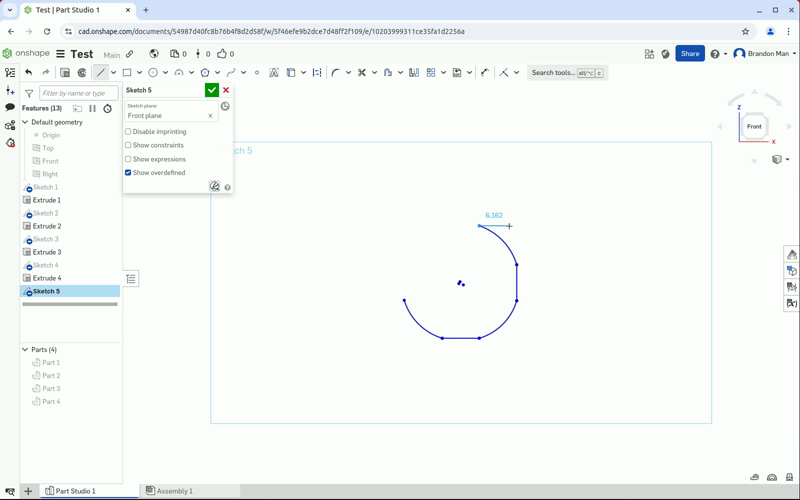
mouse_move(442, 225)
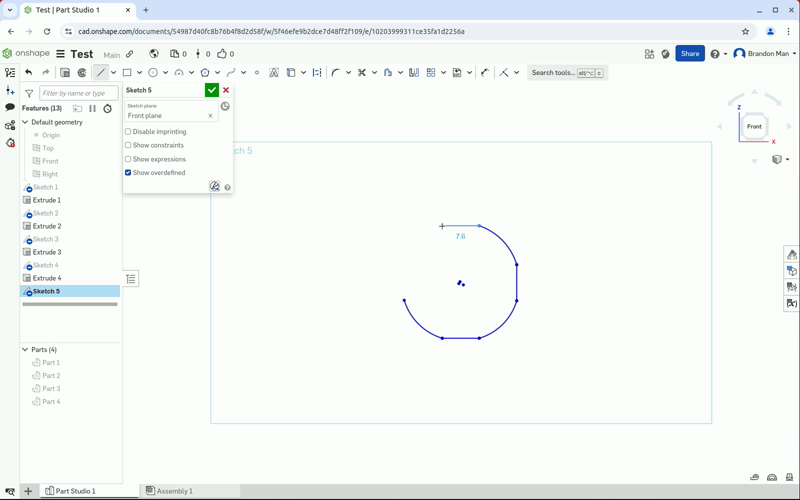
click(442, 225)
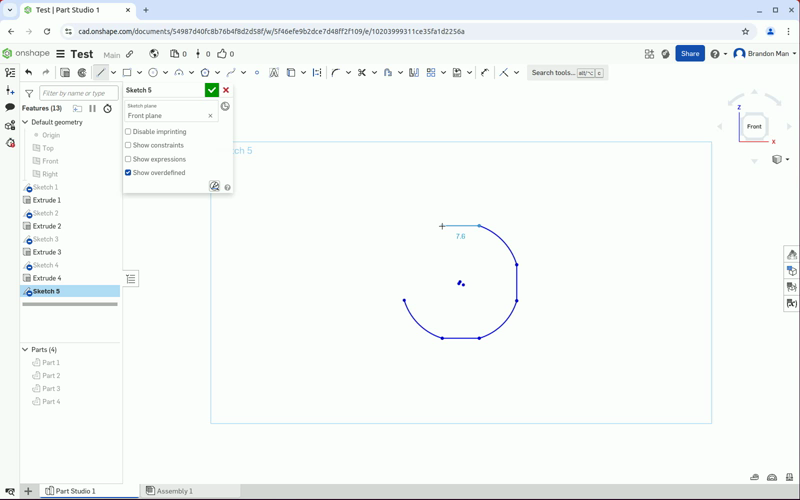
key_up(shift)
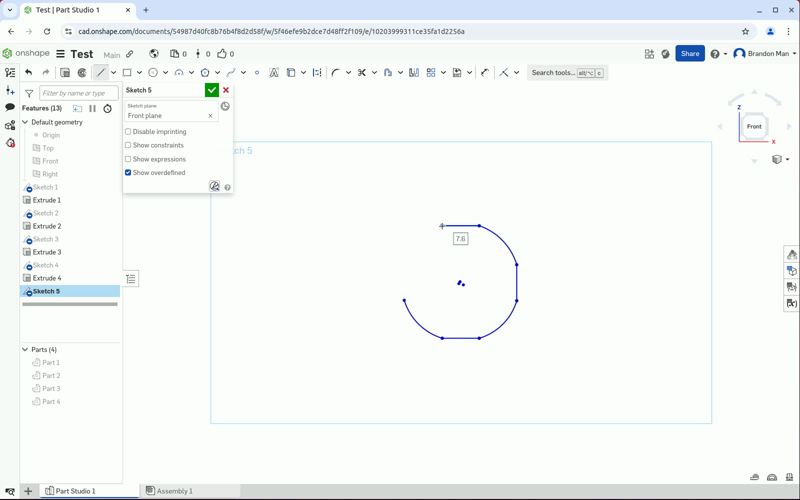
key(esc)
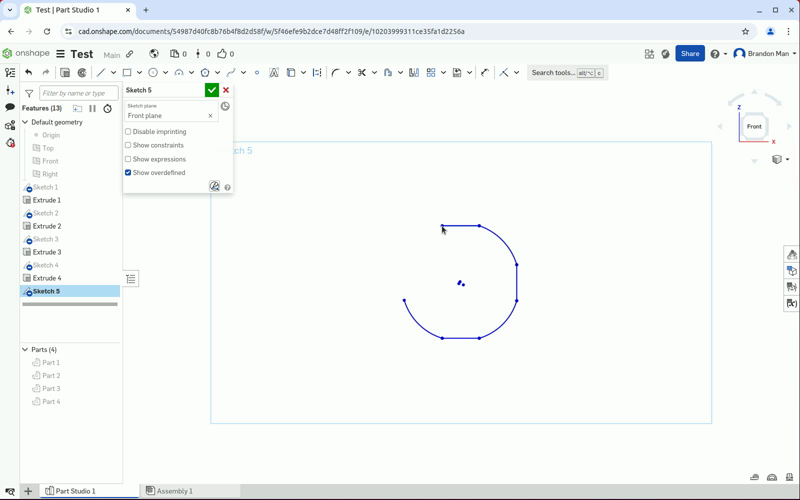
key(a)
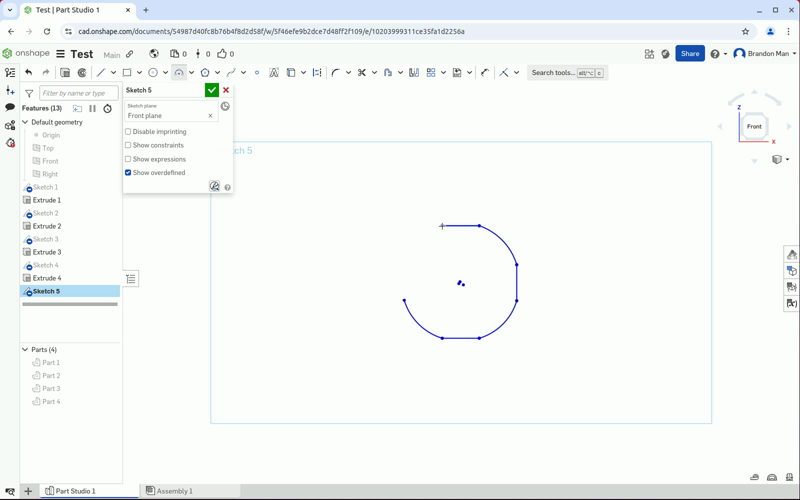
mouse_move(442, 225)
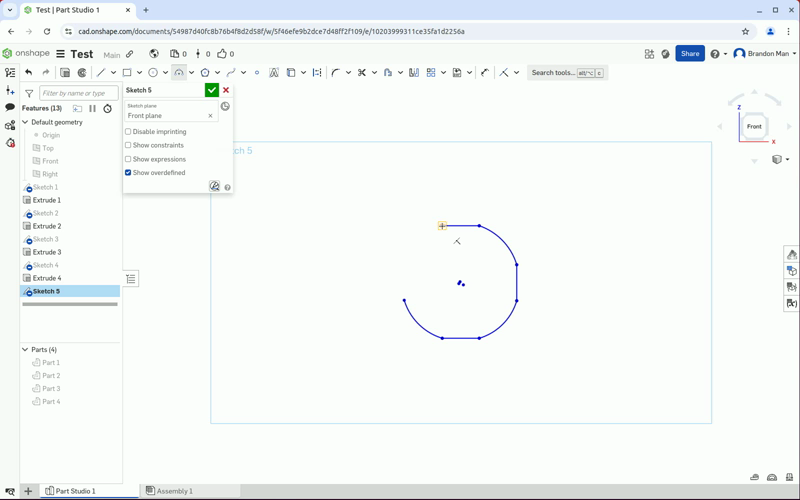
click(442, 225)
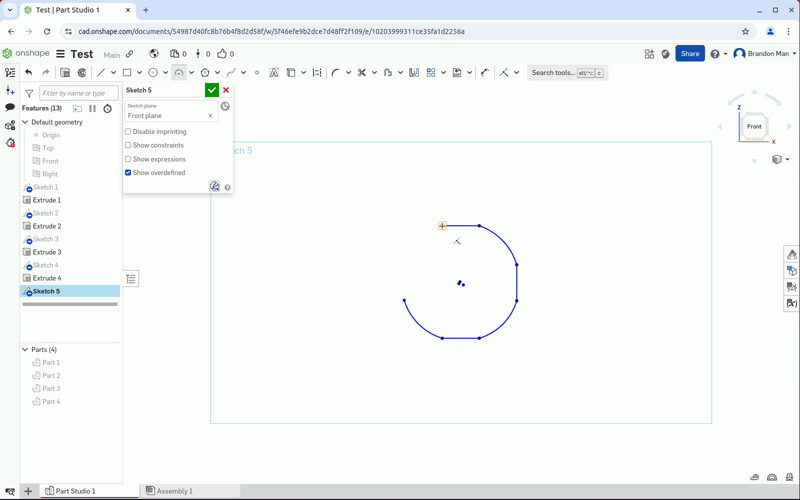
key_down(shift)
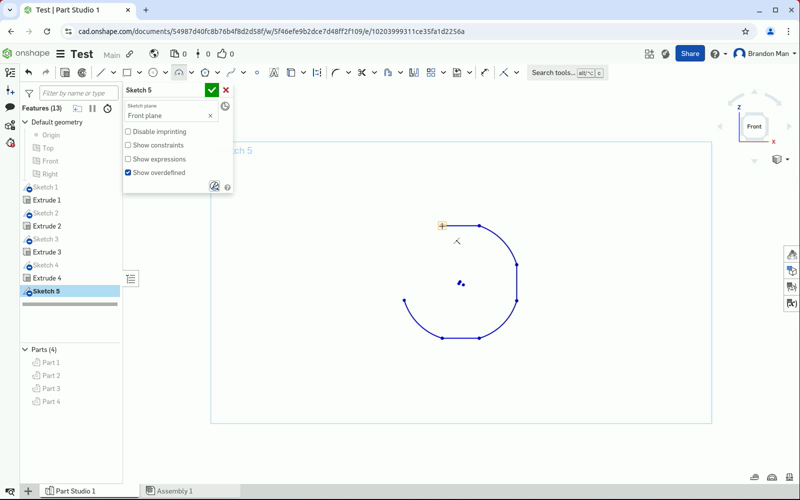
mouse_move(404, 264)
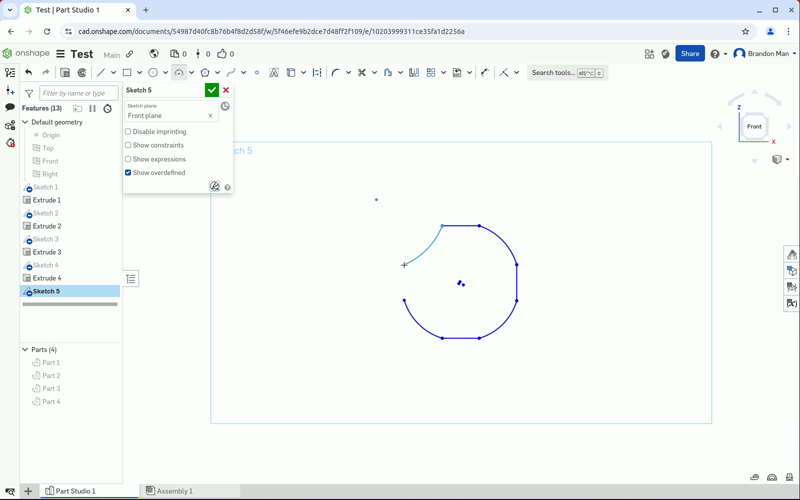
click(404, 264)
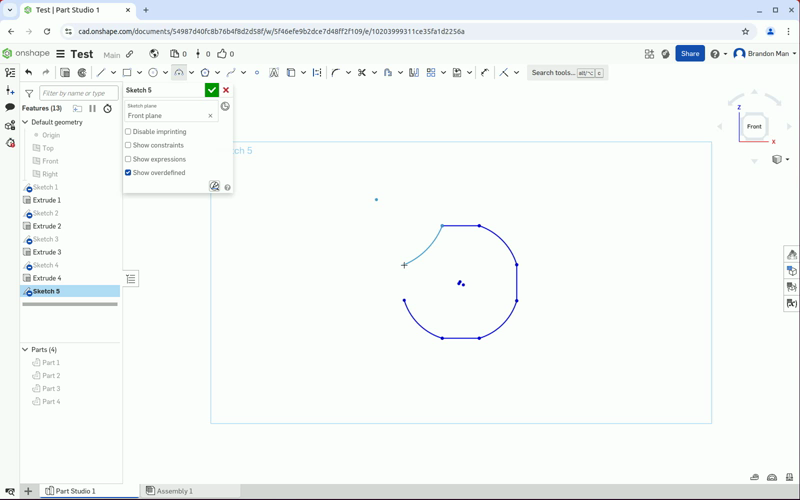
mouse_move(418, 240)
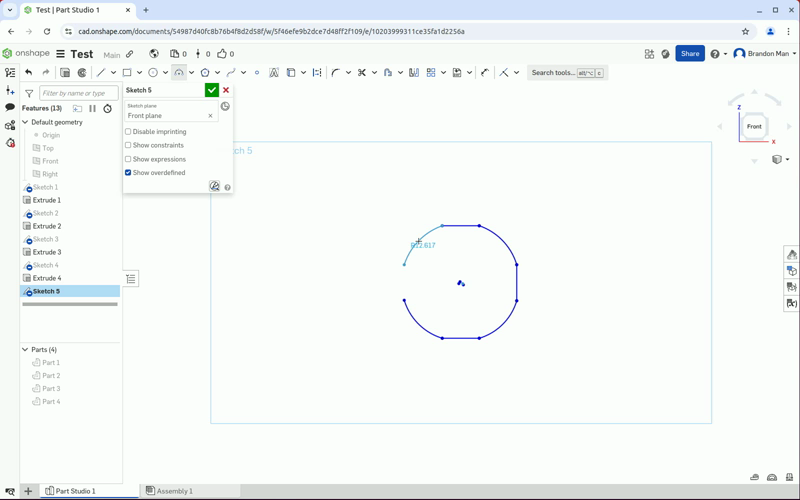
click(418, 240)
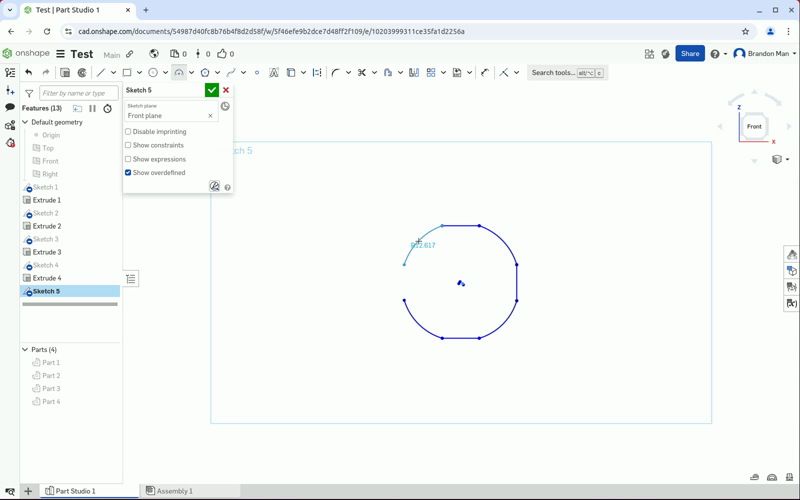
key_up(shift)
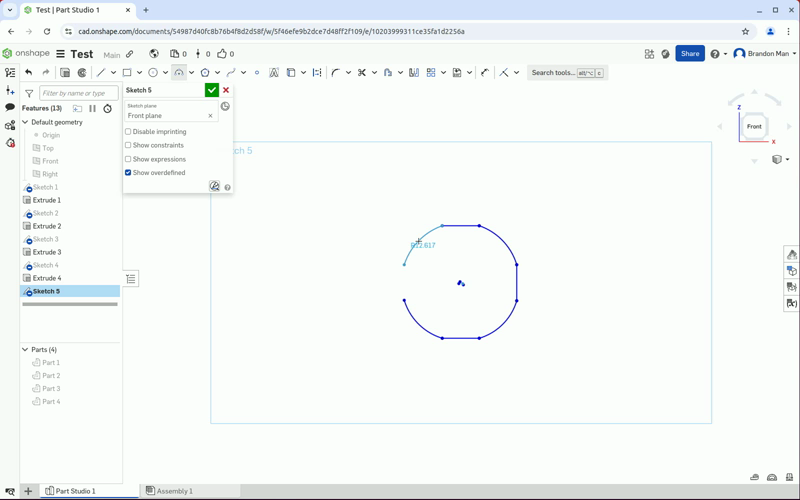
key(esc)
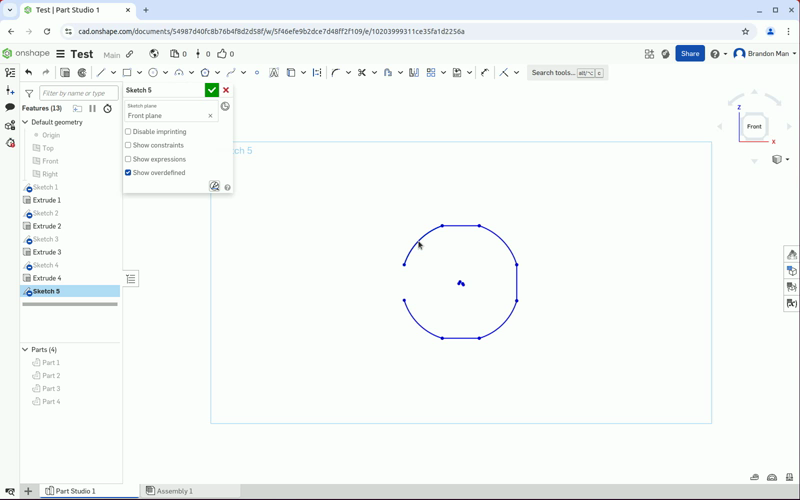
key(l)
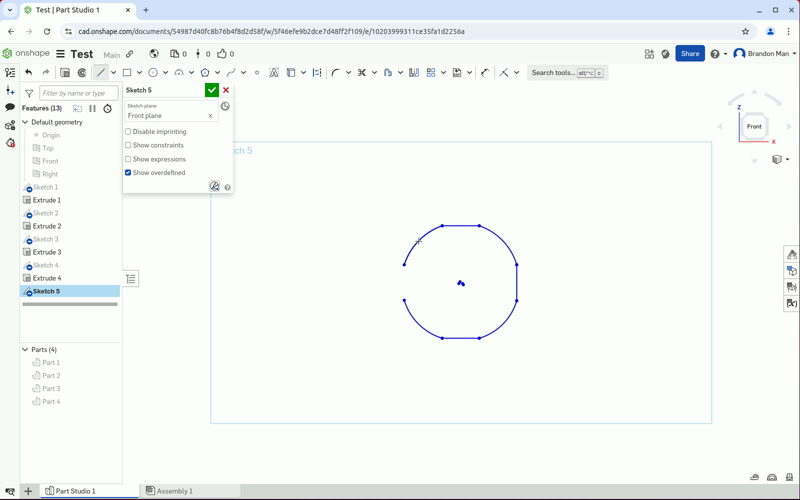
mouse_move(404, 264)
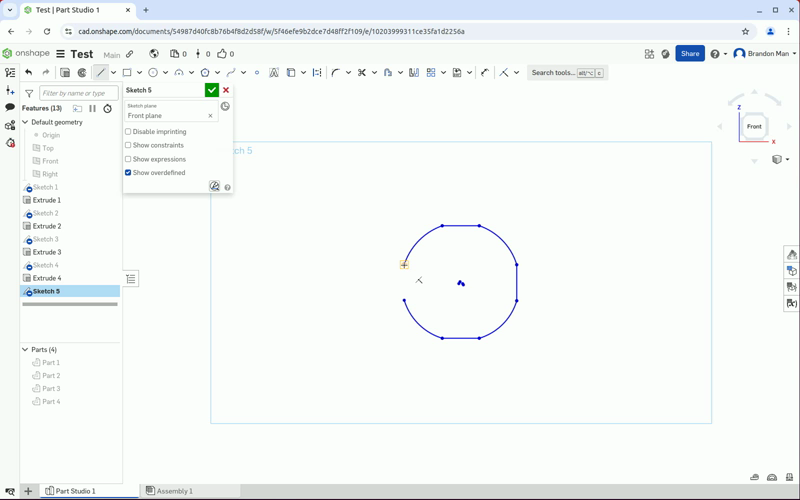
click(404, 264)
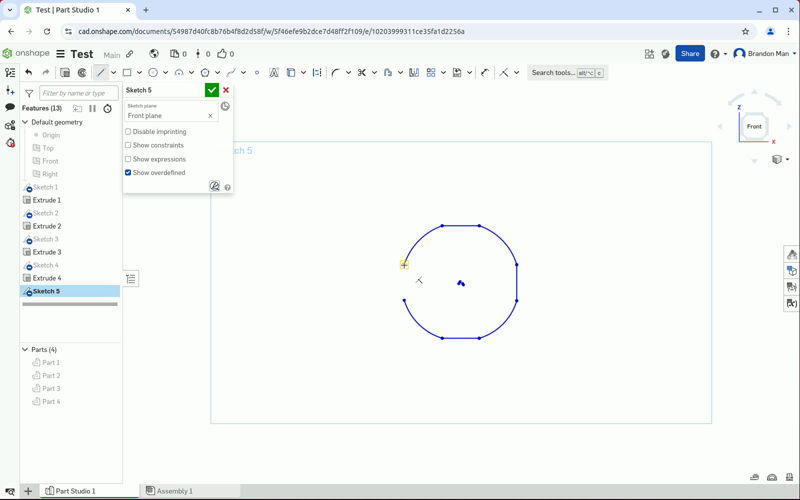
mouse_move(434, 264)
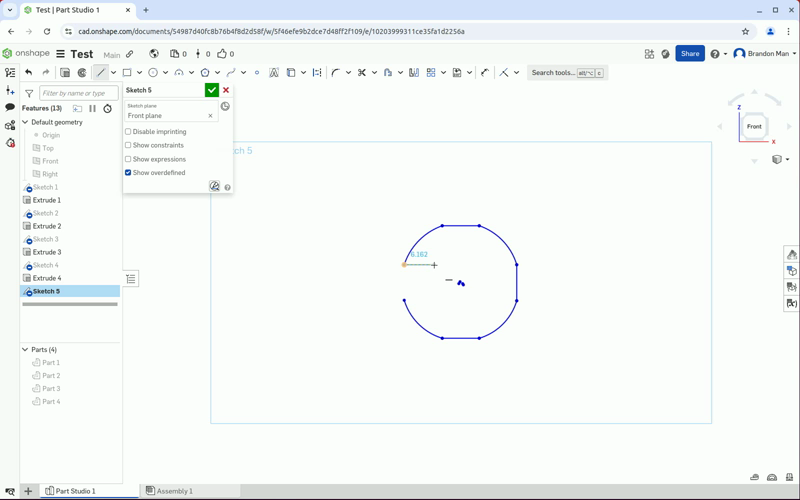
key_down(shift)
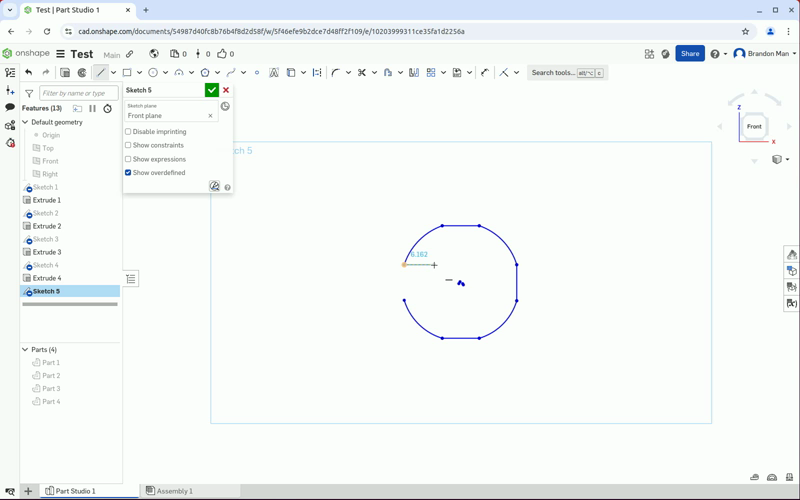
mouse_move(404, 300)
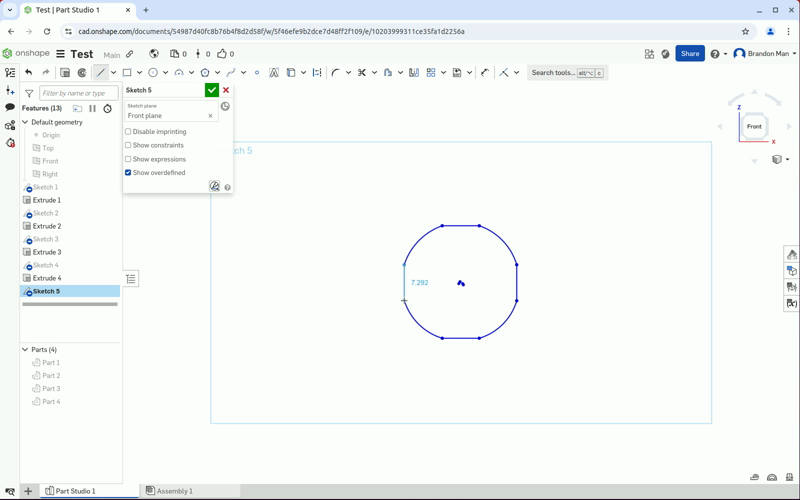
key_up(shift)
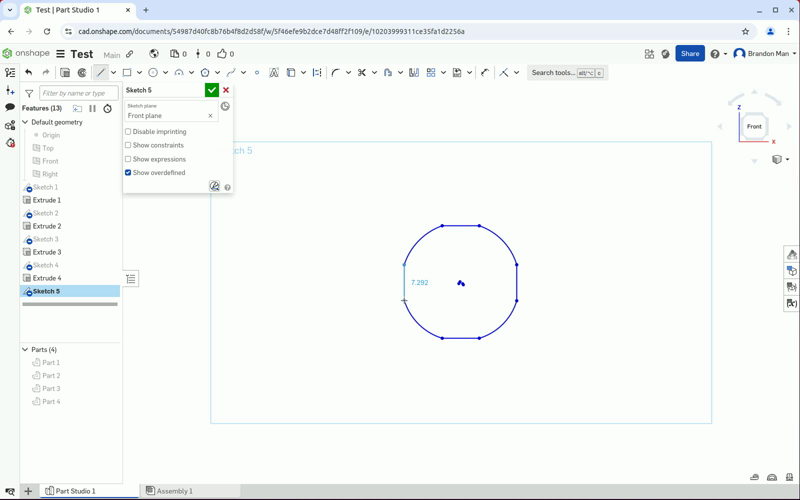
click(404, 300)
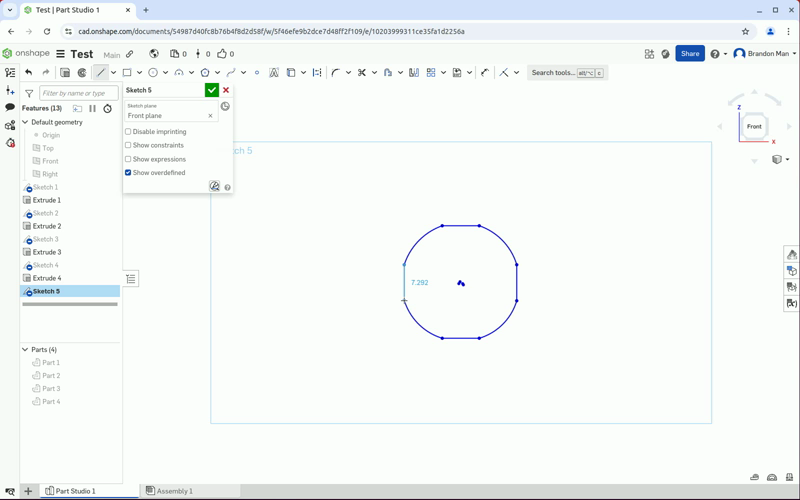
key(esc)
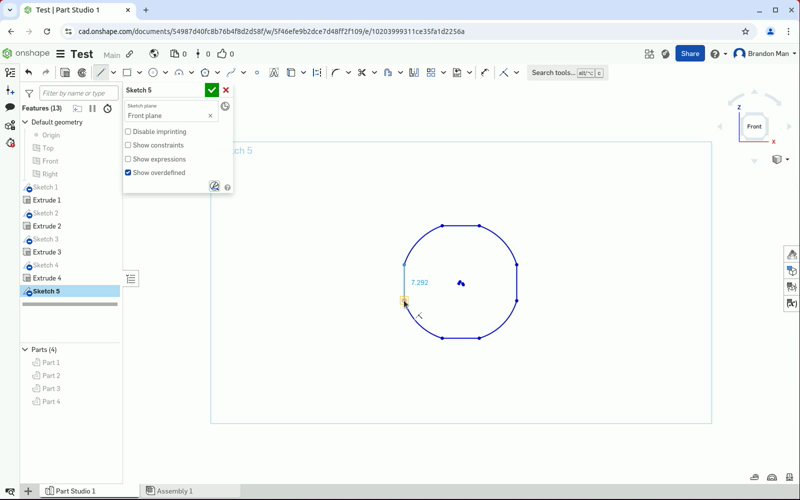
mouse_move(432, 322)
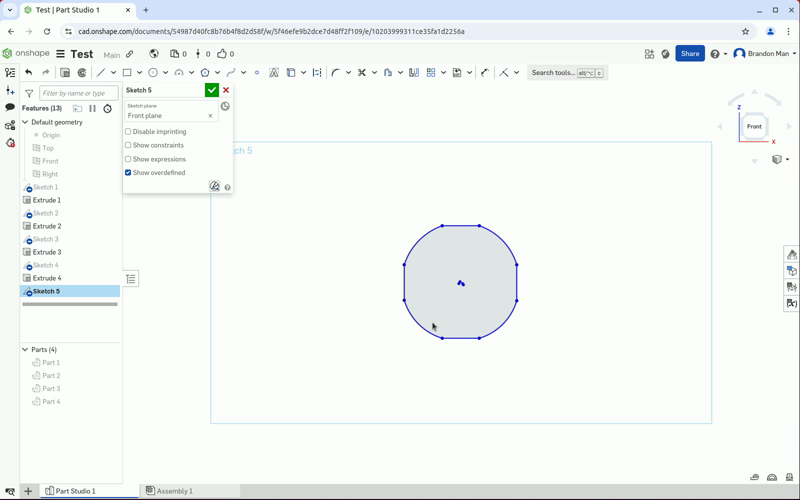
click(432, 322)
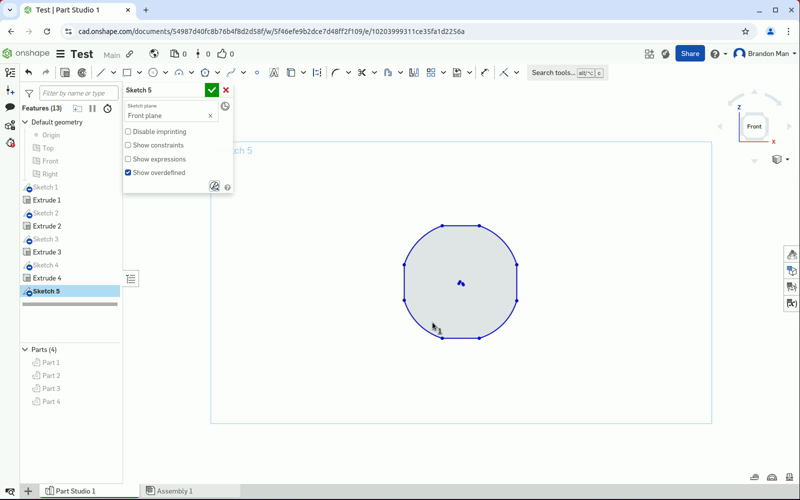
mouse_move(73, 352)
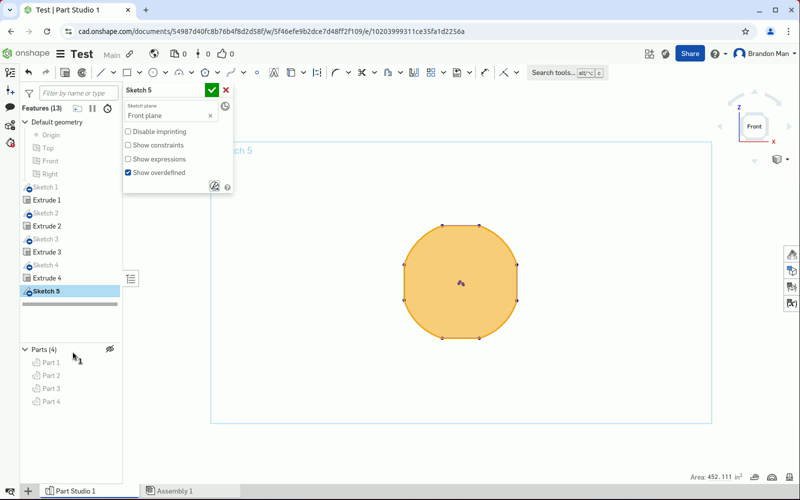
key(shift+y)
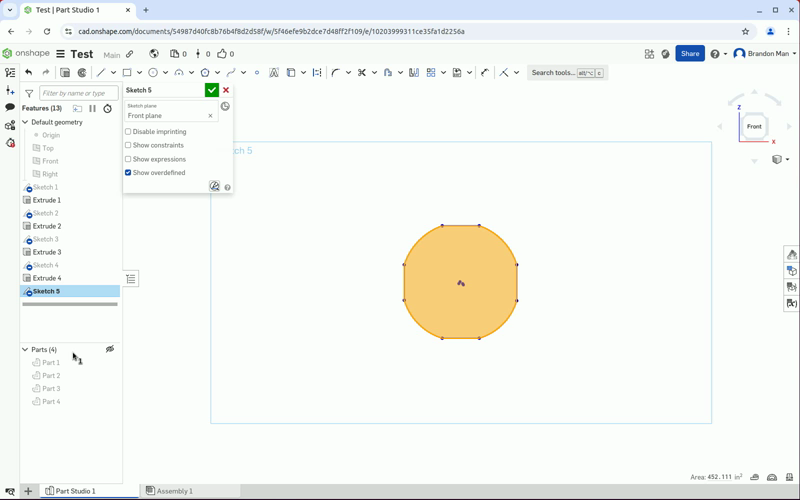
key(shift+e)
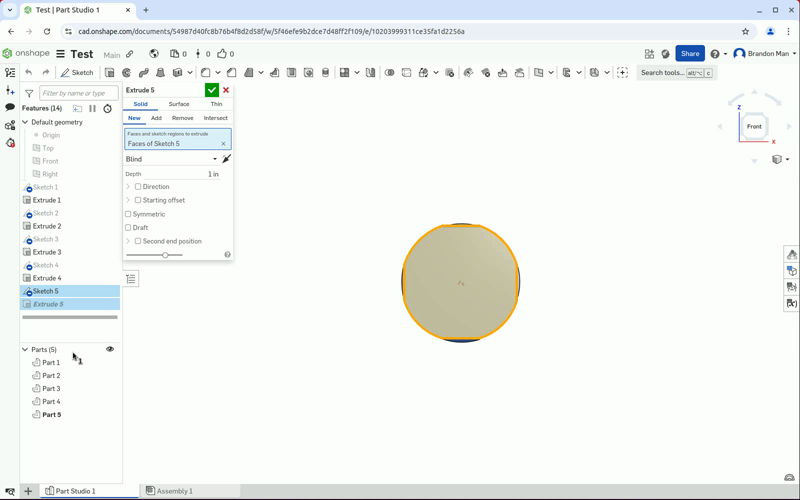
mouse_move(143, 106)
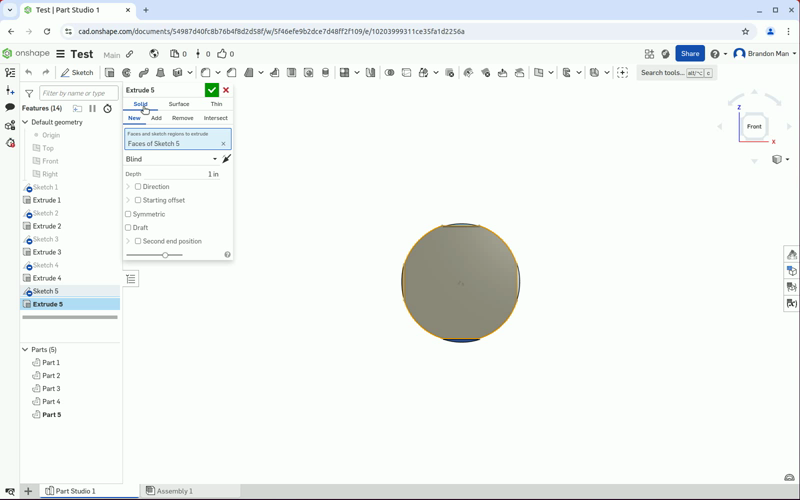
click(143, 106)
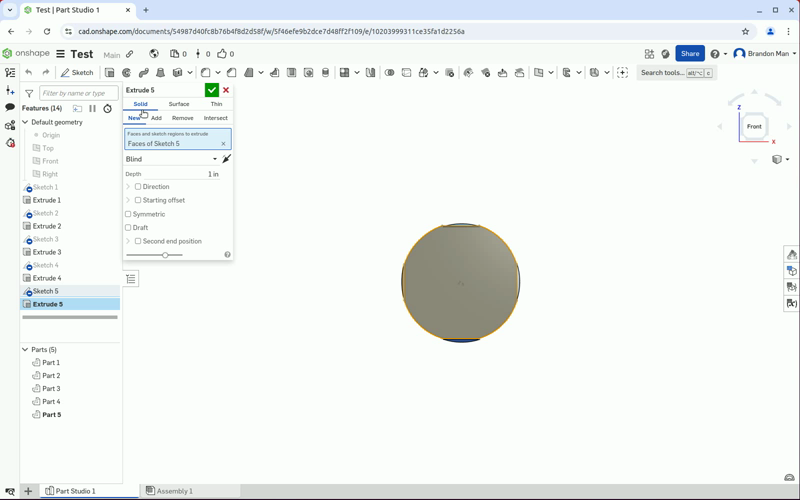
mouse_move(137, 120)
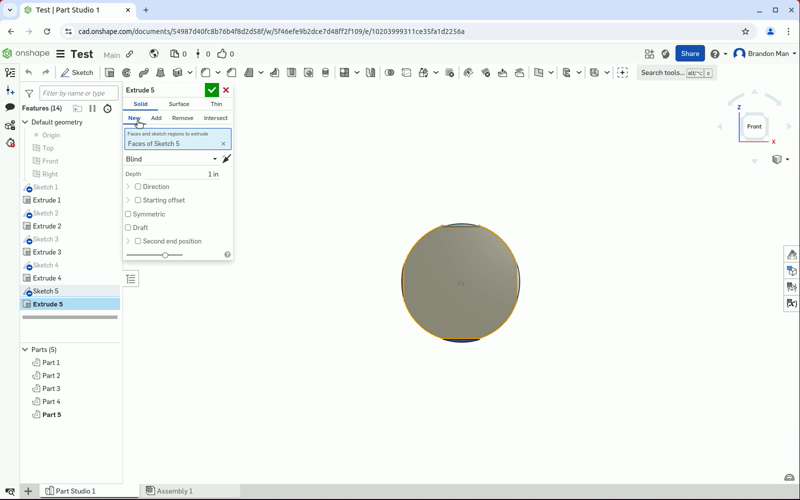
click(137, 120)
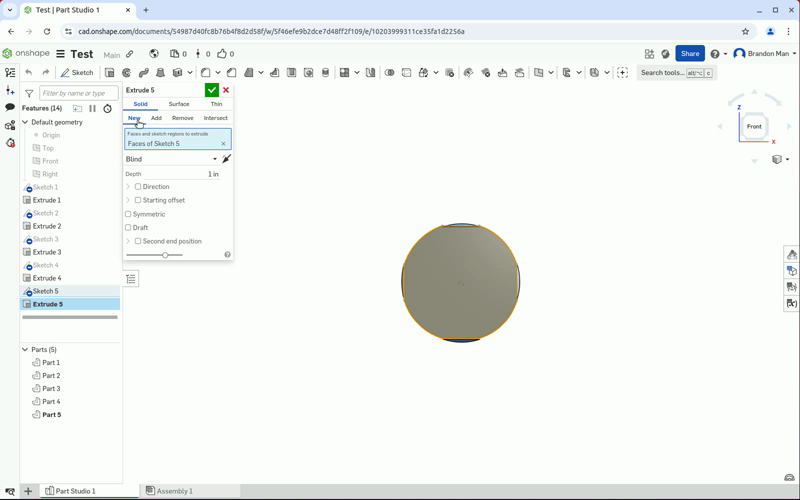
key(tab, 4)
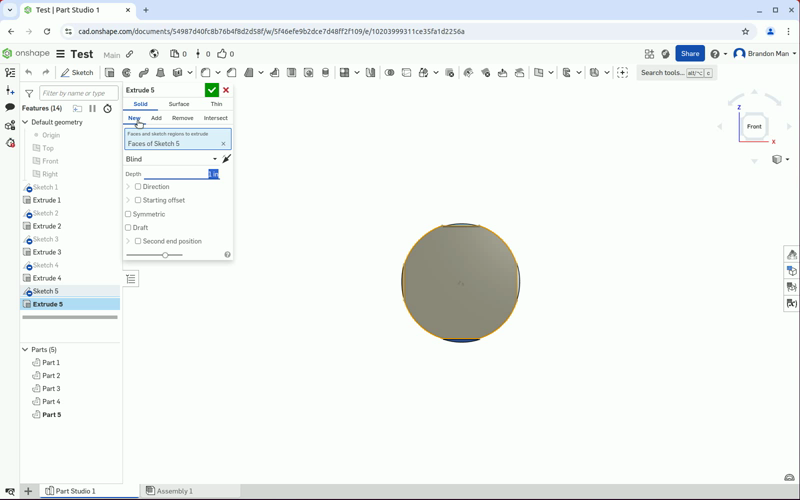
text(23.108)
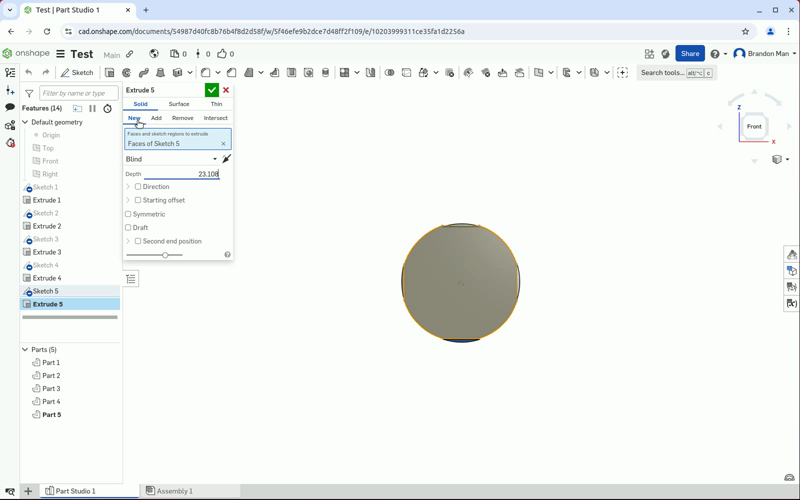
key(enter)
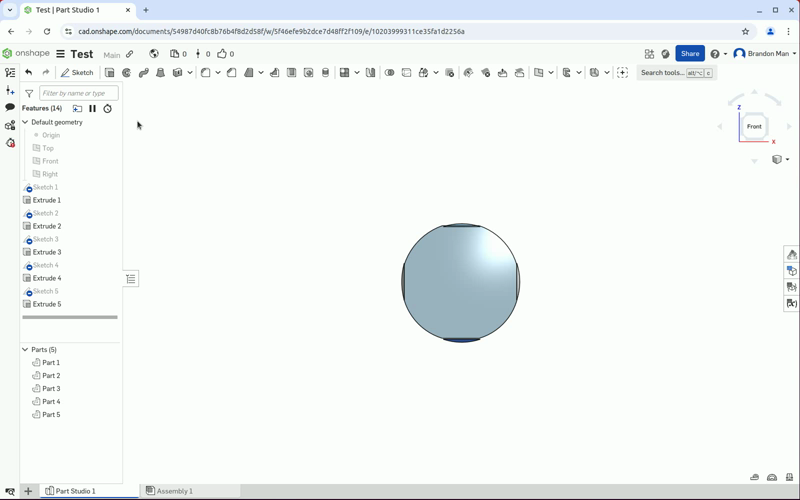
key(shift+h)
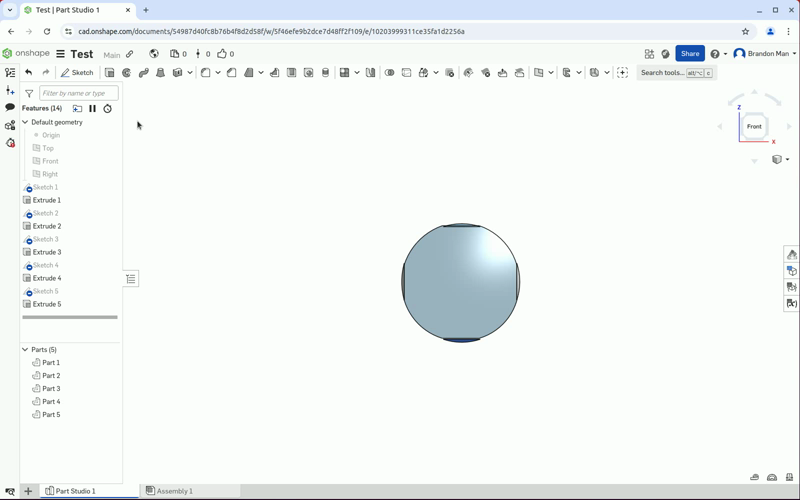
key(shift+h)
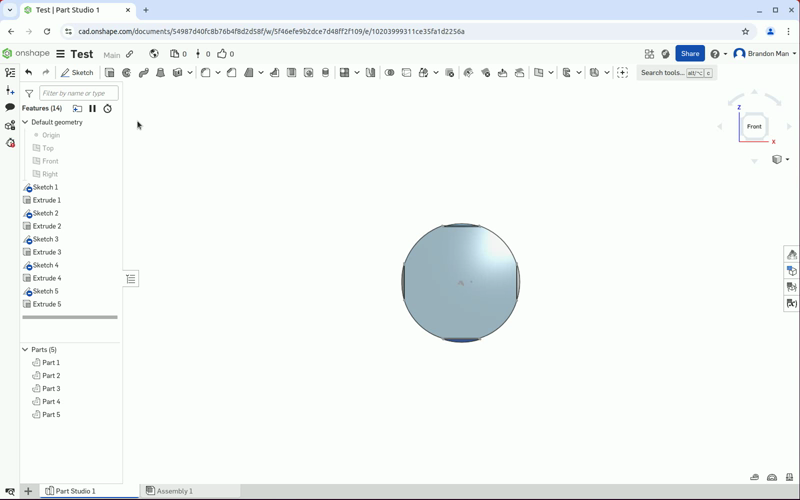
key(shift+7)
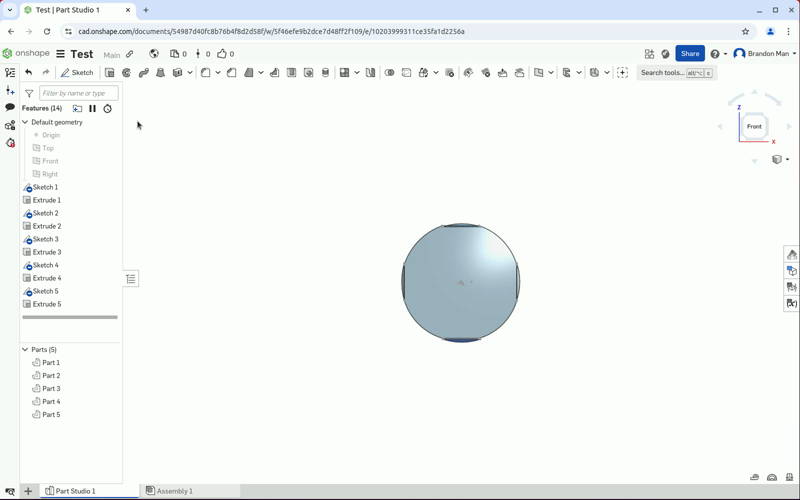
key(left, 2)
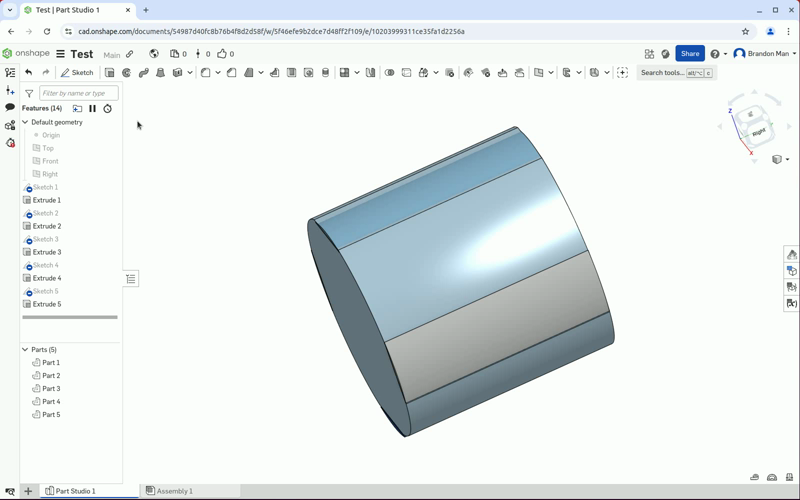
key(down, 2)
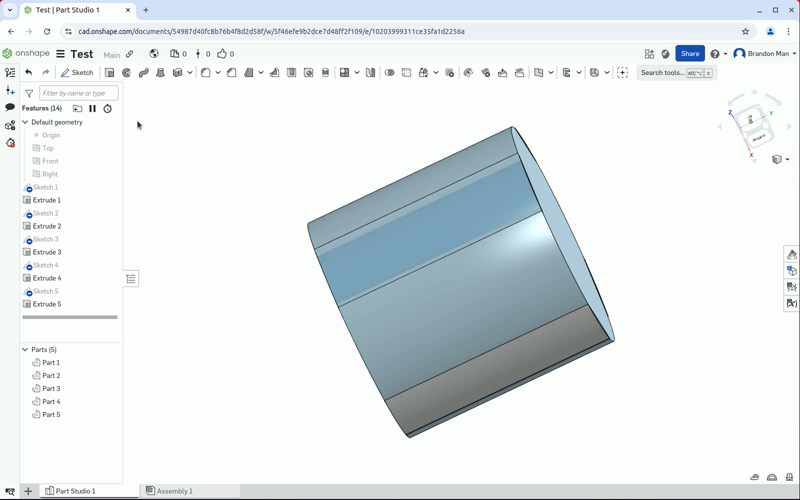
key(up, 2)
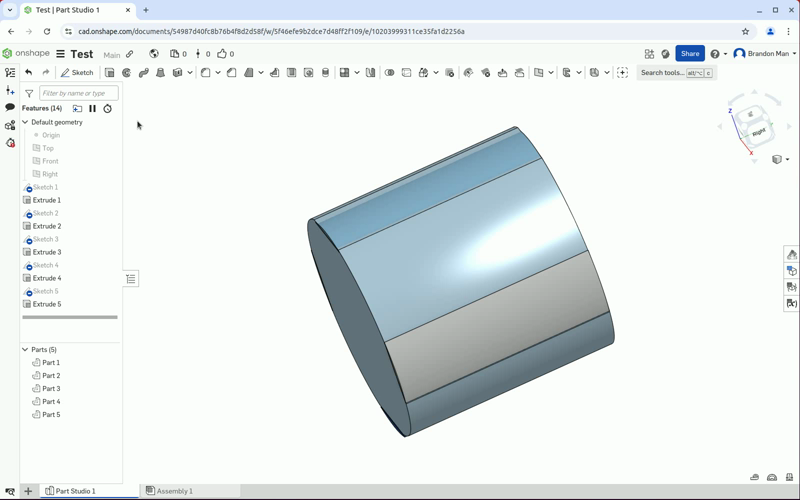
key(right, 2)
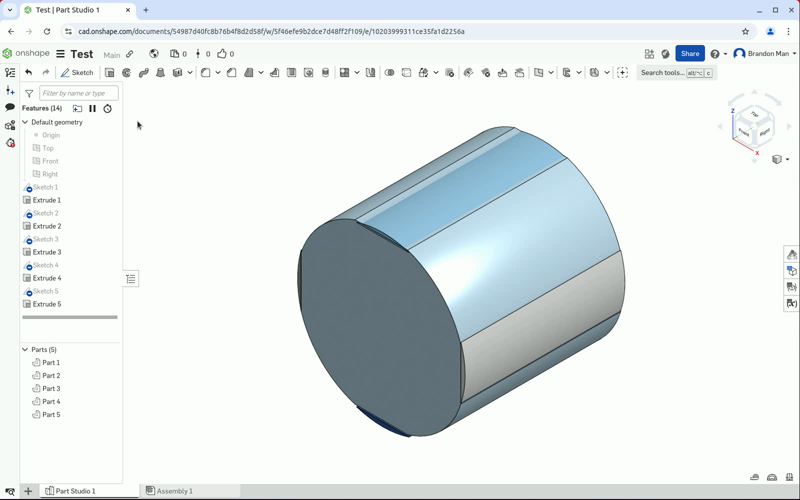
mouse_move(73, 189)
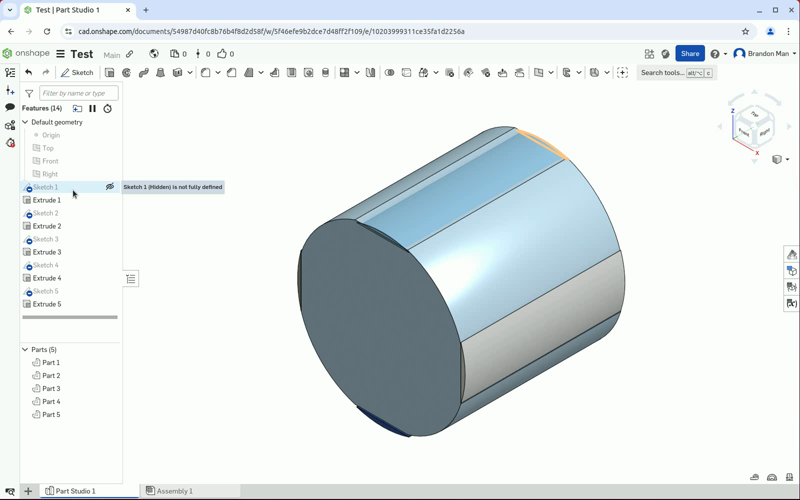
click(73, 189)